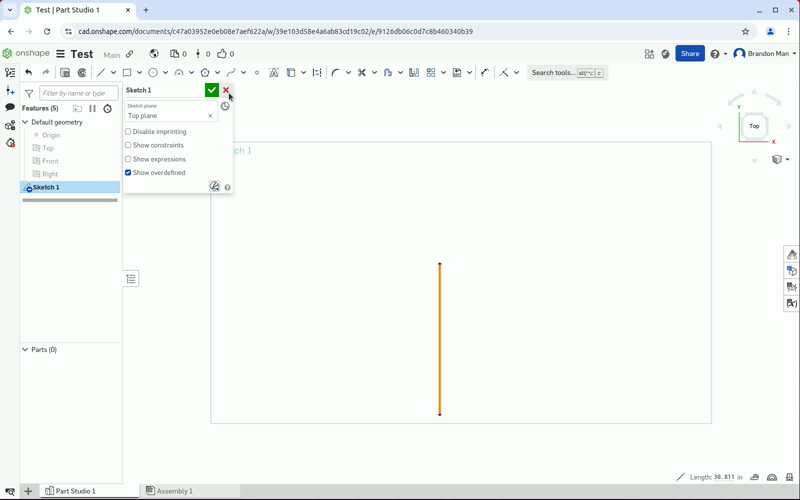
key(shift+h)
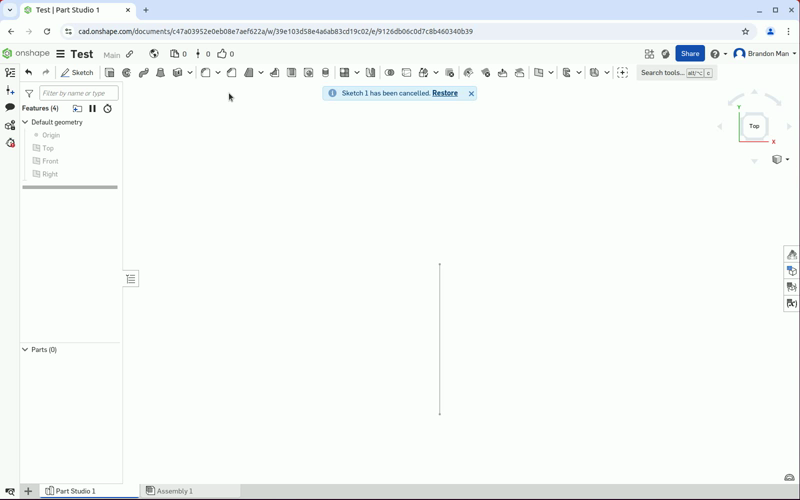
mouse_move(73, 352)
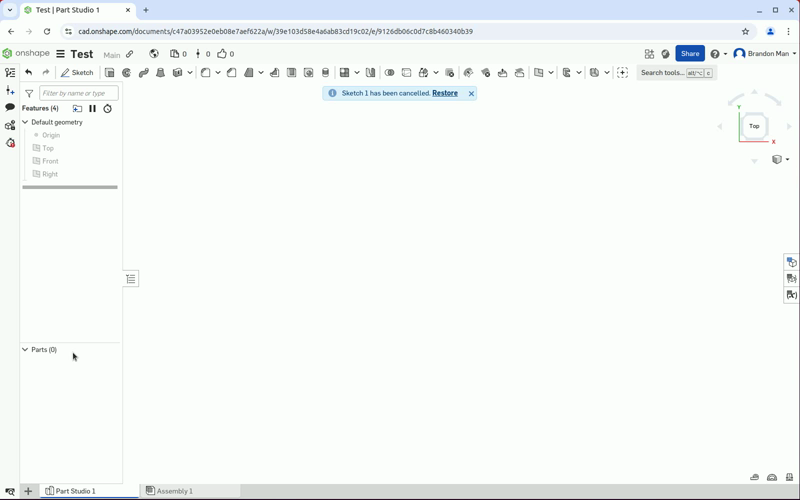
key(y)
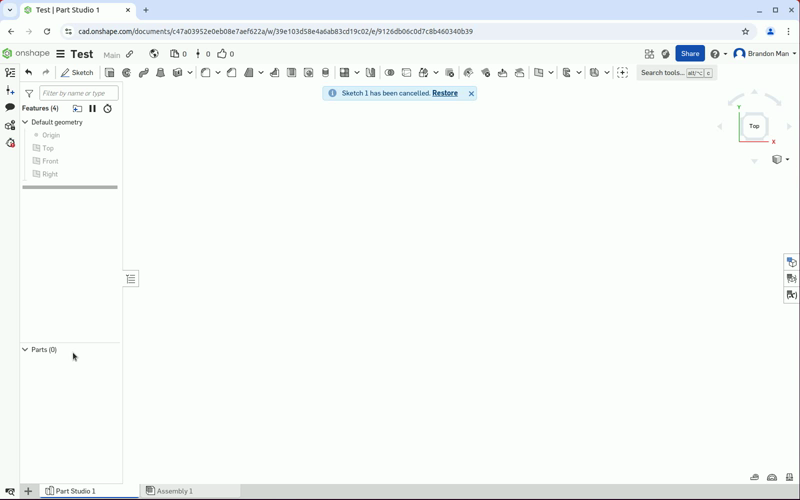
key(shift+p)
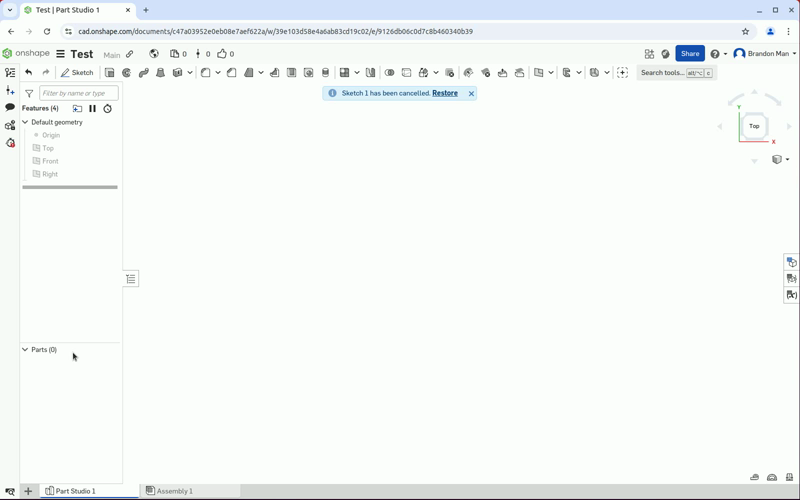
key(space)
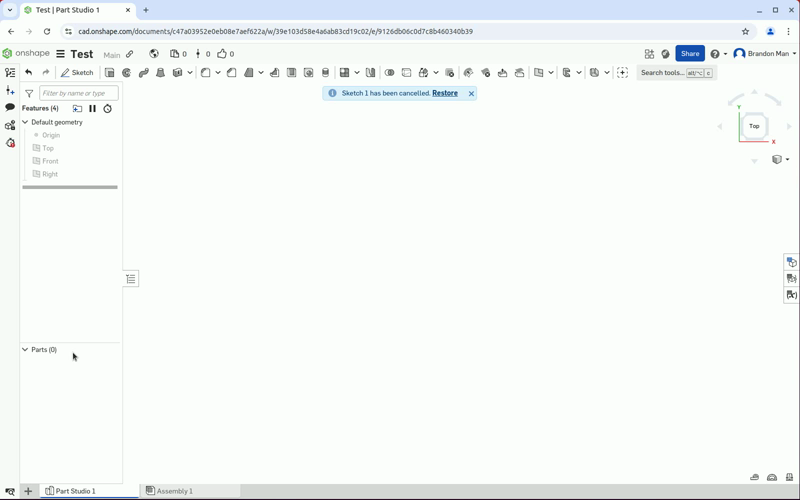
key_down(shift)
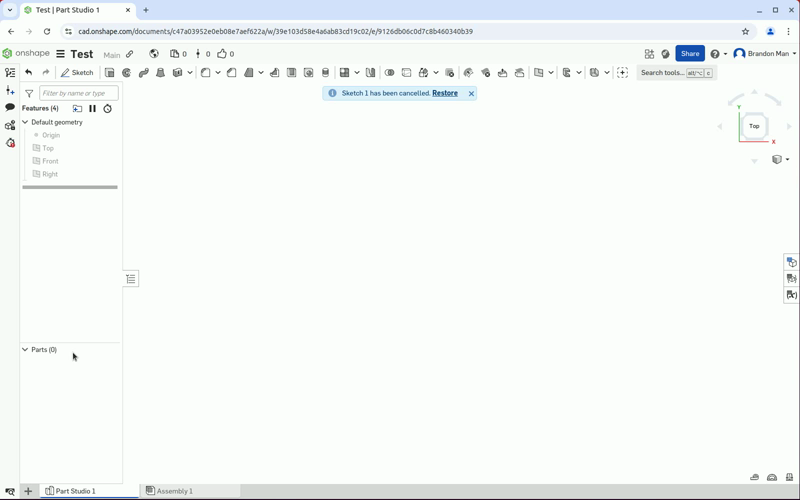
key(up)
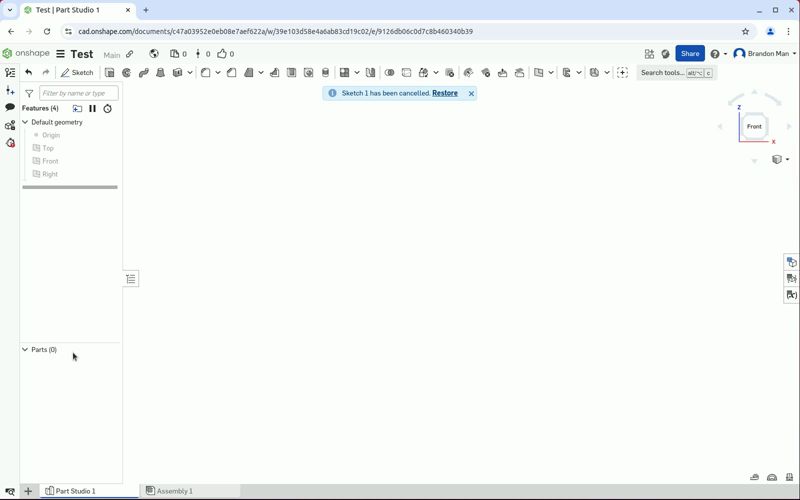
key_up(shift)
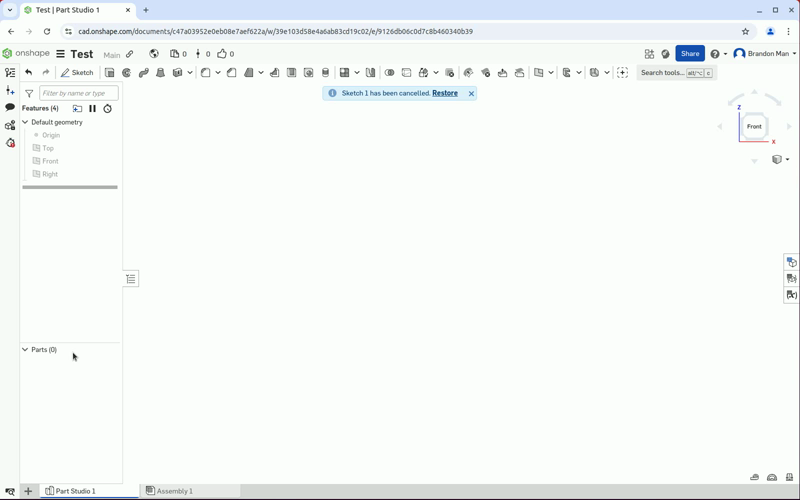
mouse_move(73, 352)
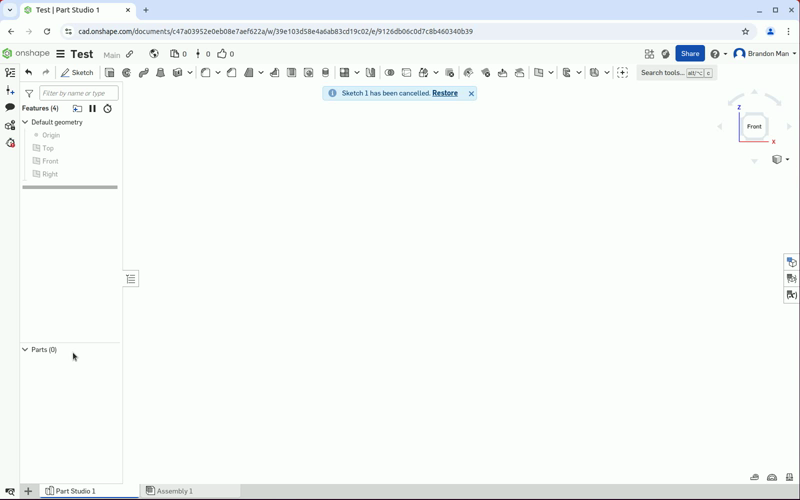
key(shift+y)
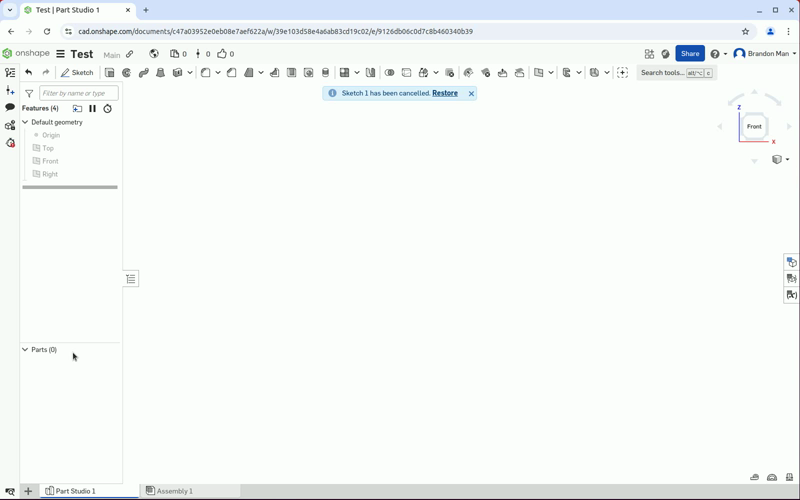
key(shift+s)
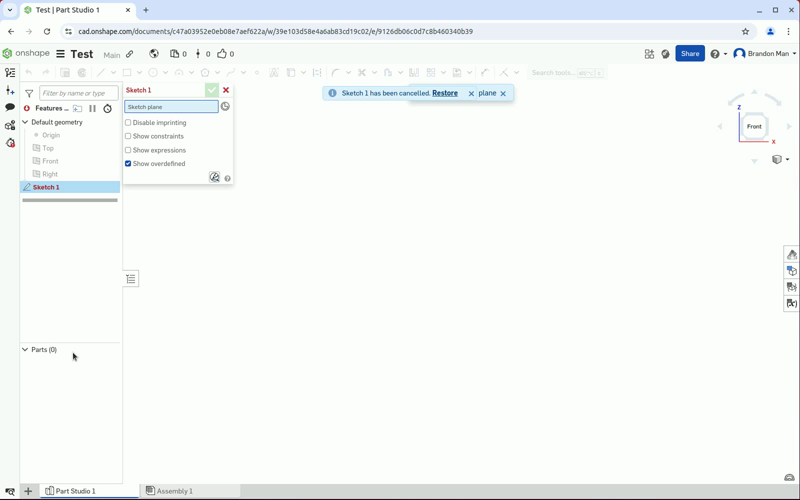
mouse_move(73, 163)
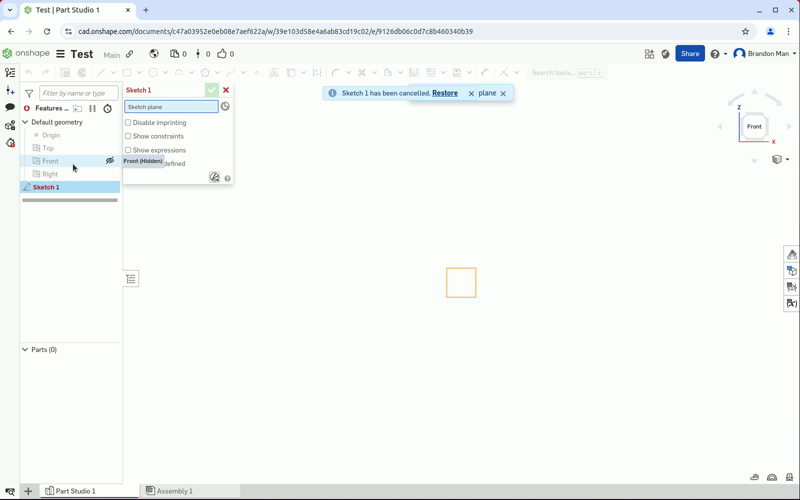
click(73, 163)
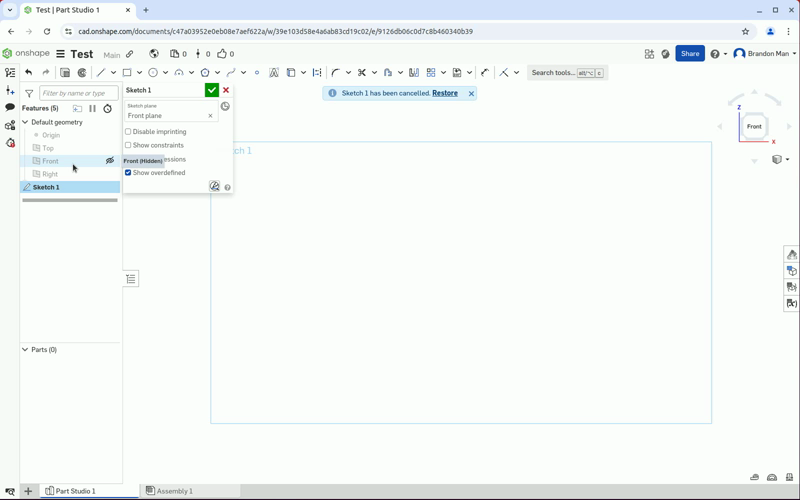
mouse_move(73, 352)
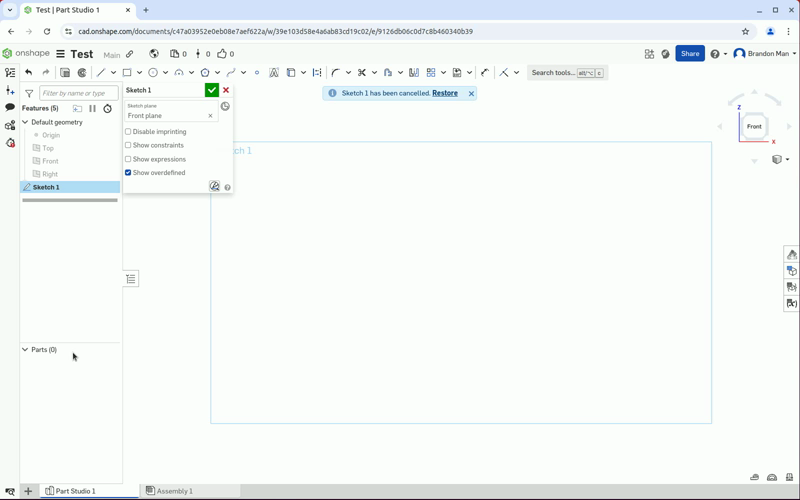
key(y)
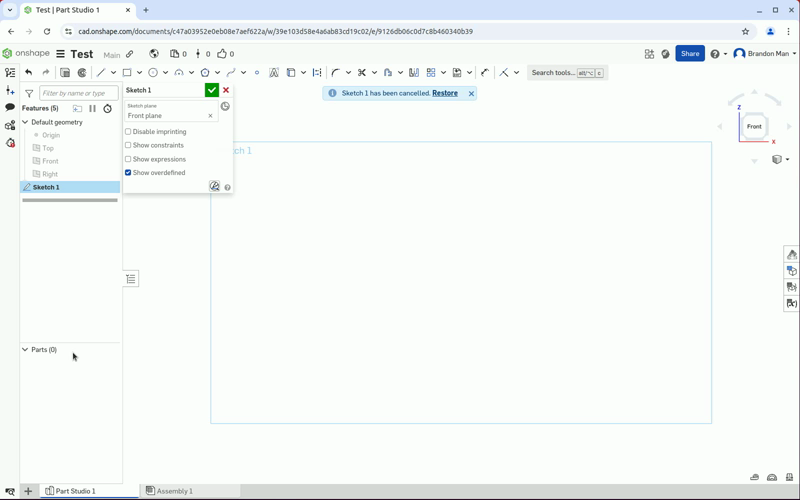
key(l)
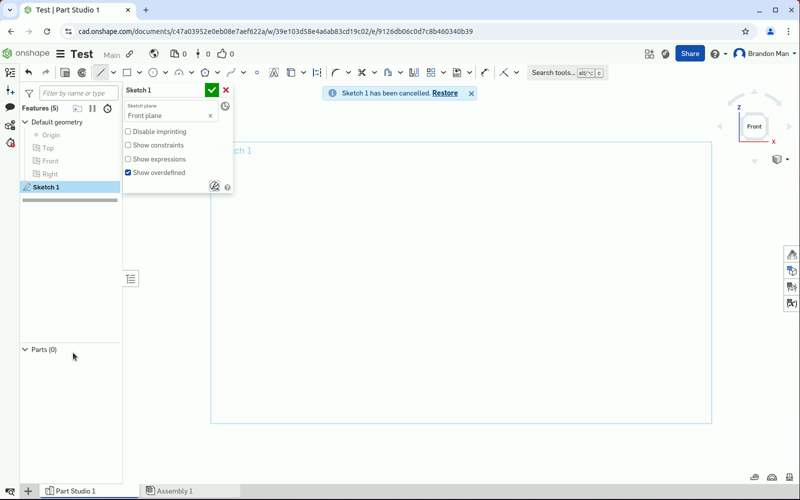
key_down(shift)
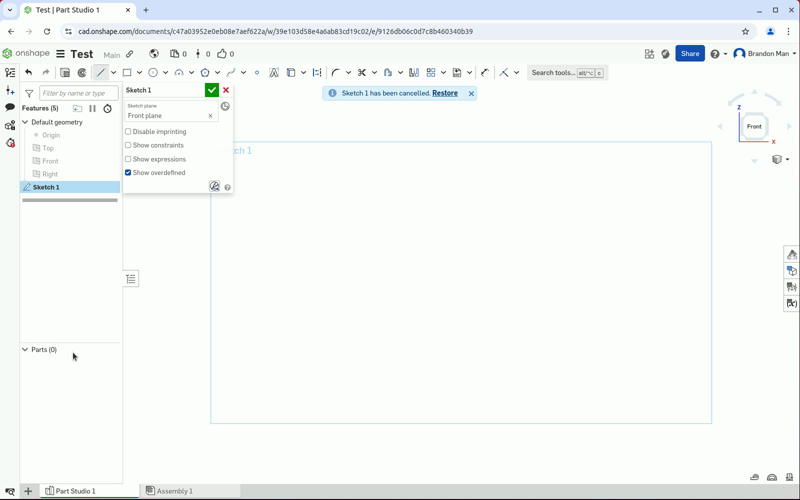
mouse_move(348, 327)
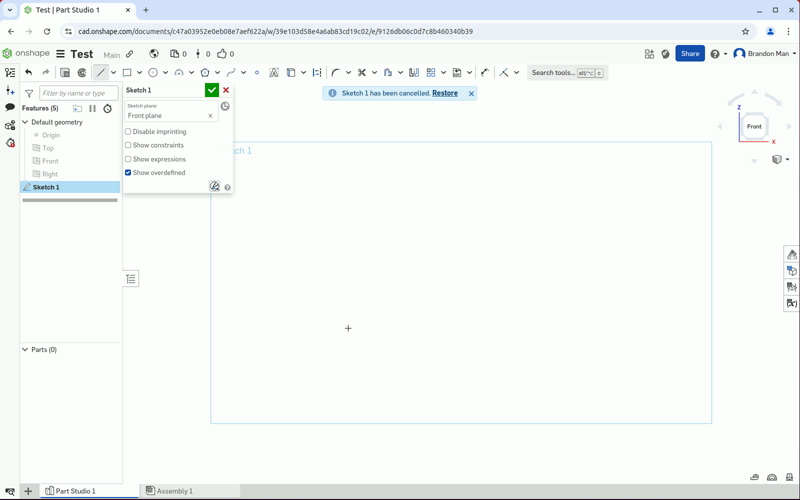
click(348, 327)
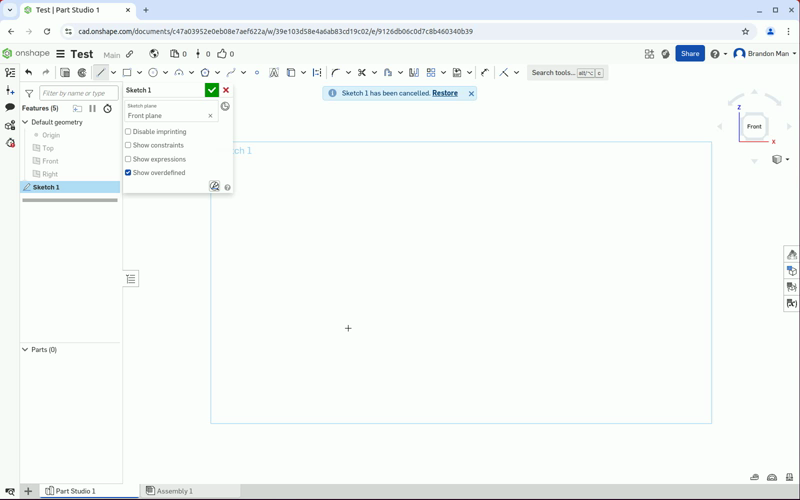
key_up(shift)
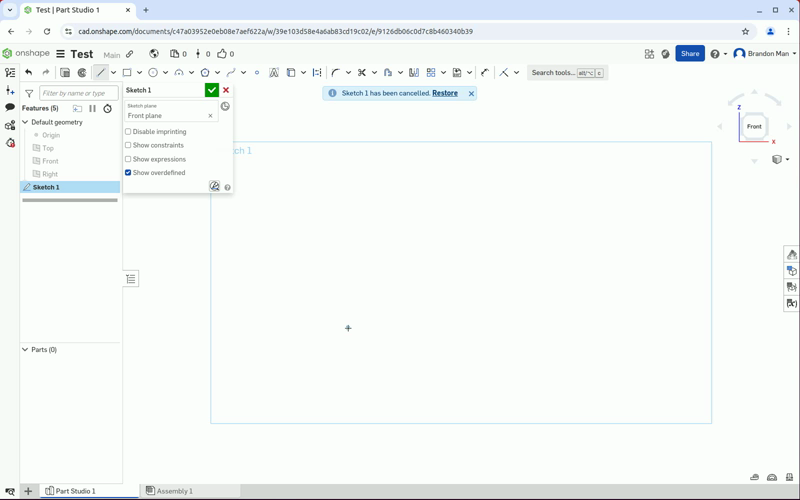
key_down(shift)
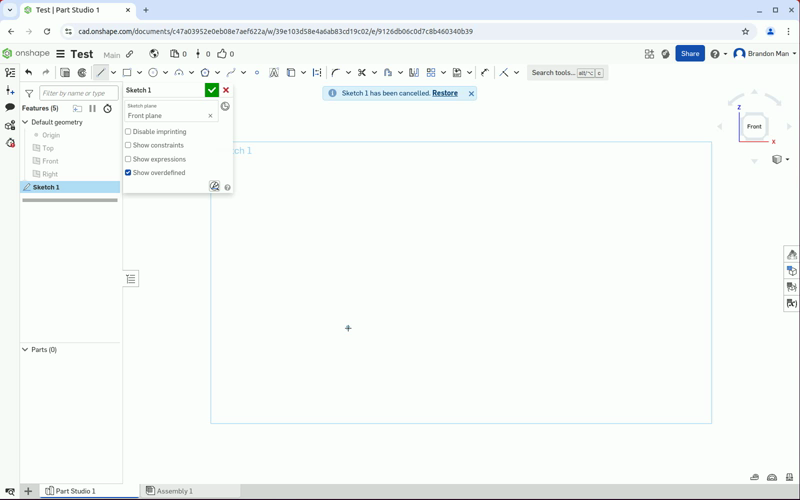
mouse_move(378, 327)
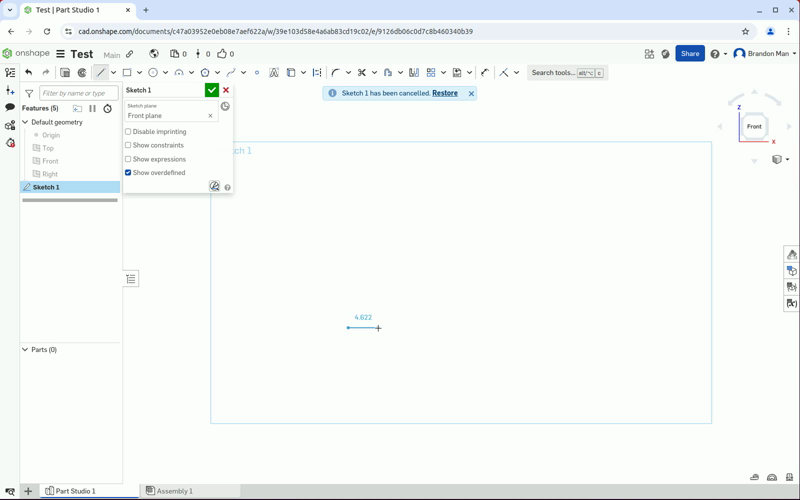
mouse_move(382, 326)
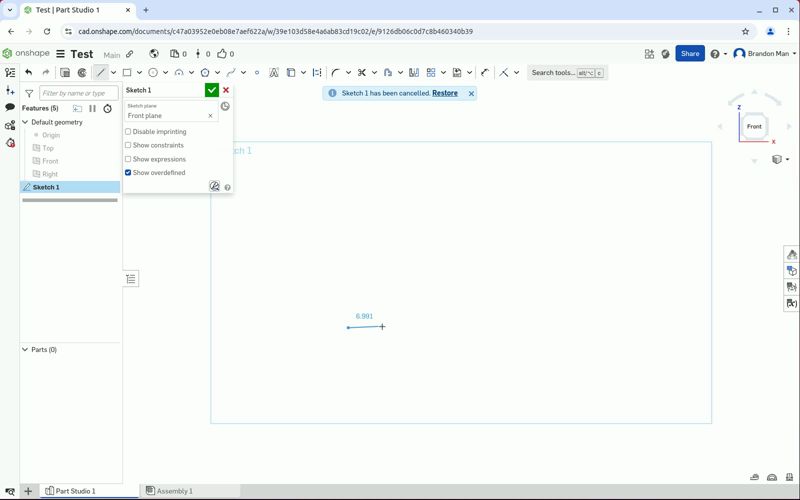
click(382, 326)
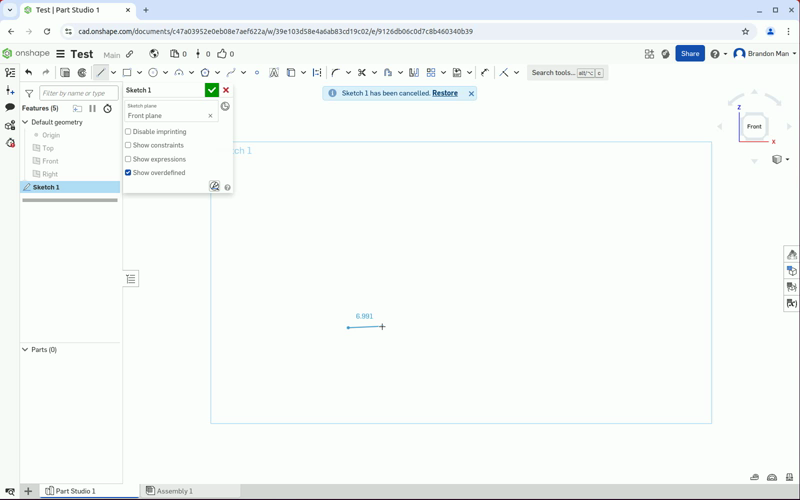
key_up(shift)
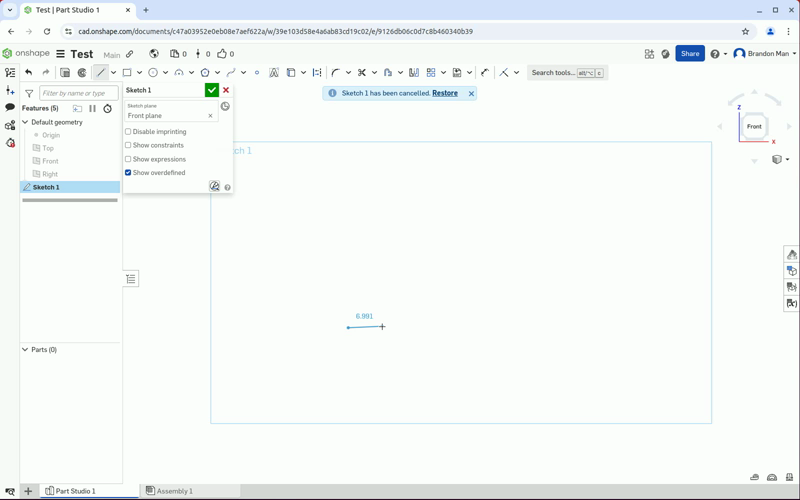
key_down(shift)
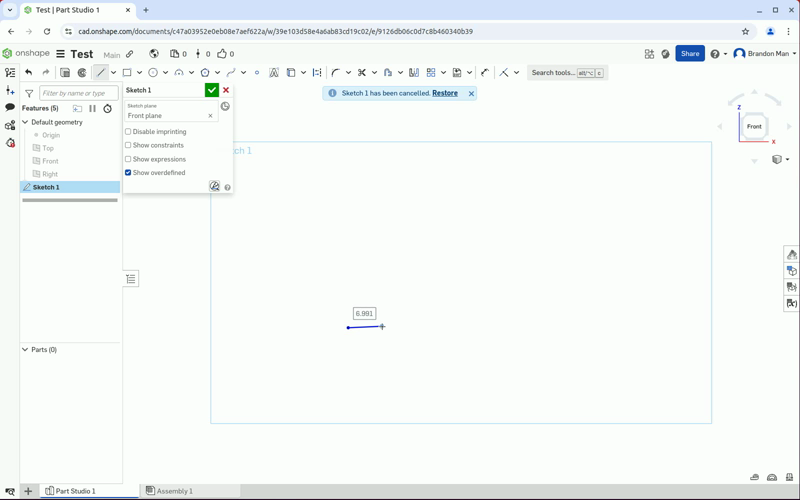
mouse_move(412, 326)
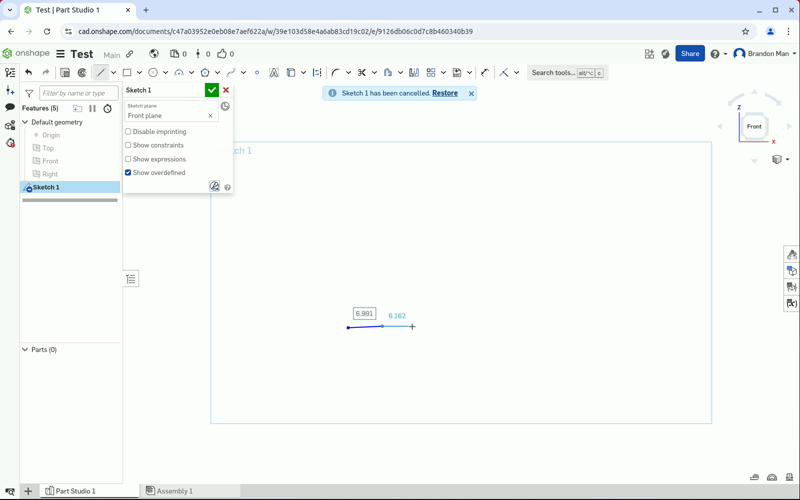
mouse_move(371, 316)
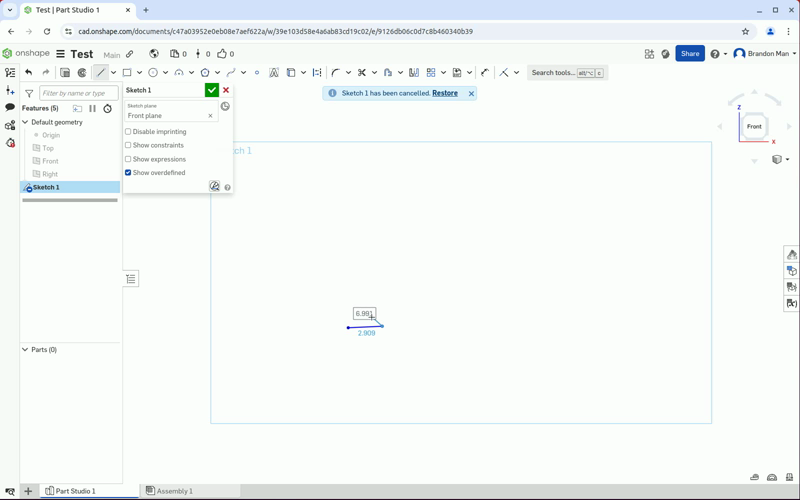
click(371, 316)
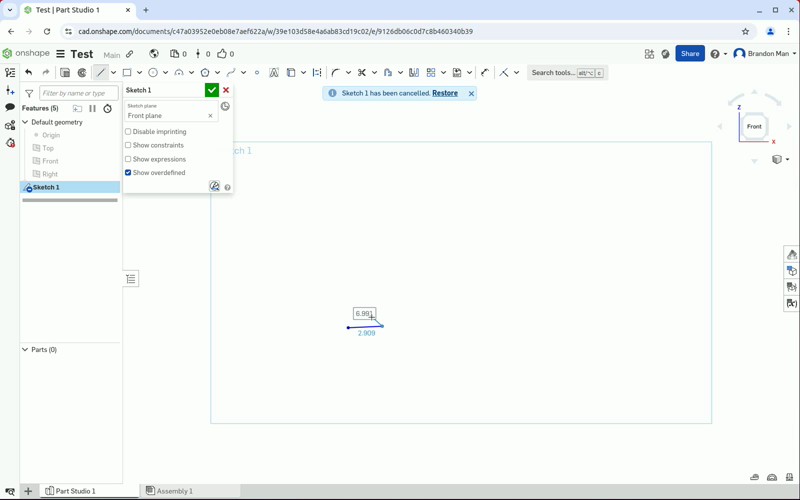
key_up(shift)
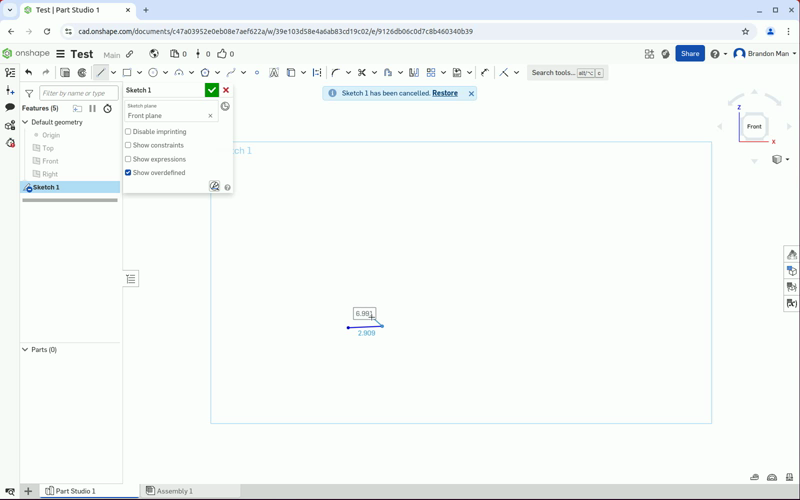
key_down(shift)
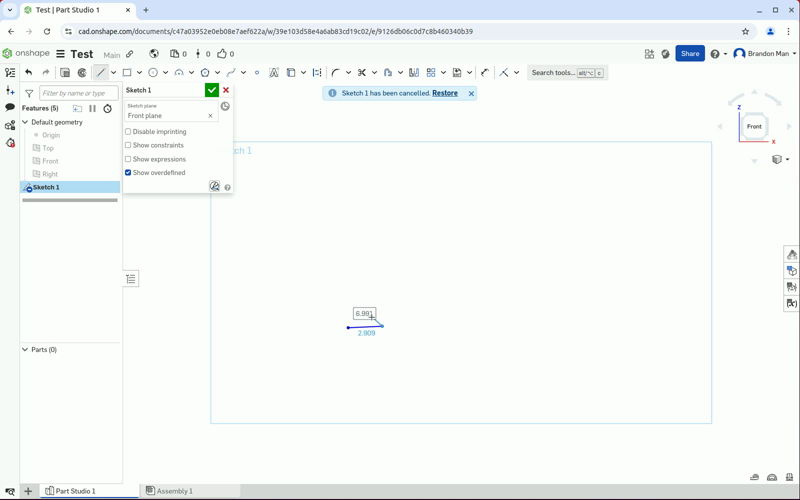
mouse_move(371, 212)
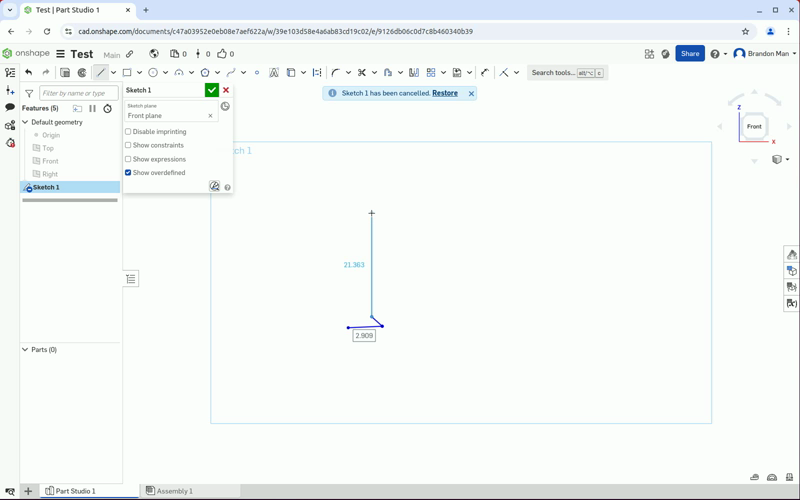
click(371, 212)
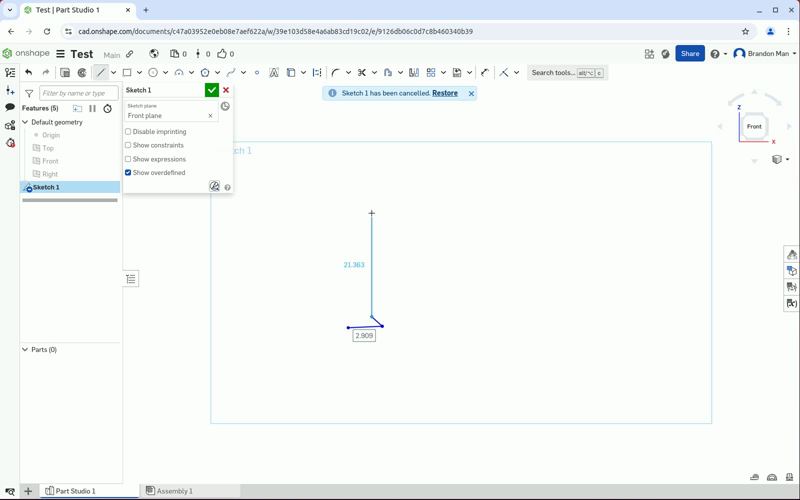
key_up(shift)
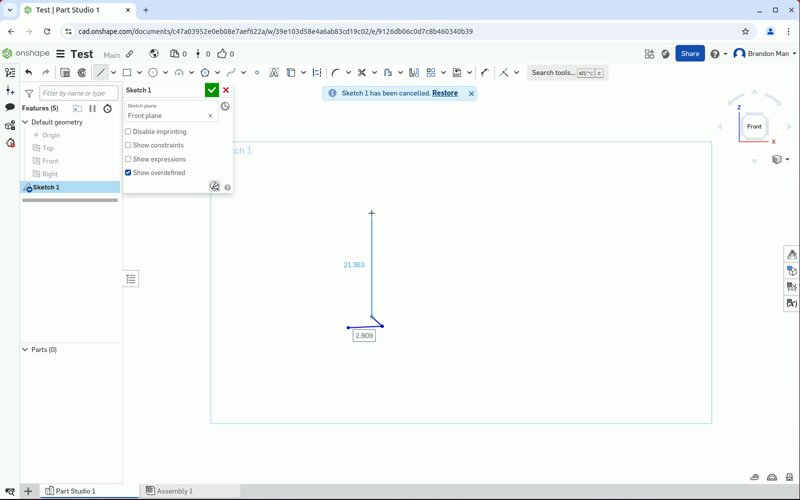
key_down(shift)
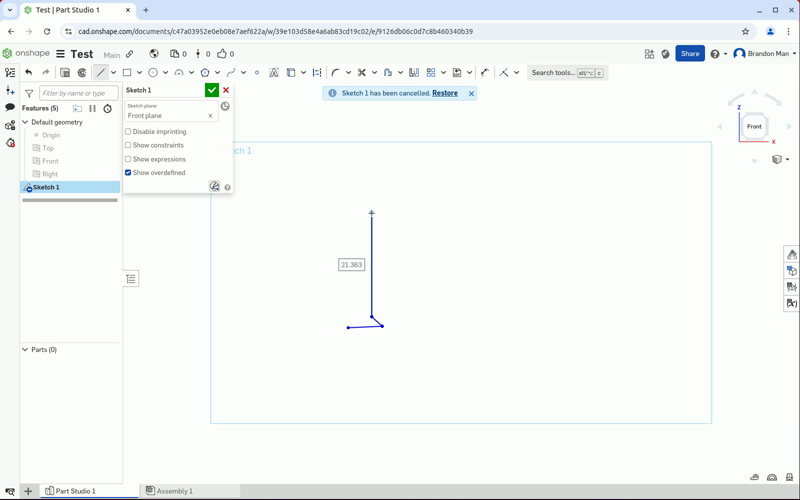
mouse_move(401, 212)
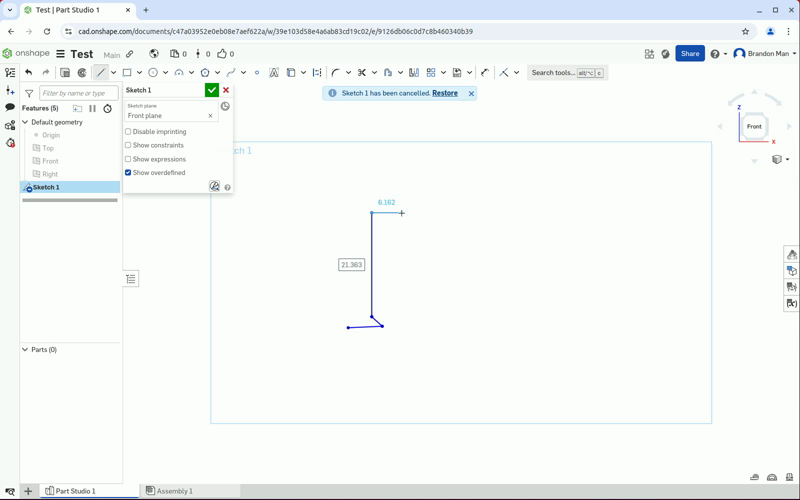
mouse_move(382, 202)
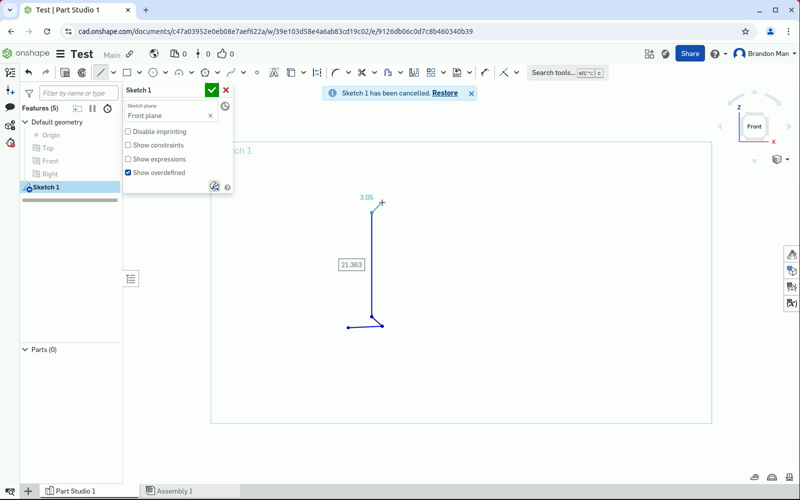
click(382, 202)
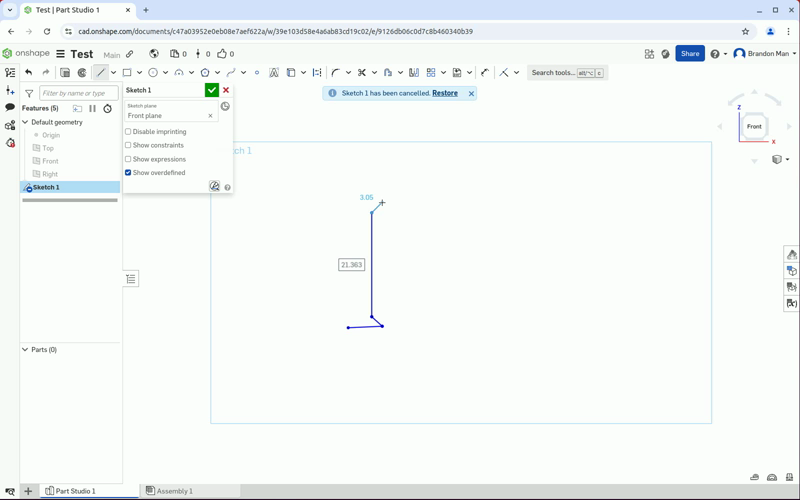
key_up(shift)
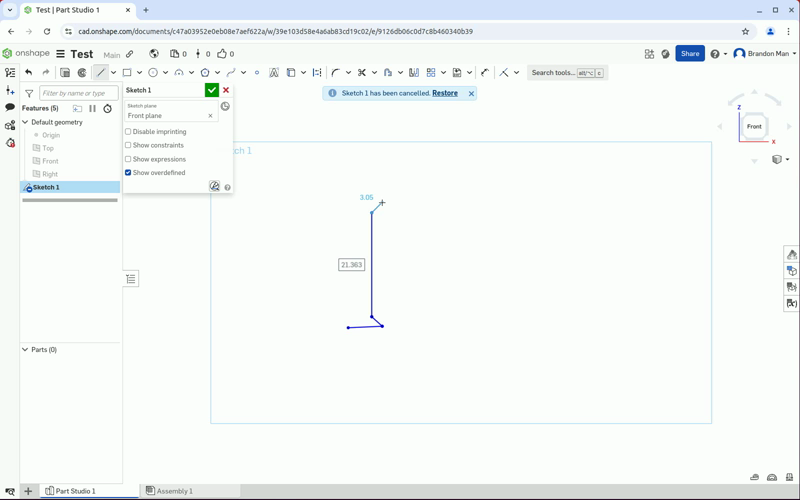
key_down(shift)
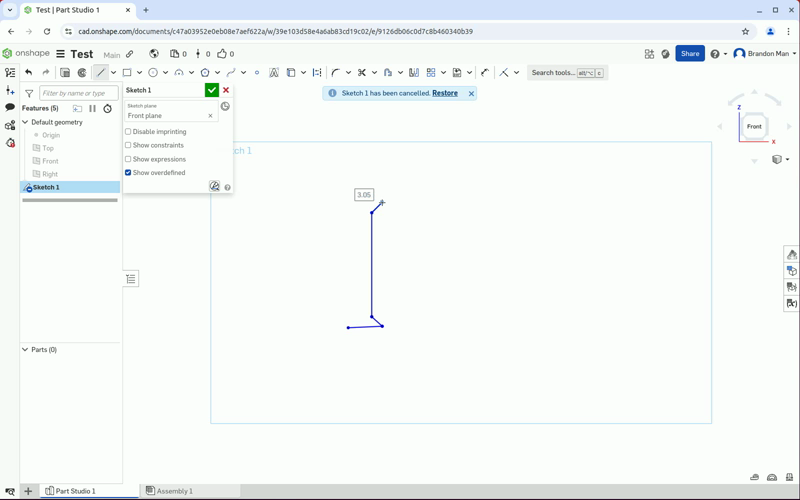
mouse_move(412, 202)
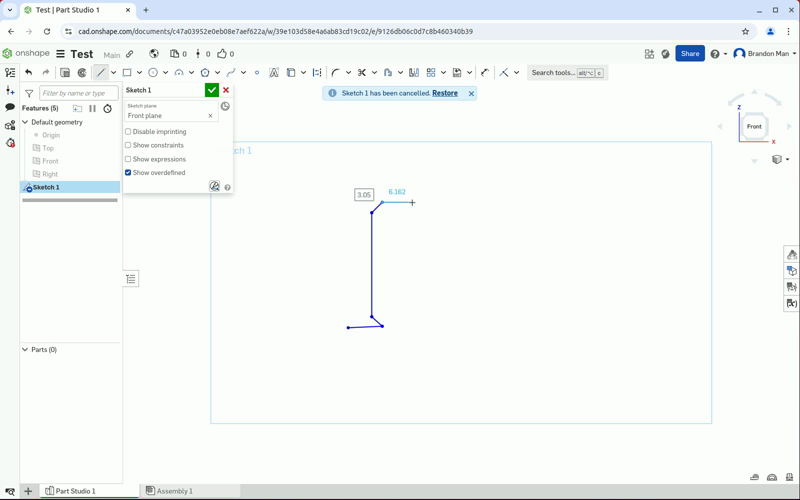
mouse_move(349, 202)
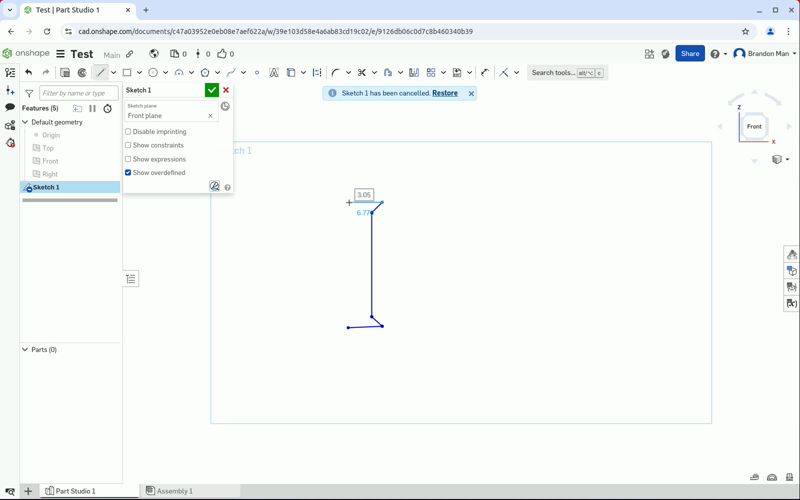
click(349, 202)
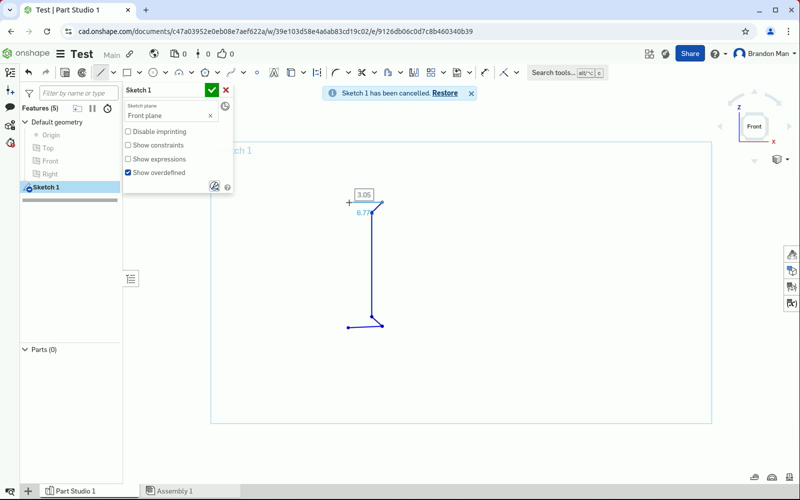
key_up(shift)
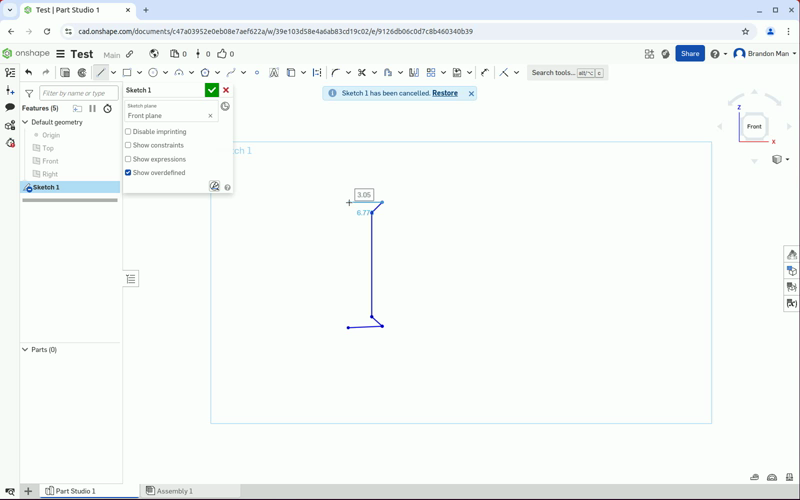
key_down(shift)
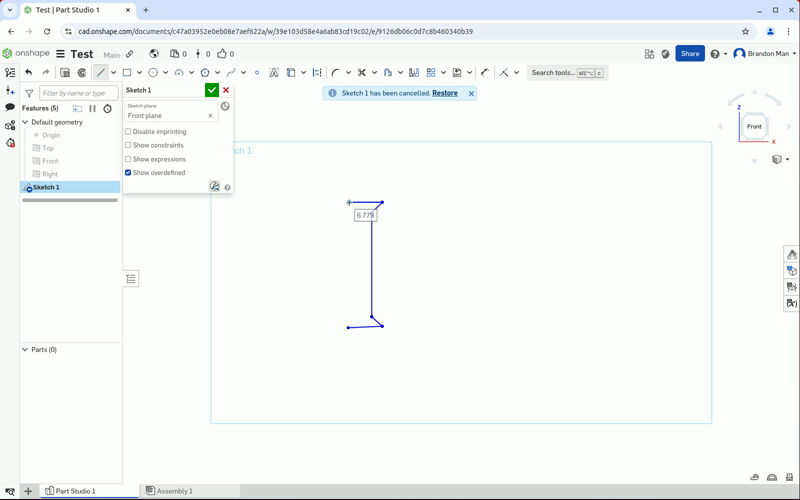
mouse_move(379, 202)
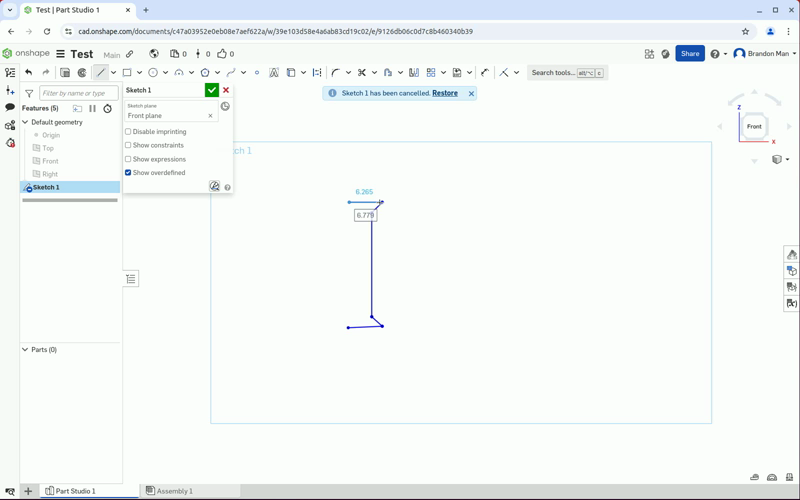
mouse_move(360, 212)
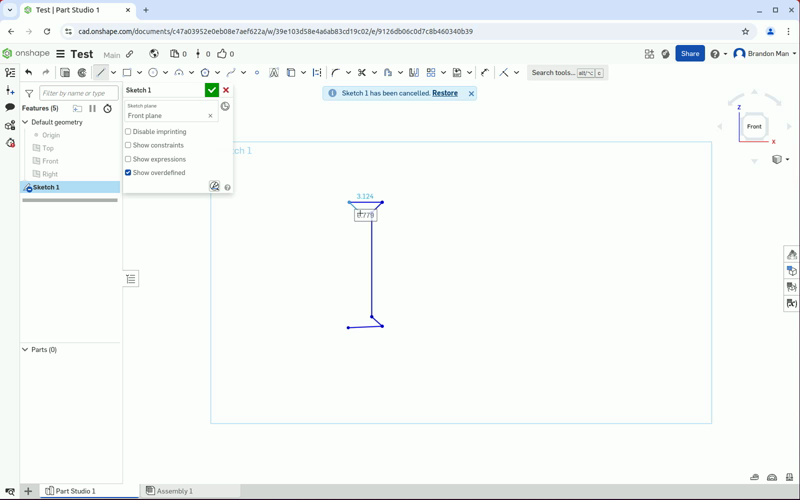
click(360, 212)
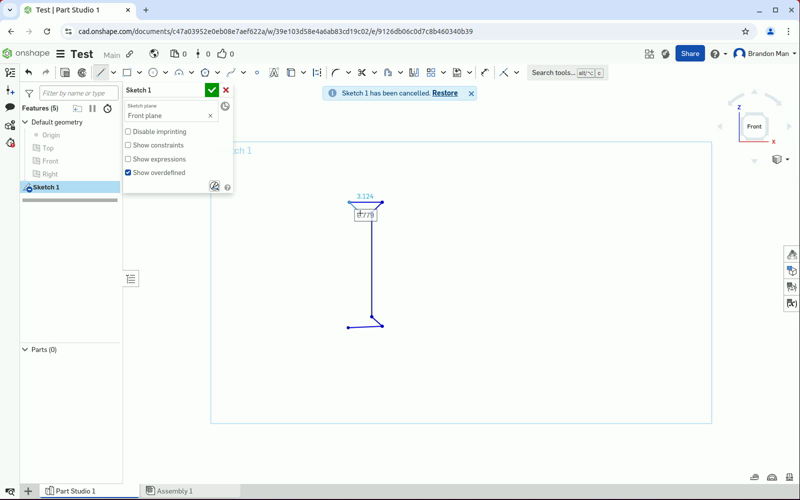
key_up(shift)
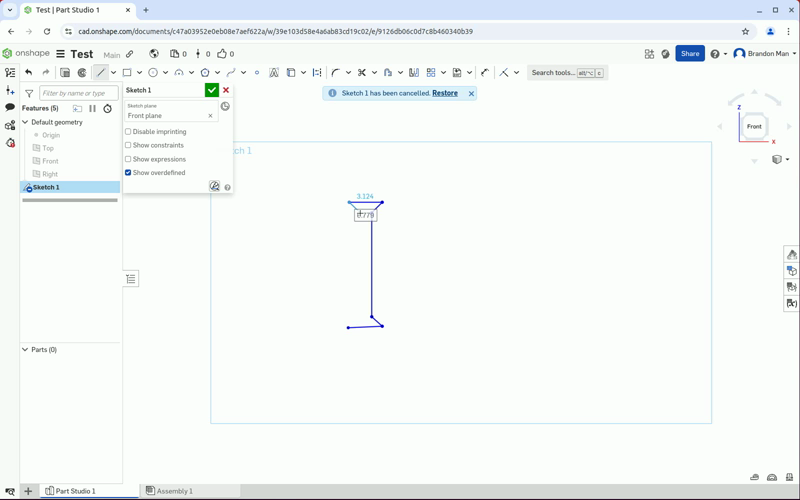
key_down(shift)
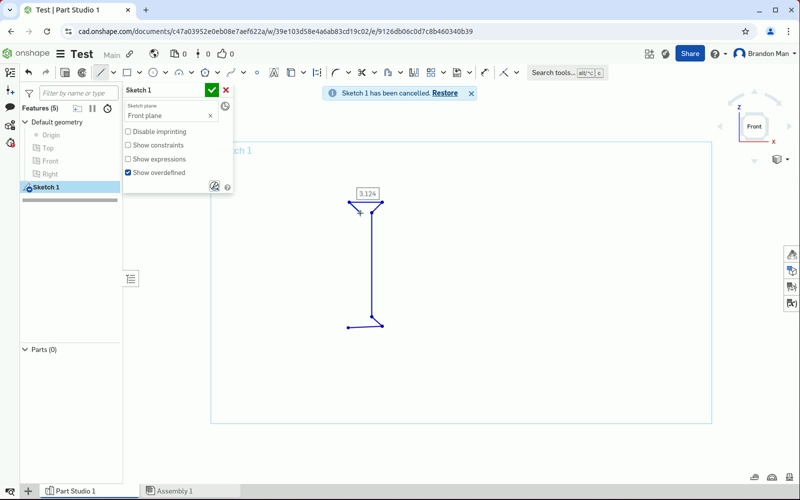
mouse_move(360, 316)
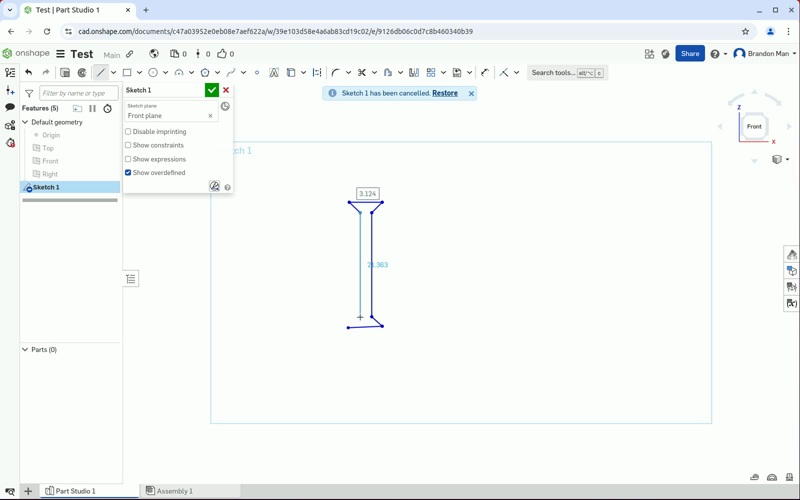
click(360, 316)
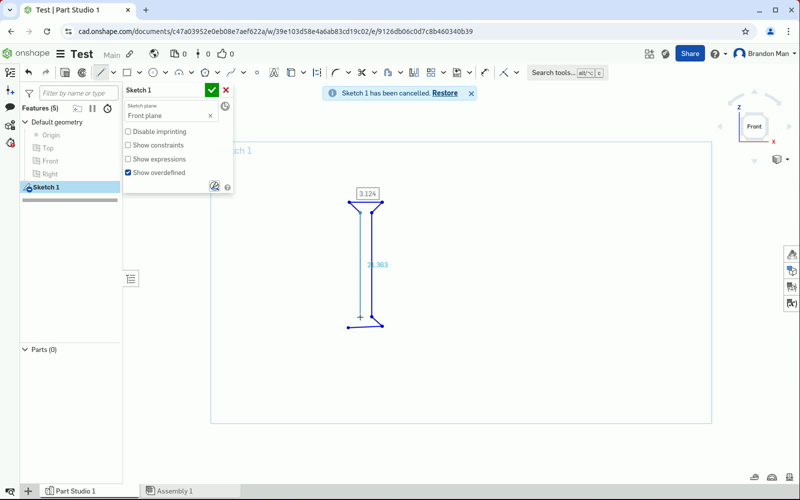
key_up(shift)
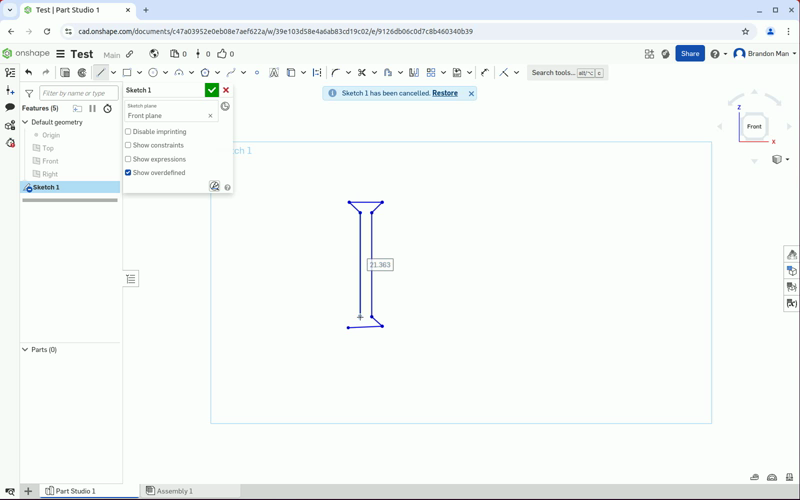
mouse_move(390, 316)
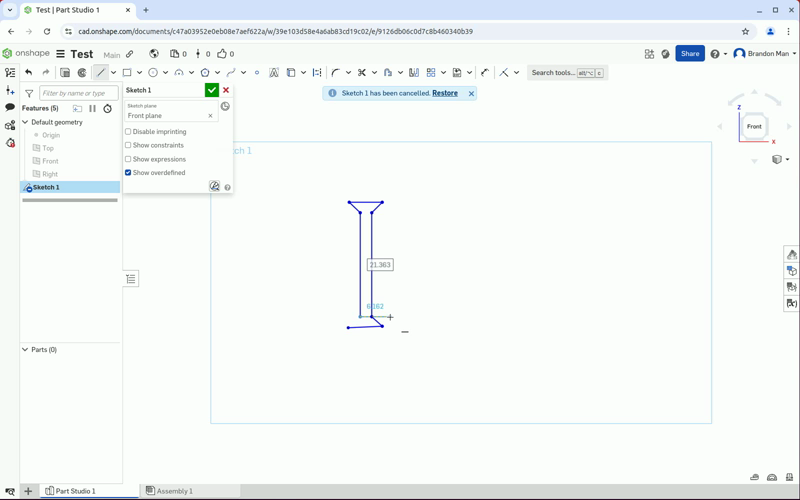
key_down(shift)
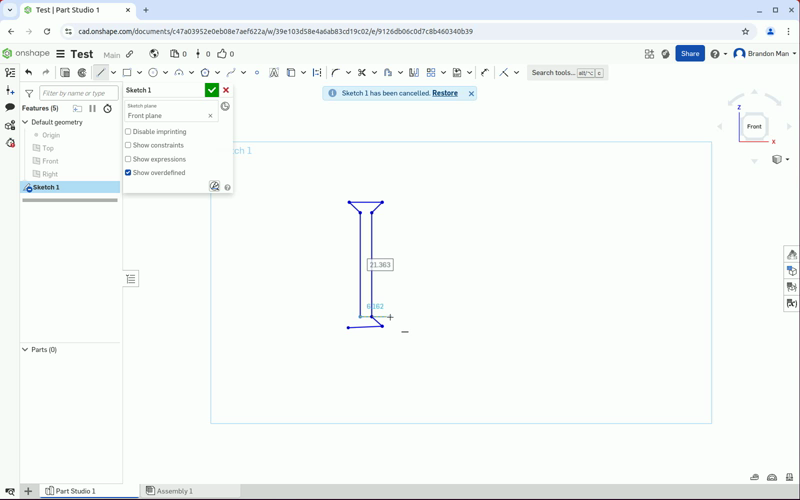
mouse_move(348, 327)
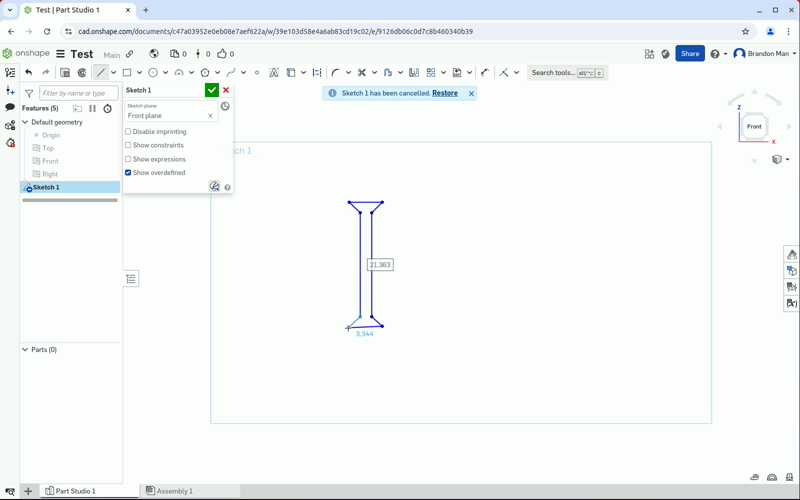
key_up(shift)
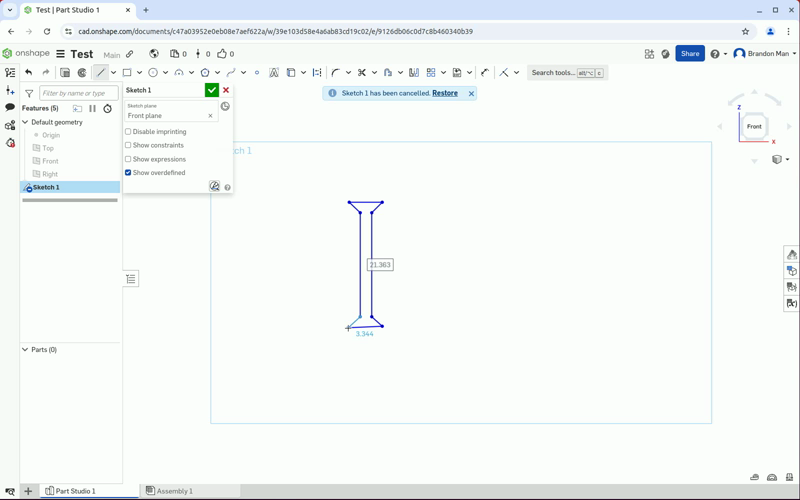
click(348, 327)
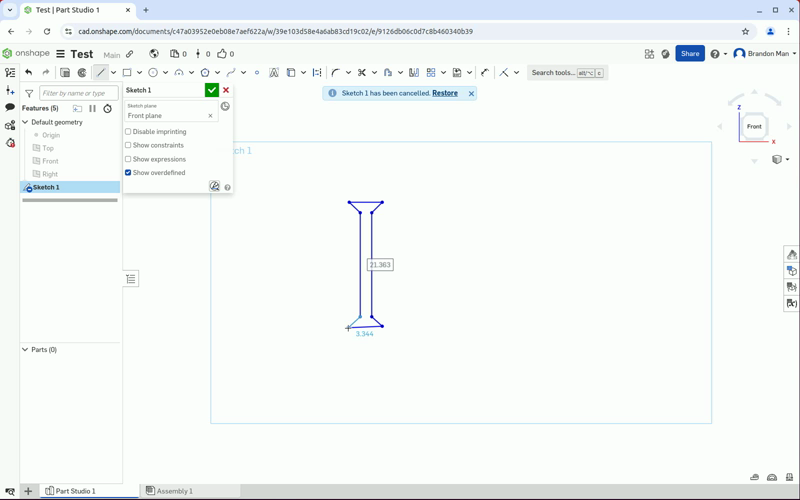
key(esc)
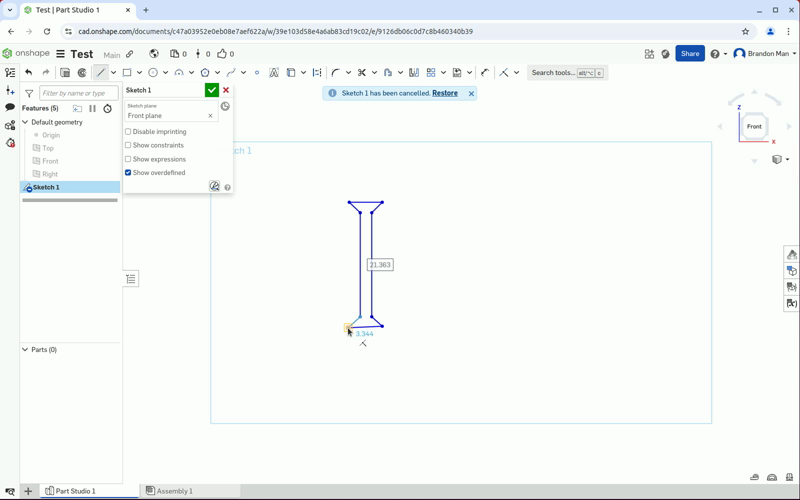
mouse_move(363, 233)
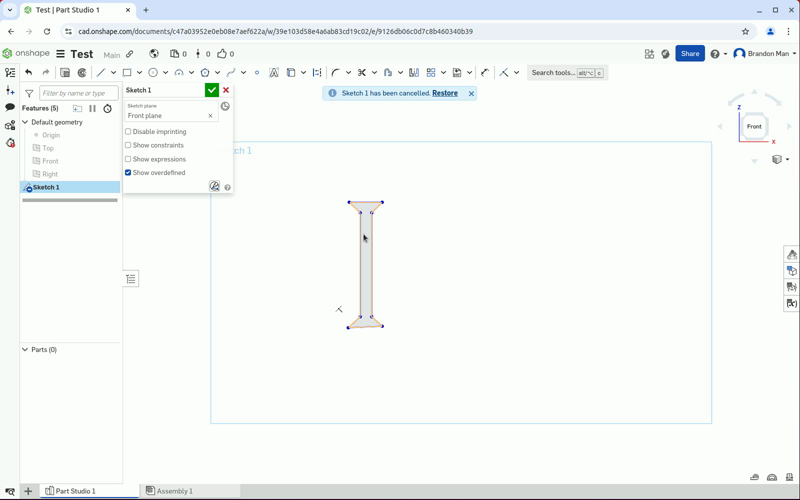
scroll(6)
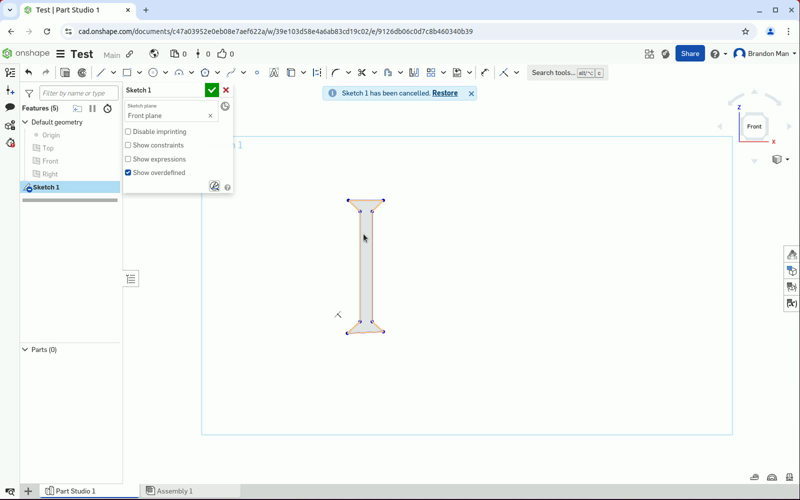
scroll(6)
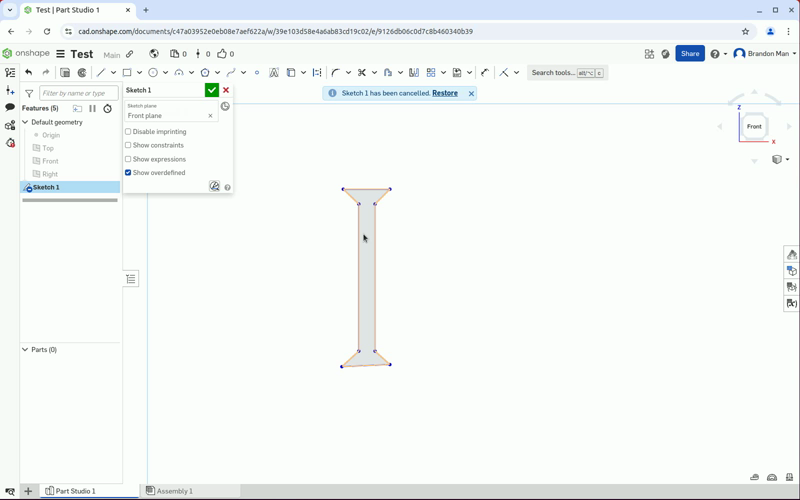
scroll(6)
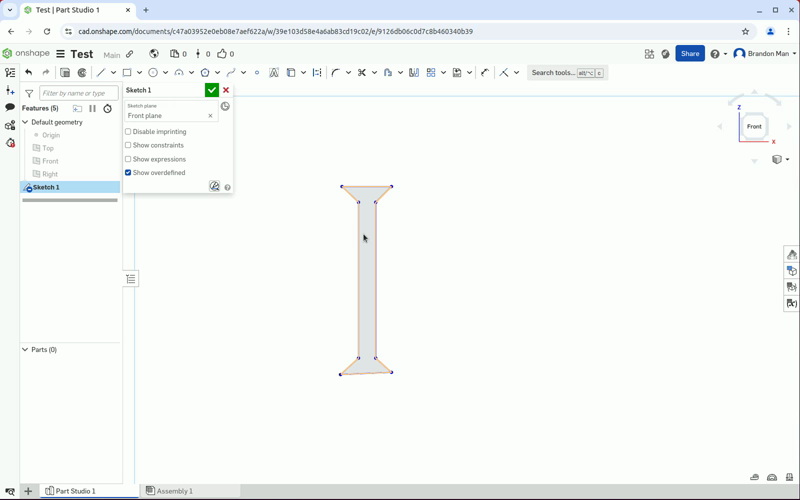
scroll(6)
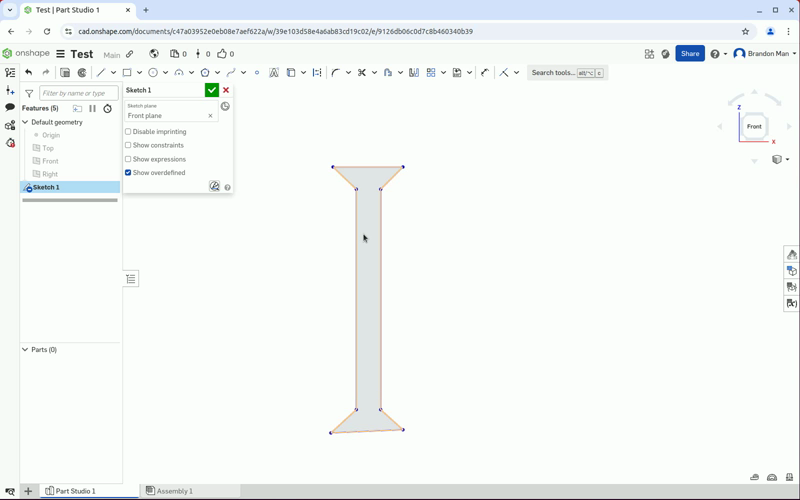
scroll(6)
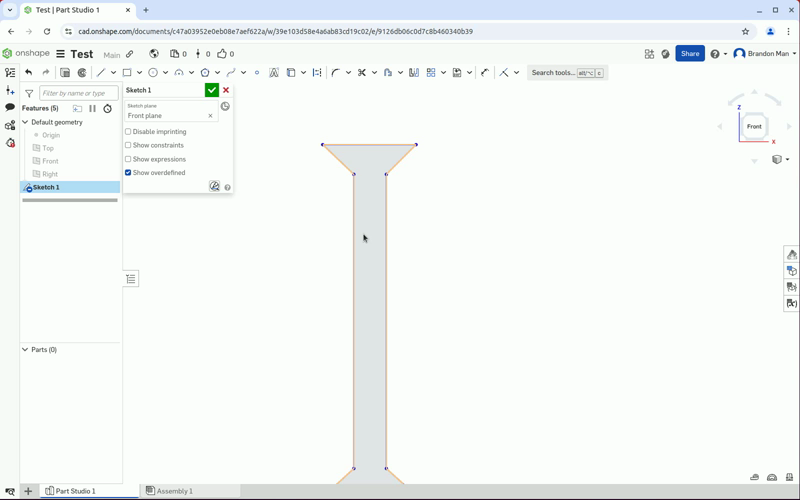
scroll(6)
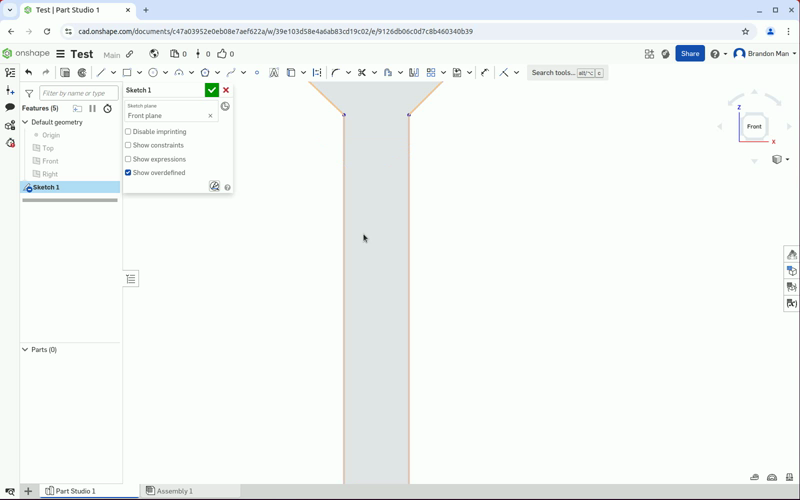
scroll(6)
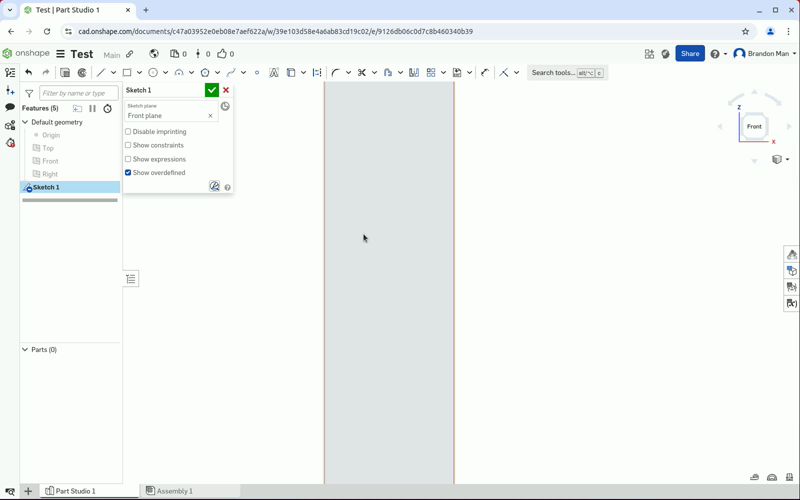
click(363, 233)
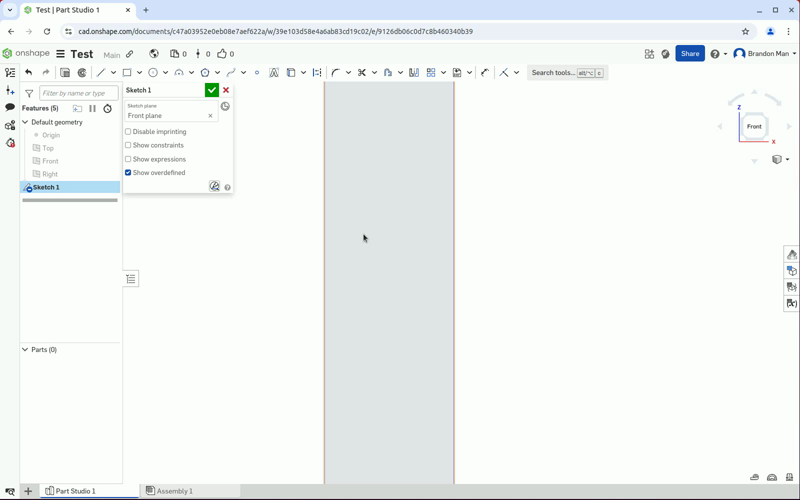
scroll(-6)
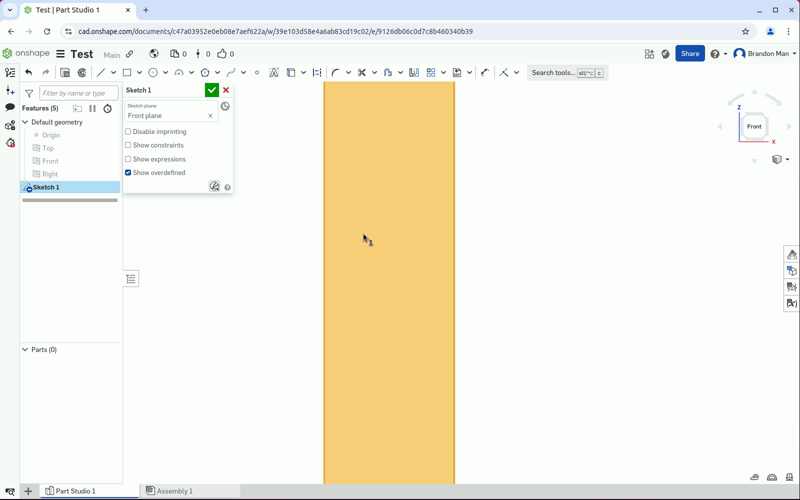
scroll(-6)
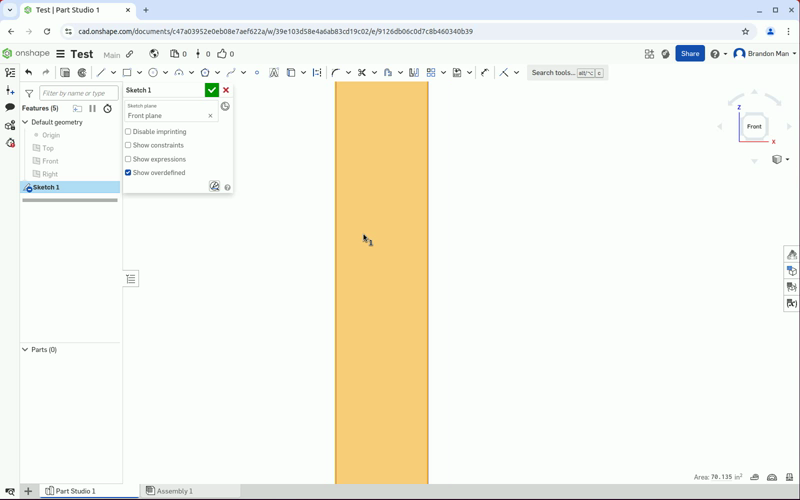
scroll(-6)
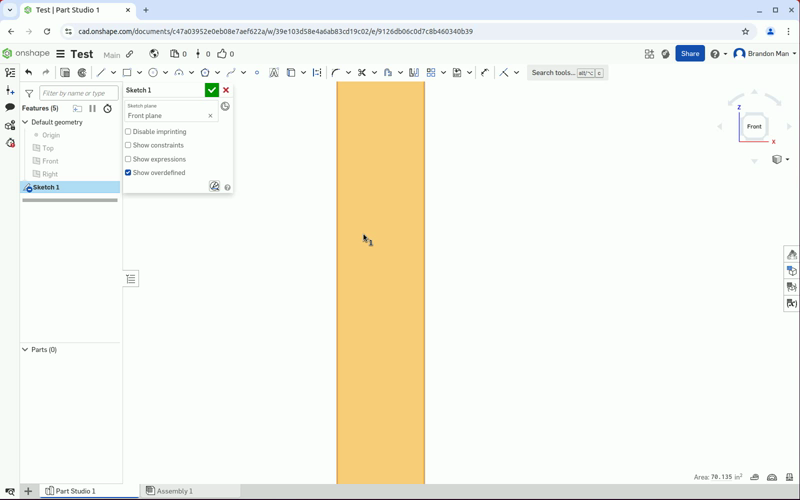
scroll(-6)
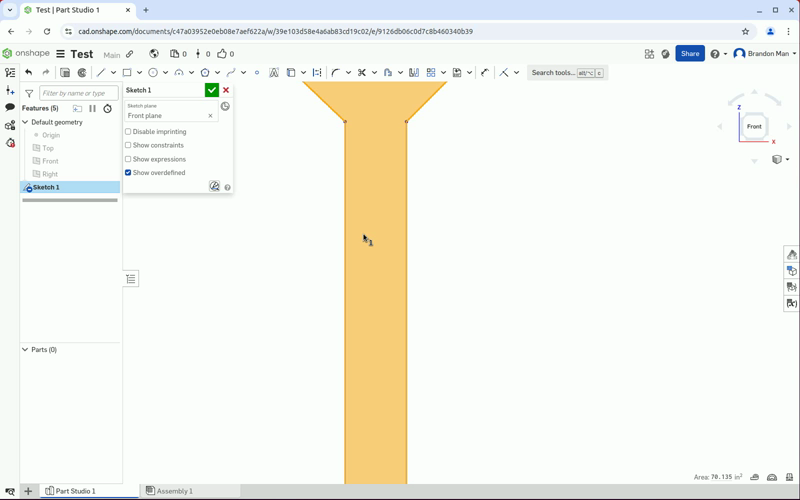
scroll(-6)
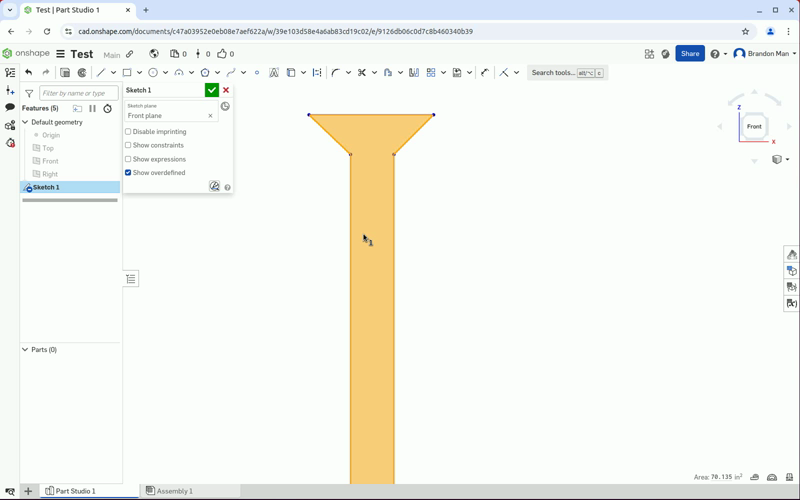
scroll(-6)
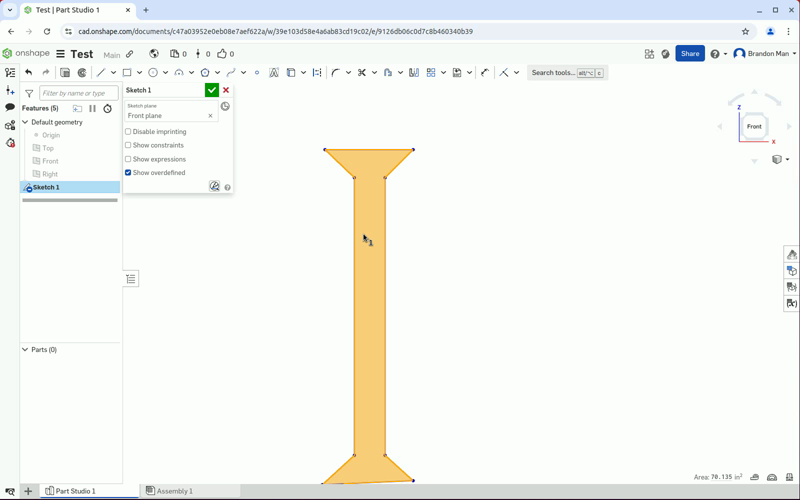
scroll(-6)
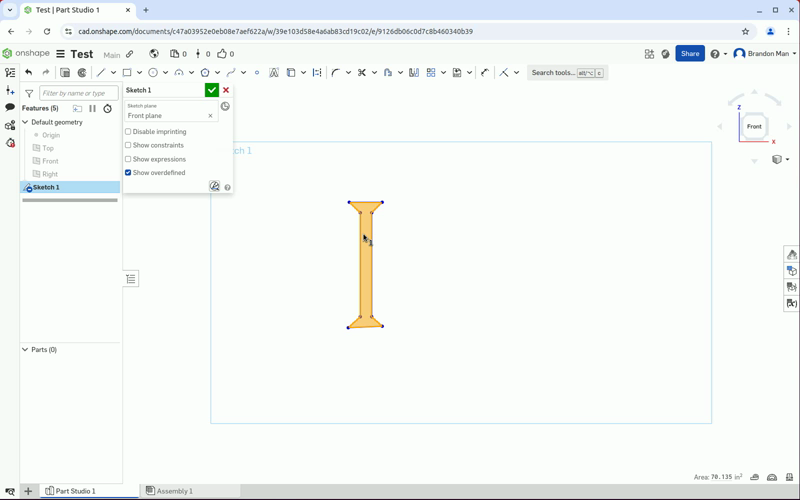
mouse_move(73, 352)
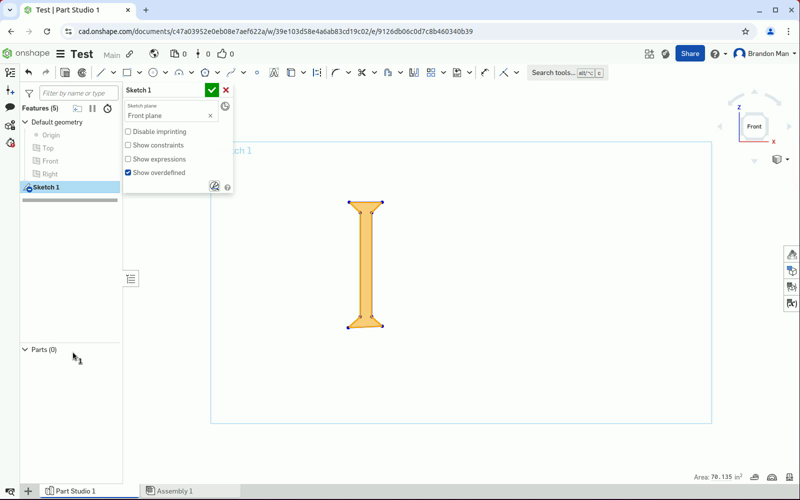
key(shift+y)
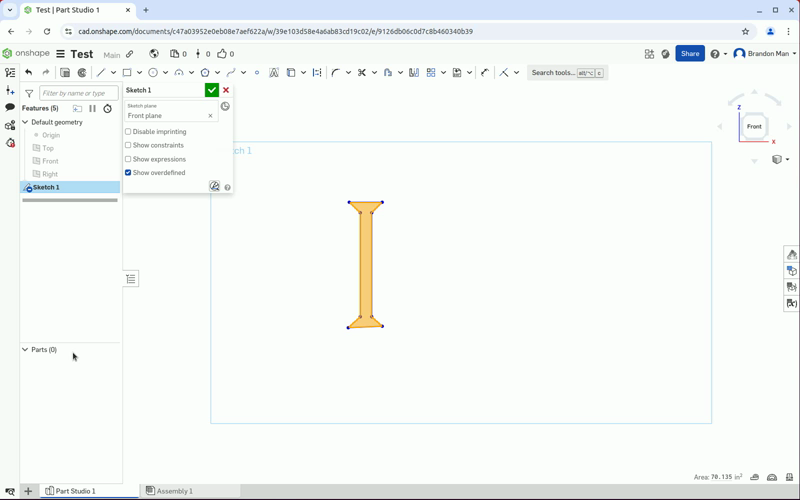
key(shift+e)
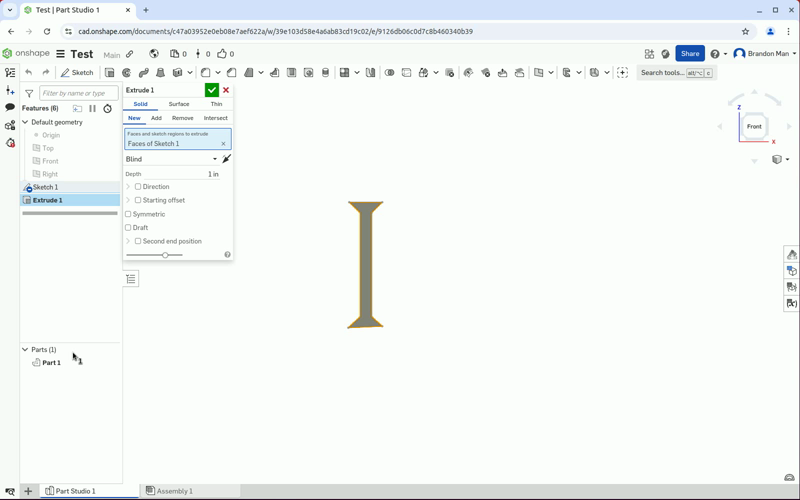
mouse_move(143, 106)
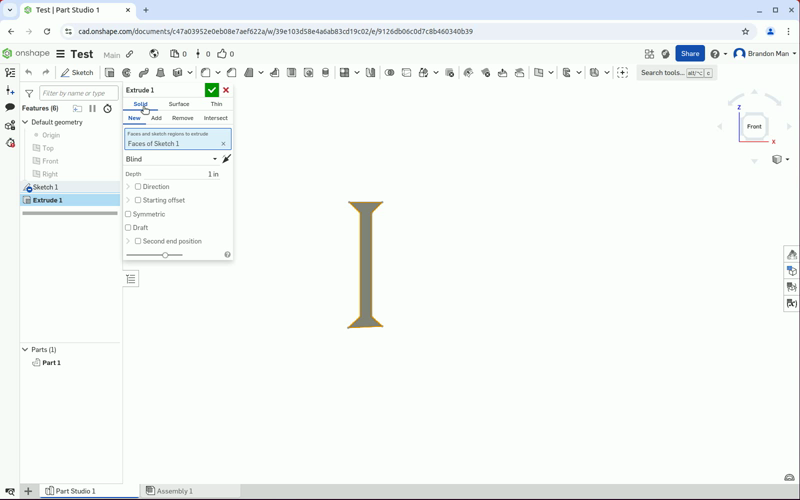
click(143, 106)
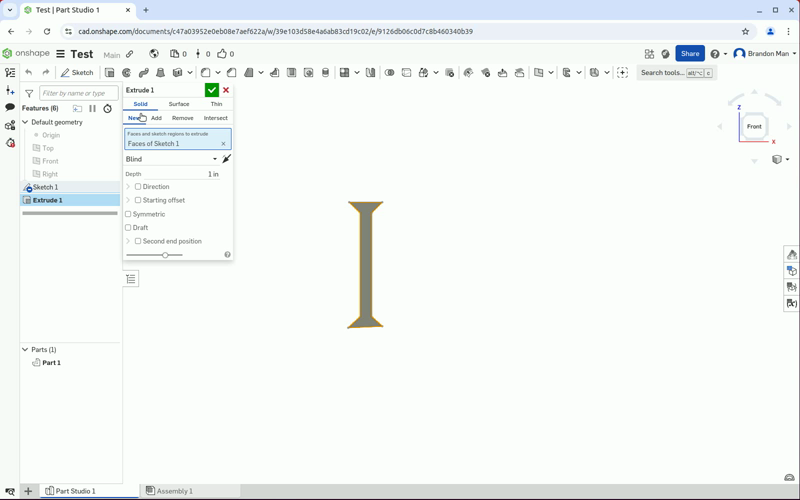
mouse_move(137, 120)
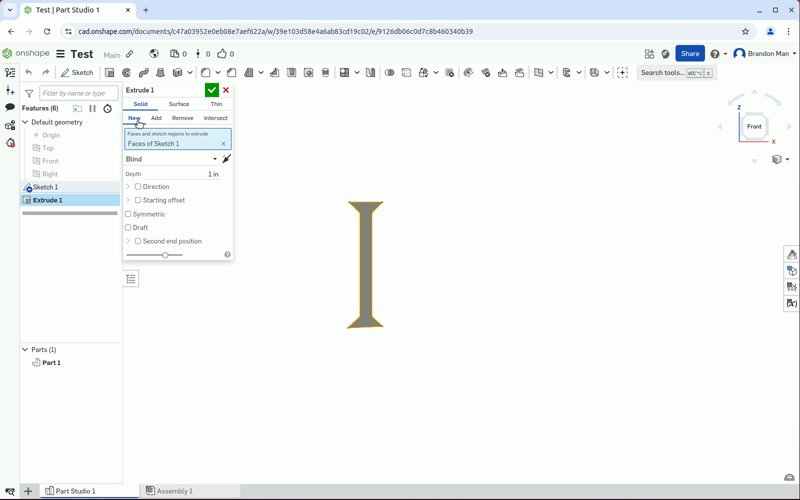
click(137, 120)
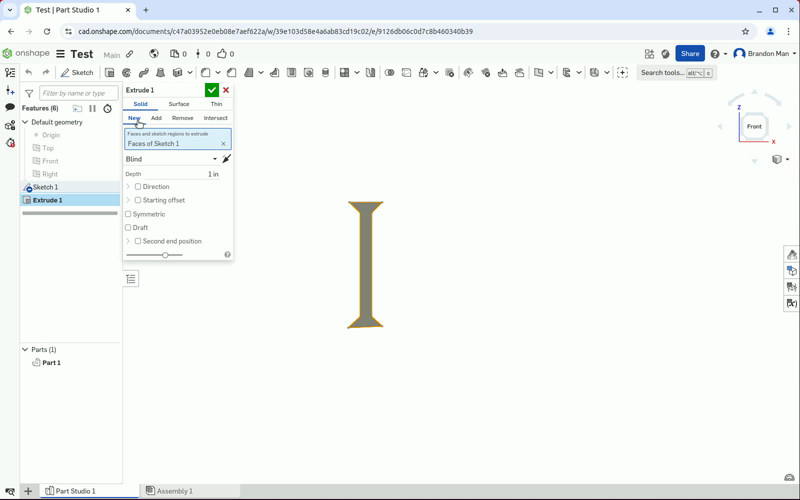
key(tab, 4)
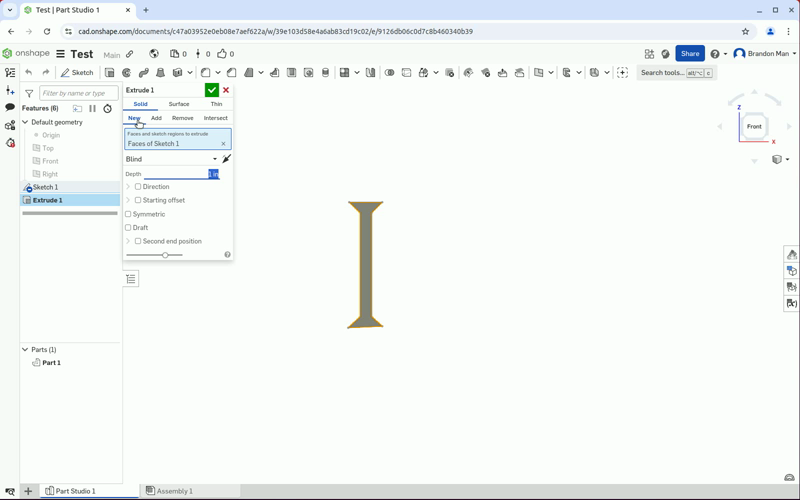
text(9.147)
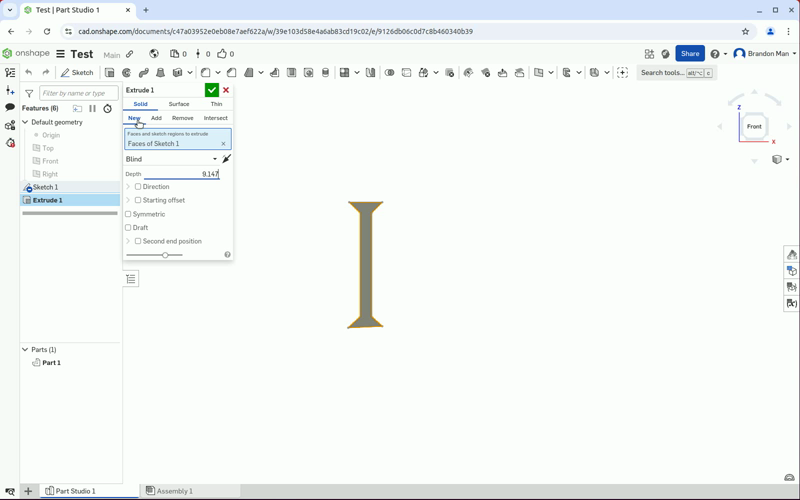
key(enter)
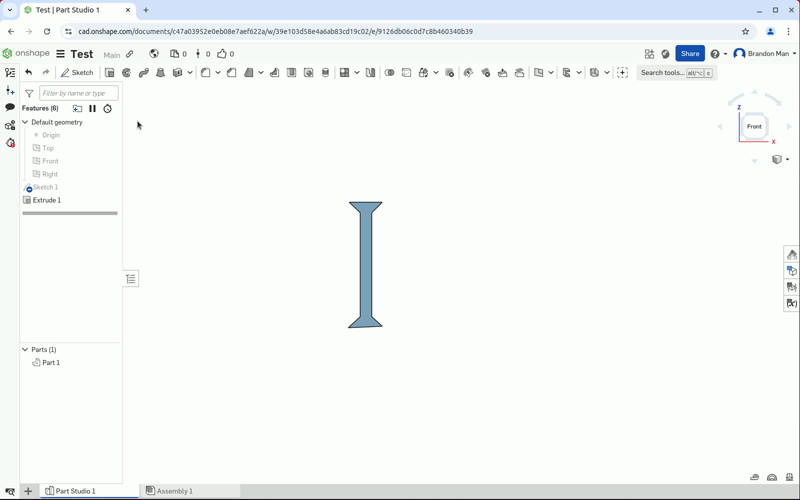
key(shift+h)
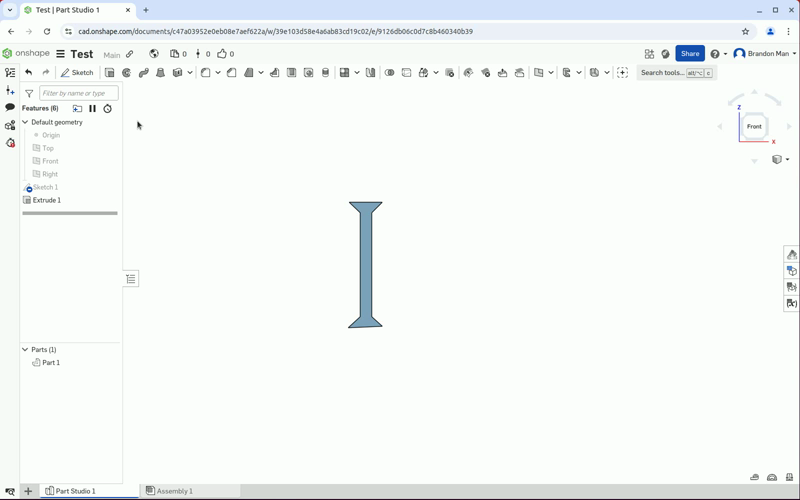
key(shift+h)
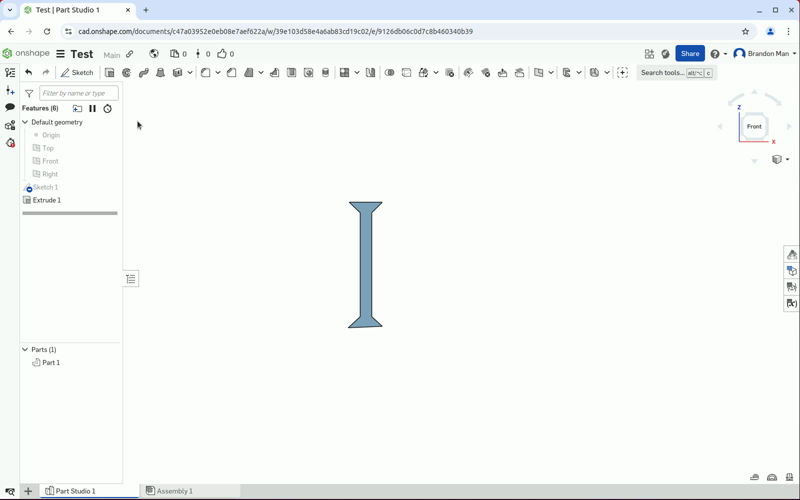
mouse_move(73, 189)
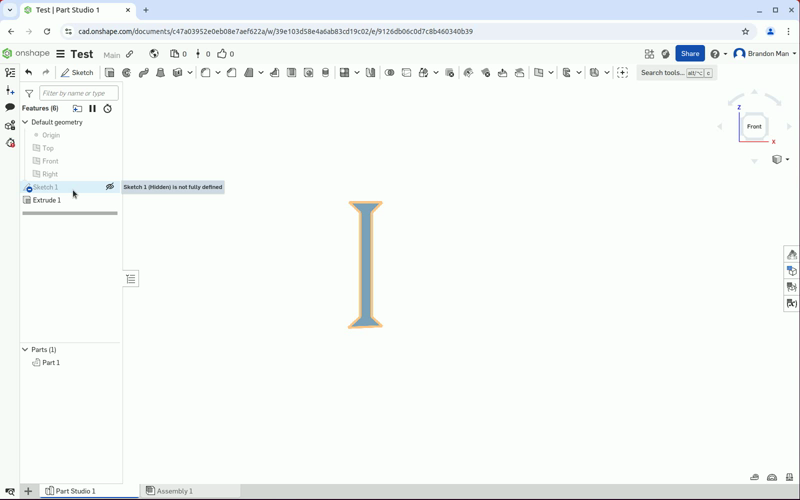
click(73, 189)
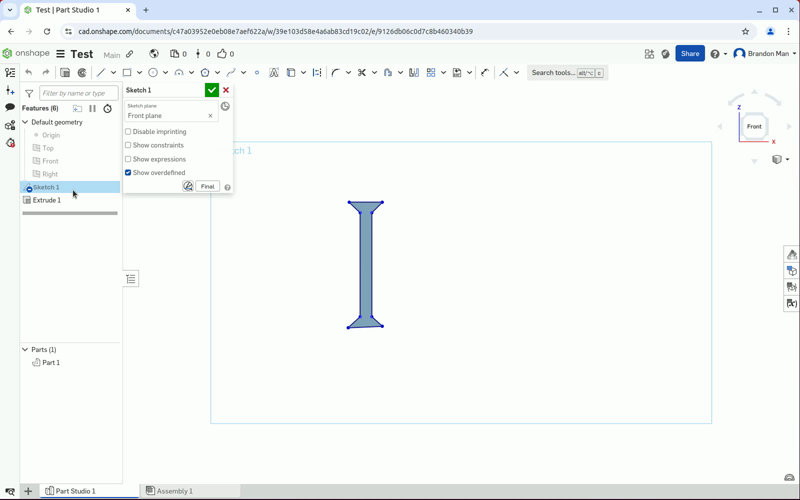
mouse_move(229, 92)
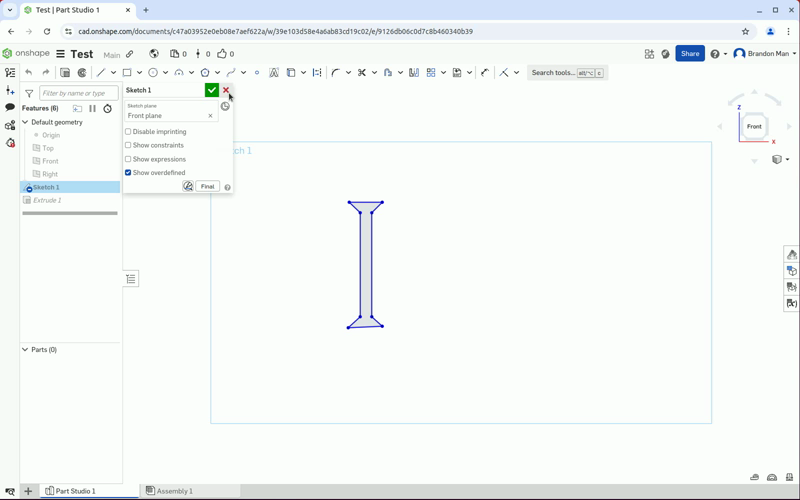
click(229, 92)
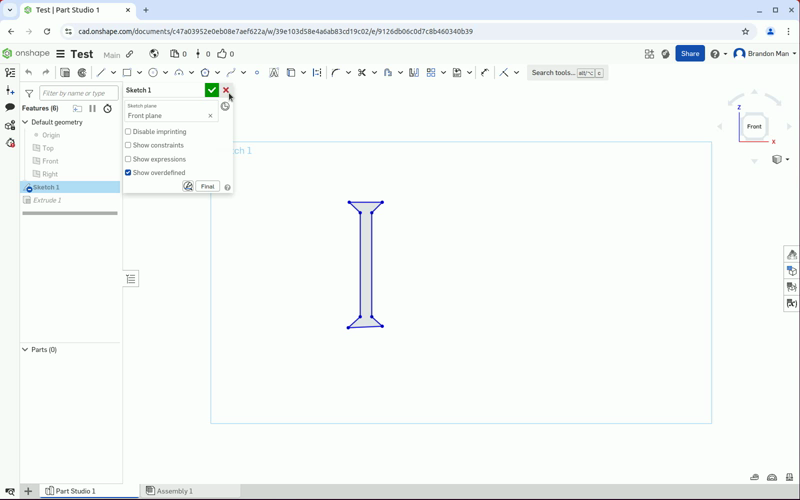
key(shift+s)
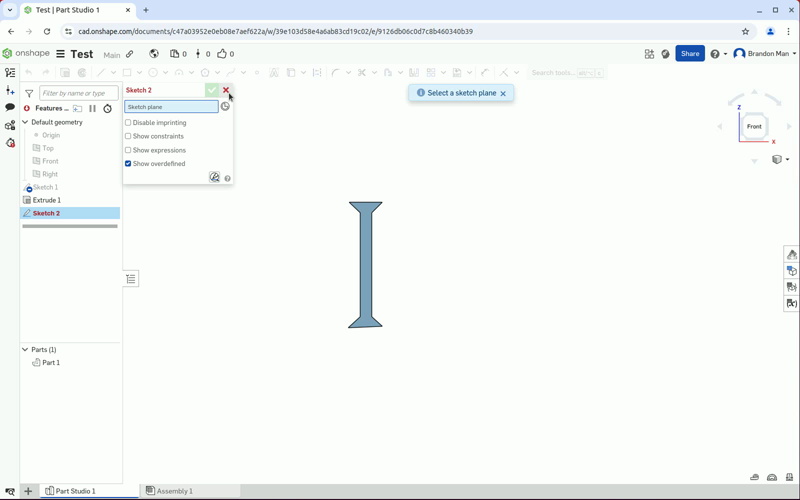
mouse_move(73, 163)
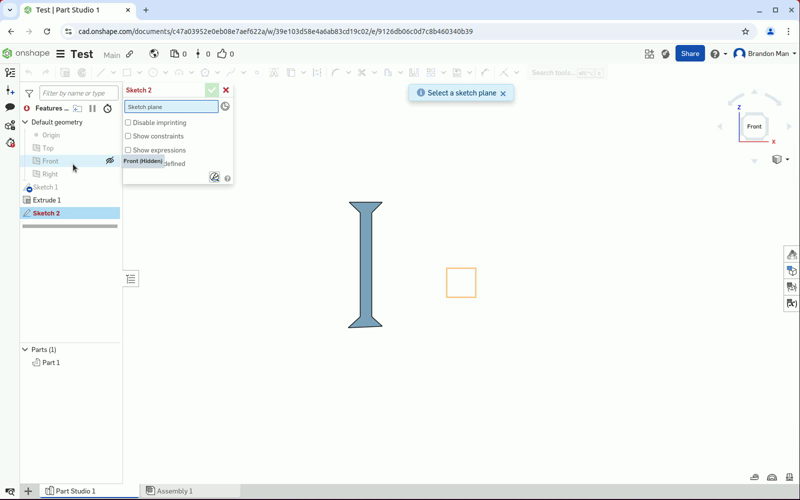
click(73, 163)
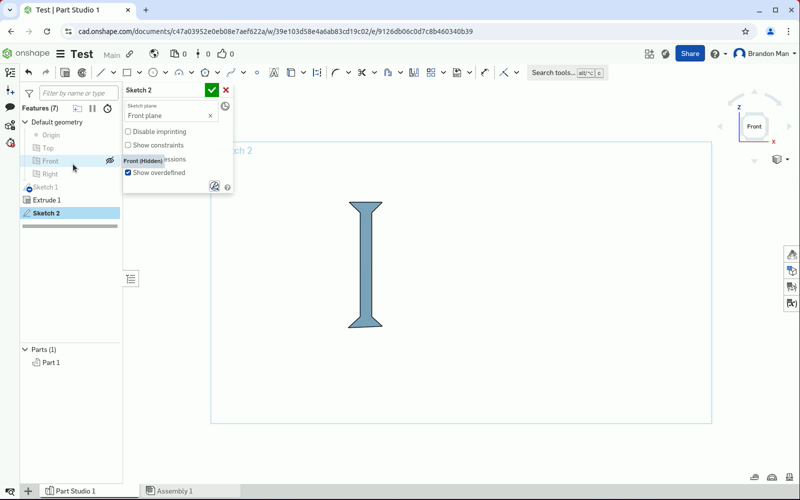
mouse_move(73, 352)
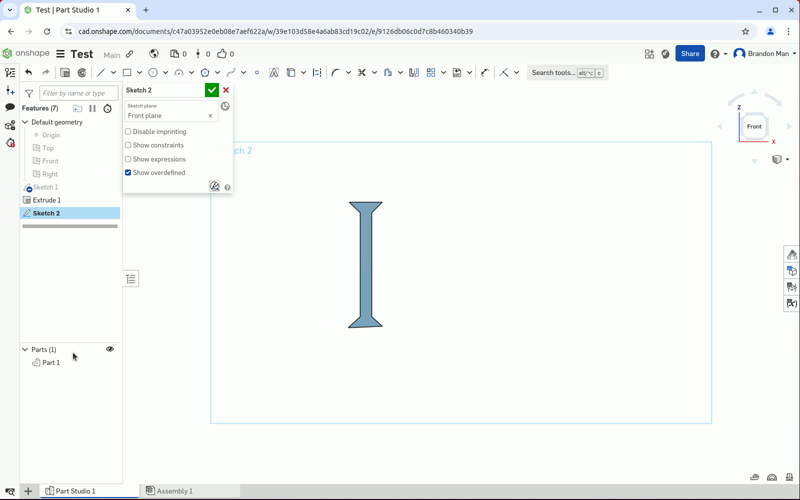
key(y)
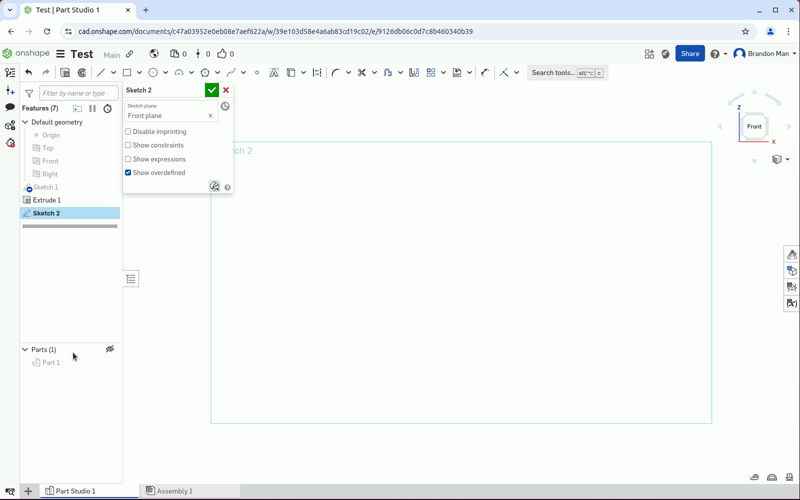
key(l)
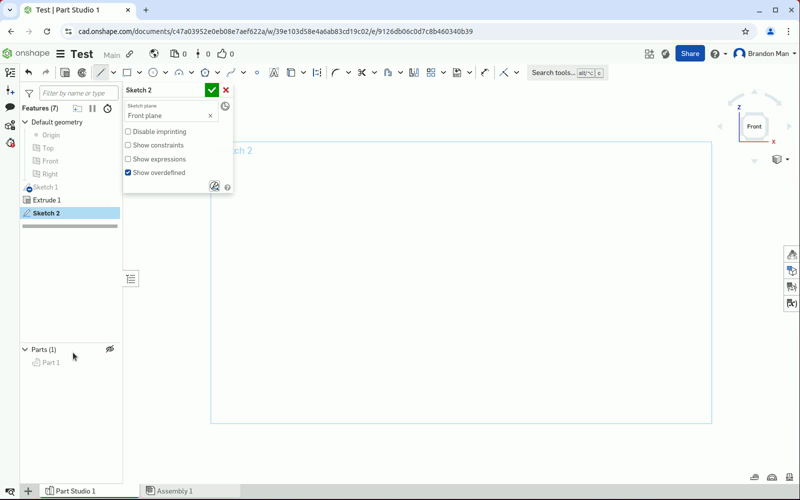
key_down(shift)
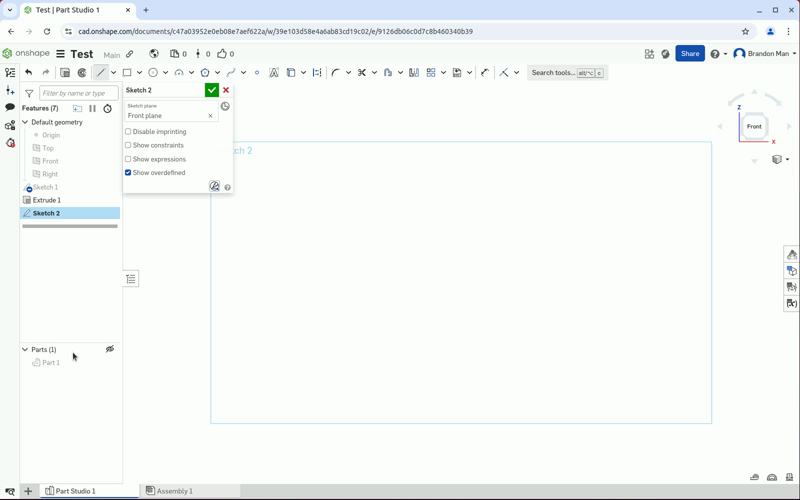
mouse_move(392, 326)
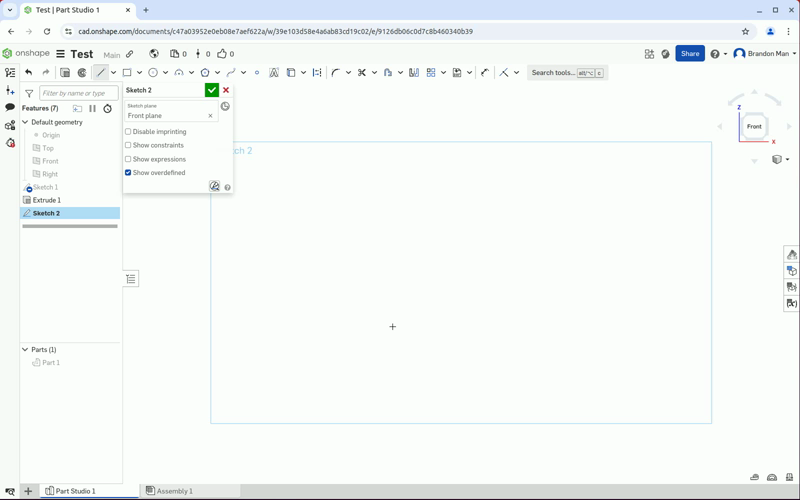
click(392, 326)
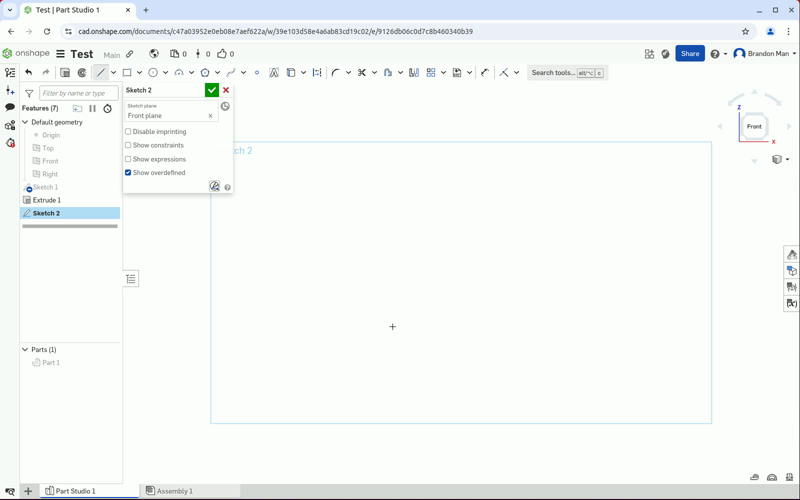
key_up(shift)
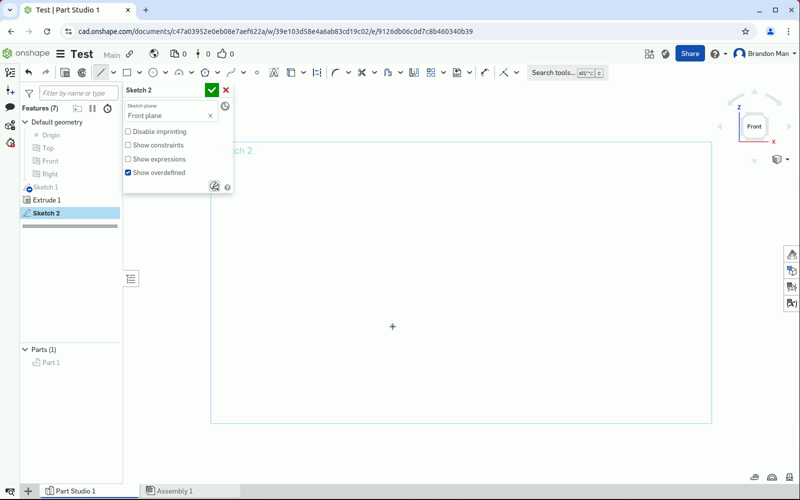
key_down(shift)
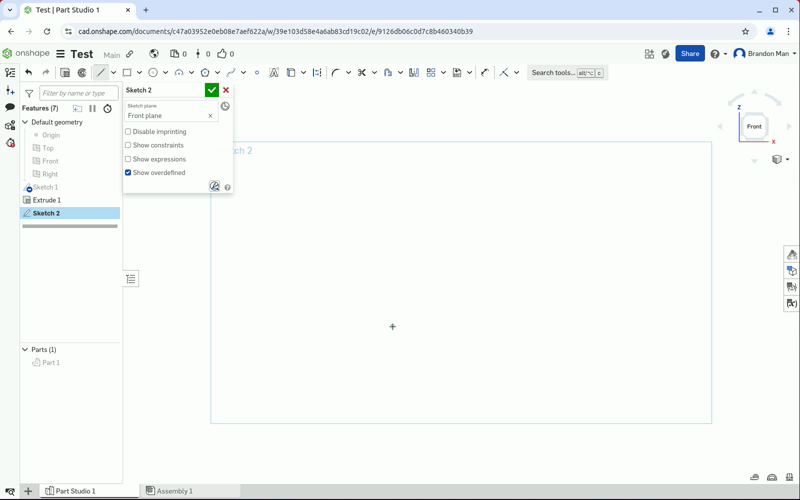
mouse_move(422, 326)
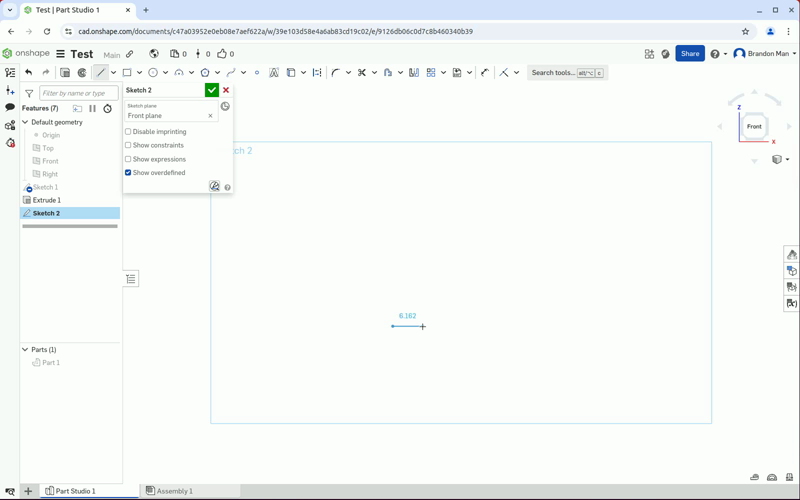
mouse_move(410, 326)
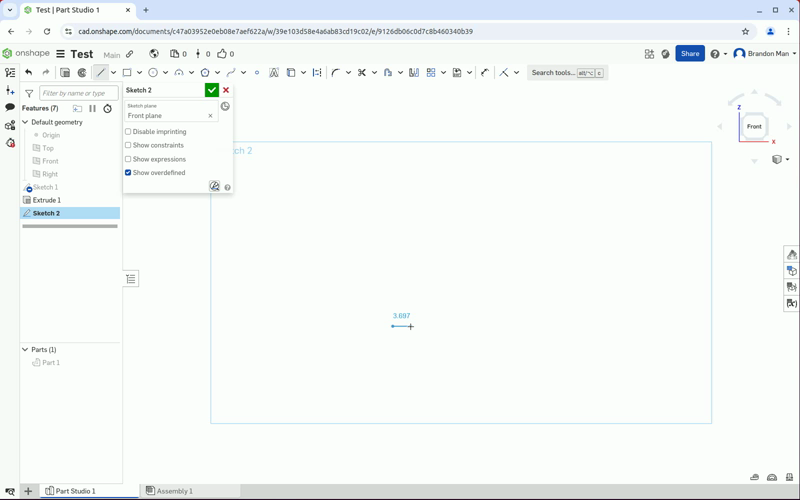
click(410, 326)
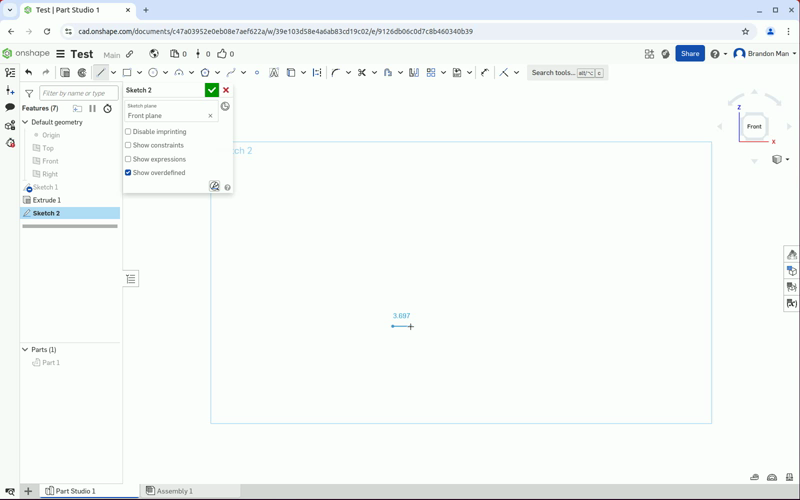
key_up(shift)
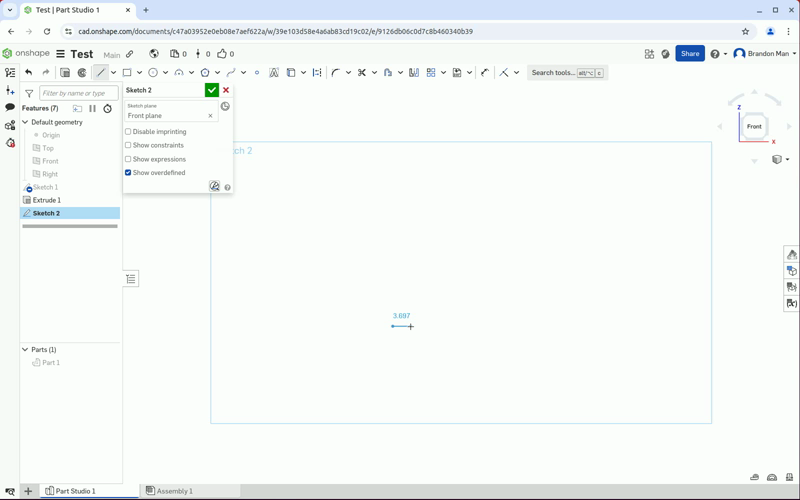
key_down(shift)
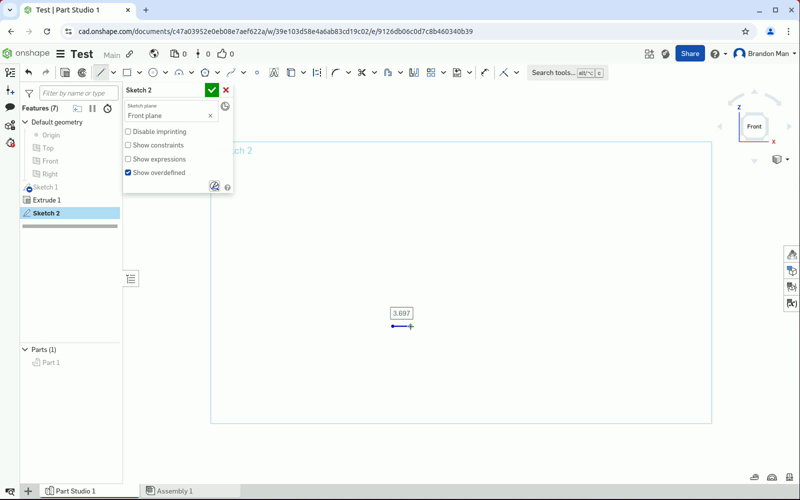
mouse_move(410, 202)
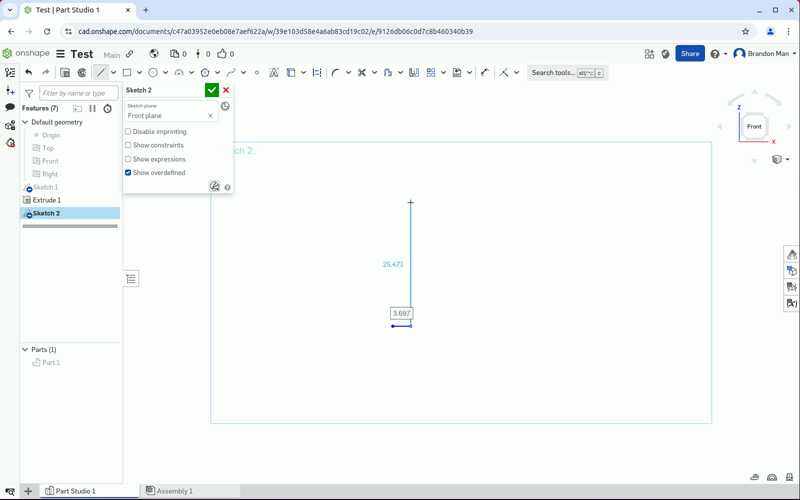
click(410, 202)
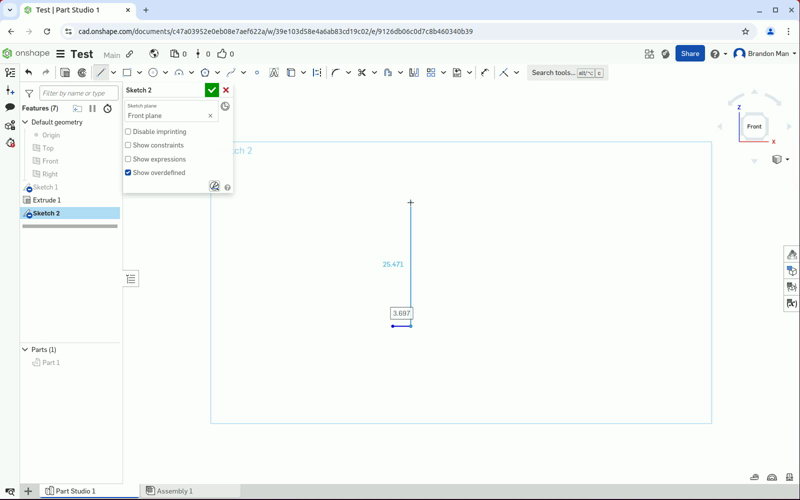
key_up(shift)
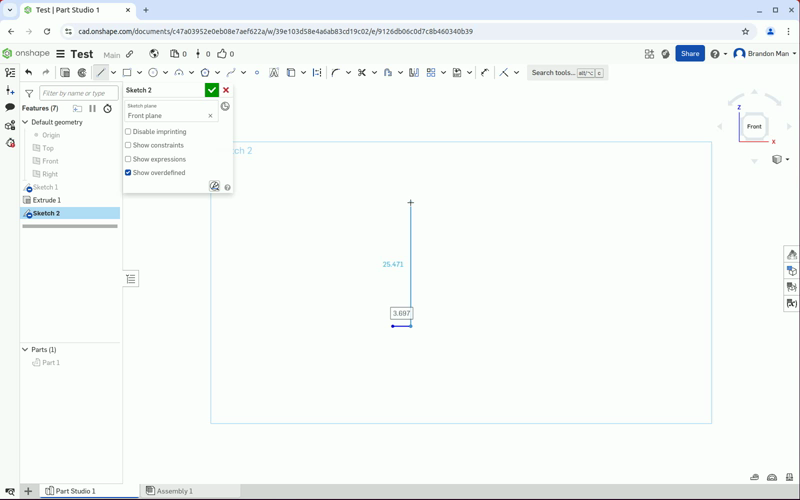
key_down(shift)
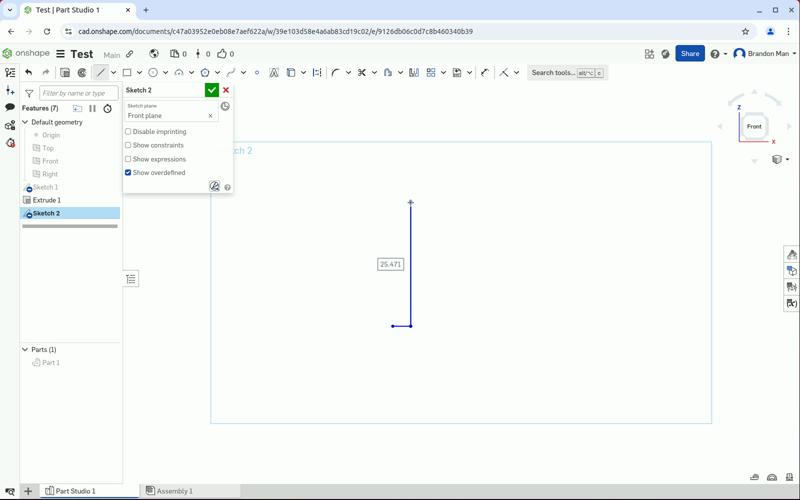
mouse_move(440, 202)
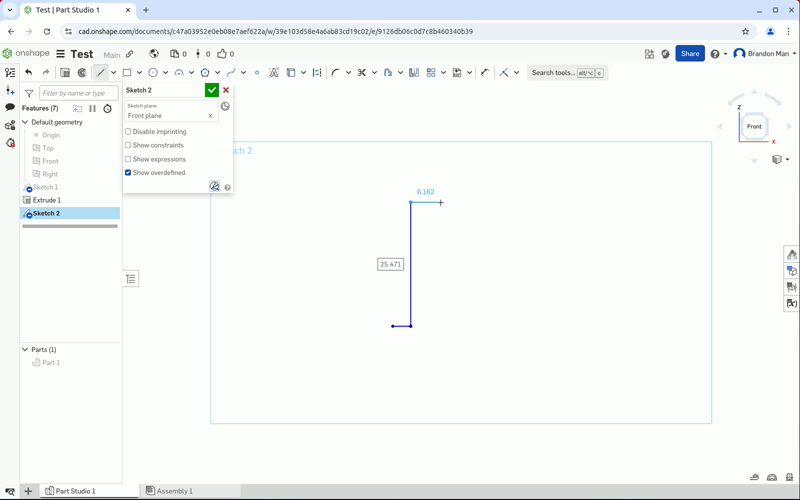
mouse_move(392, 202)
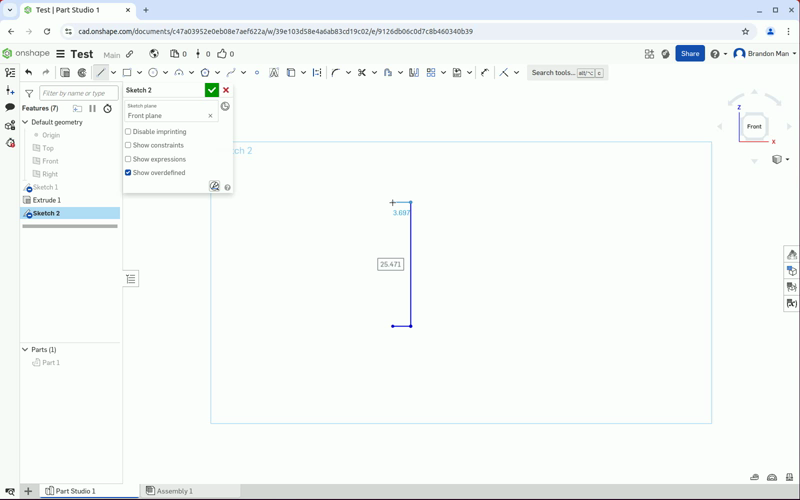
click(392, 202)
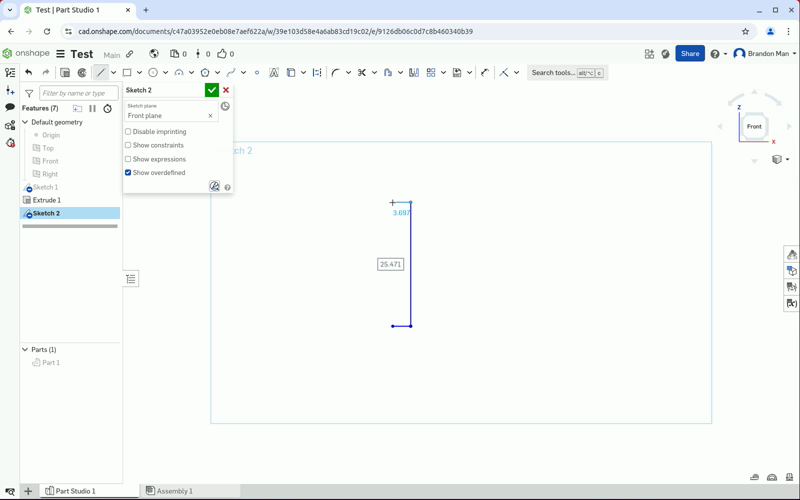
key_up(shift)
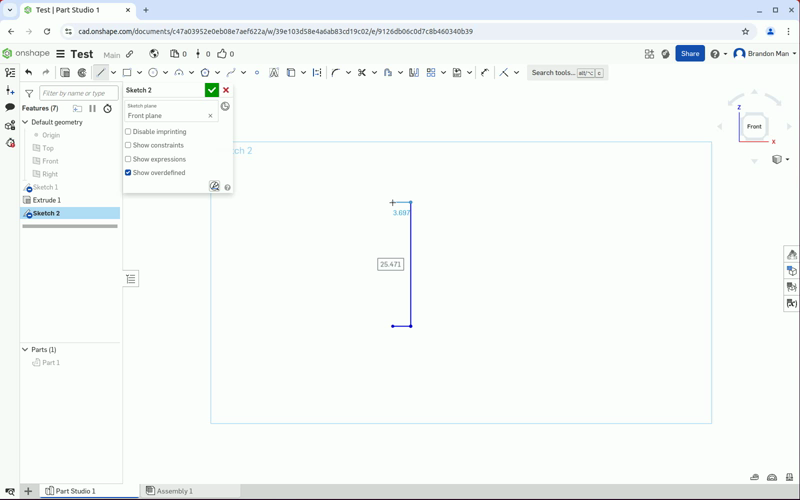
key_down(shift)
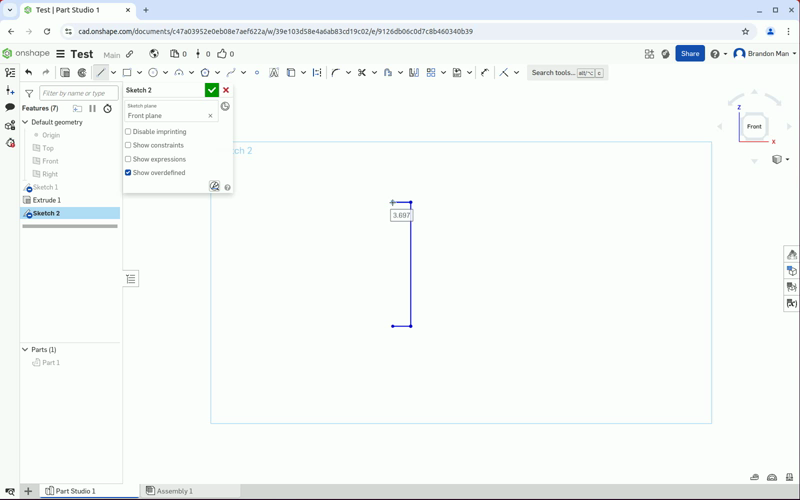
mouse_move(392, 326)
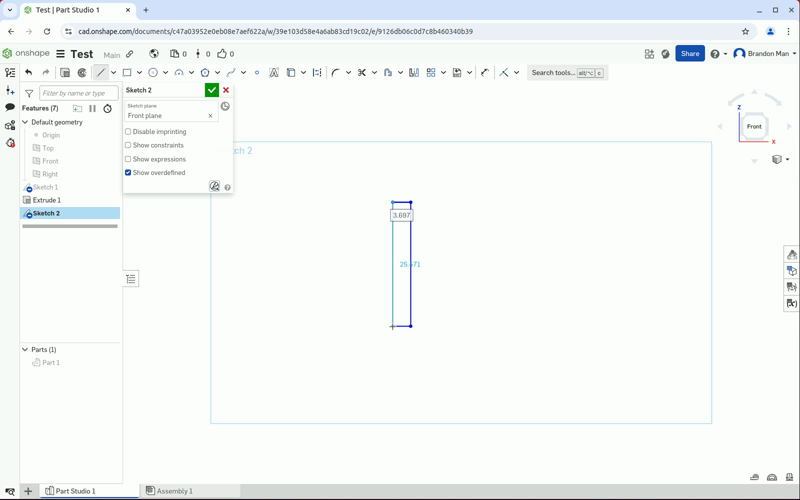
key_up(shift)
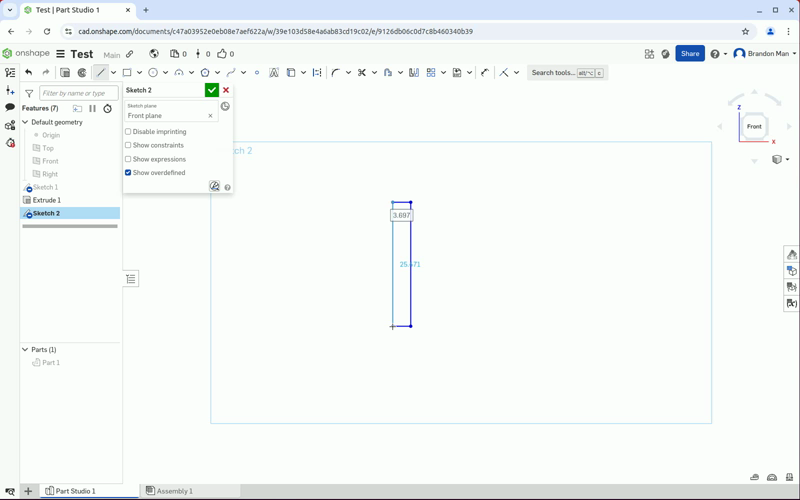
click(392, 326)
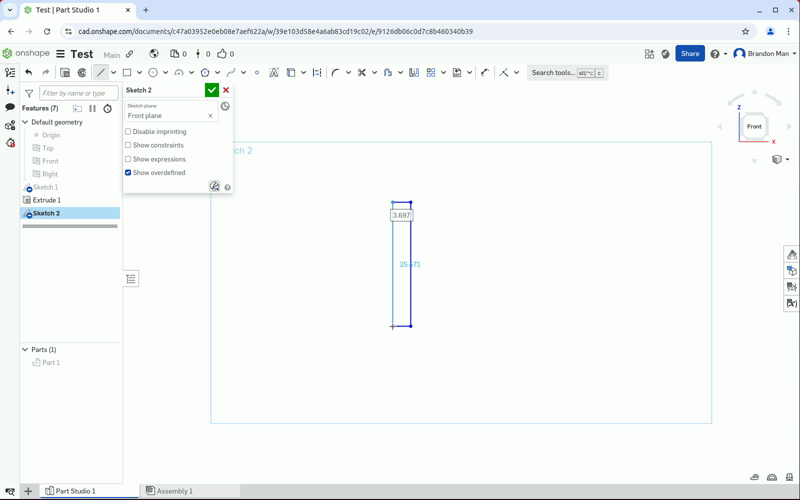
key(esc)
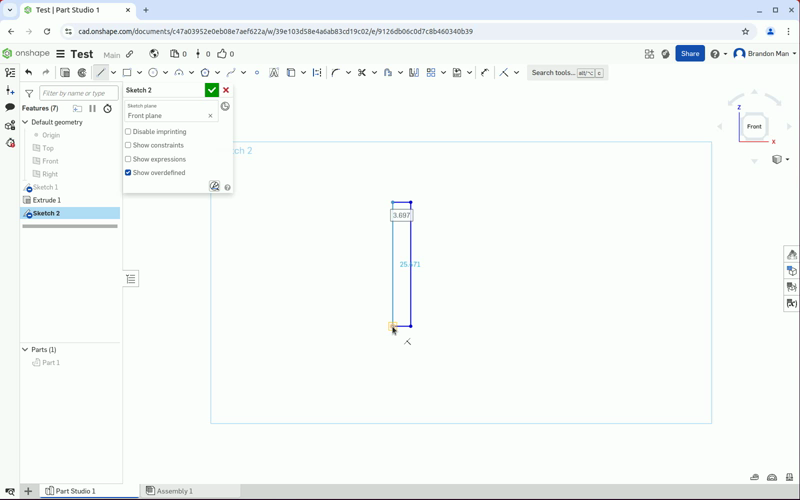
mouse_move(403, 324)
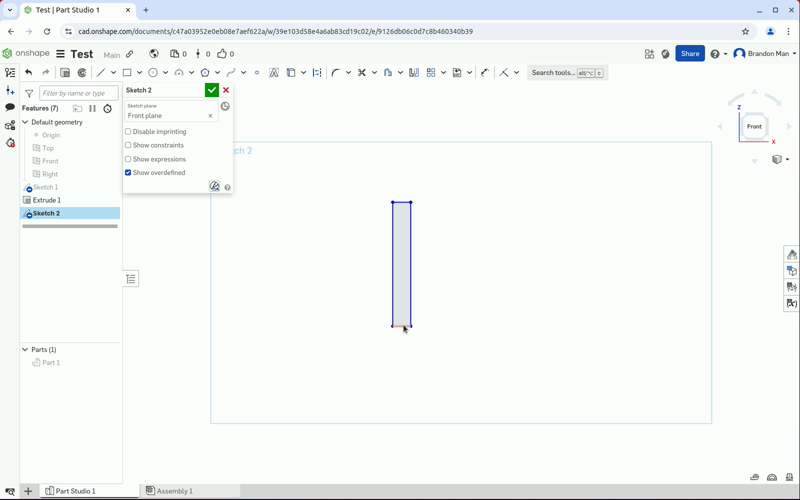
click(403, 324)
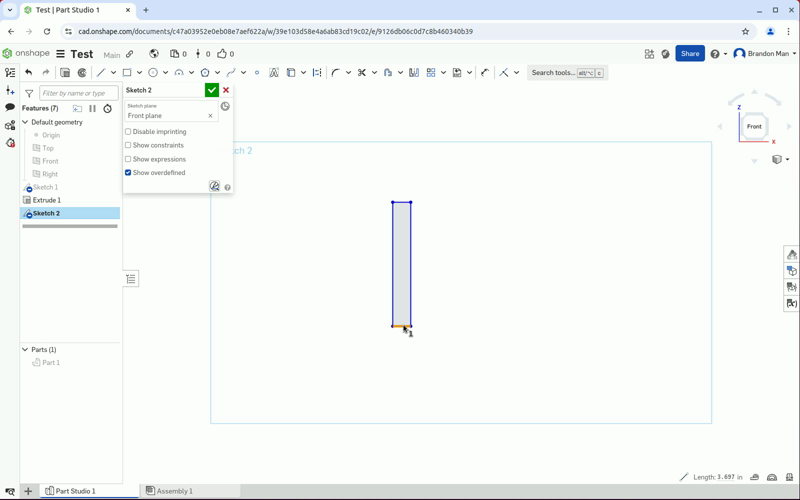
mouse_move(73, 352)
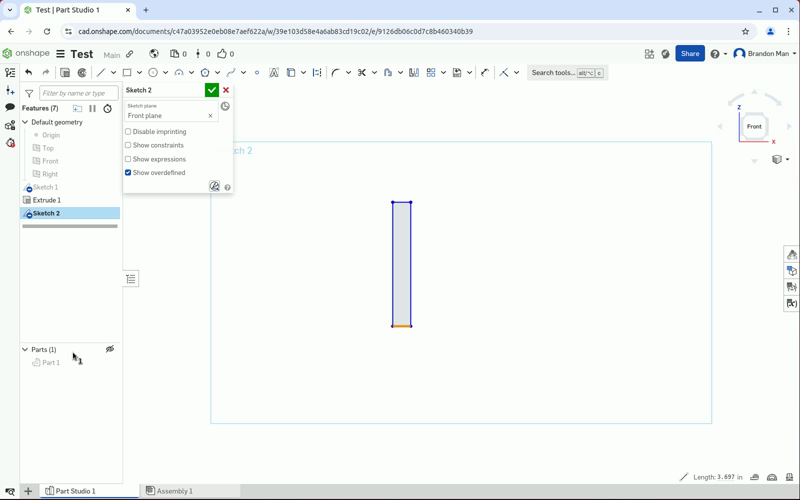
key(shift+y)
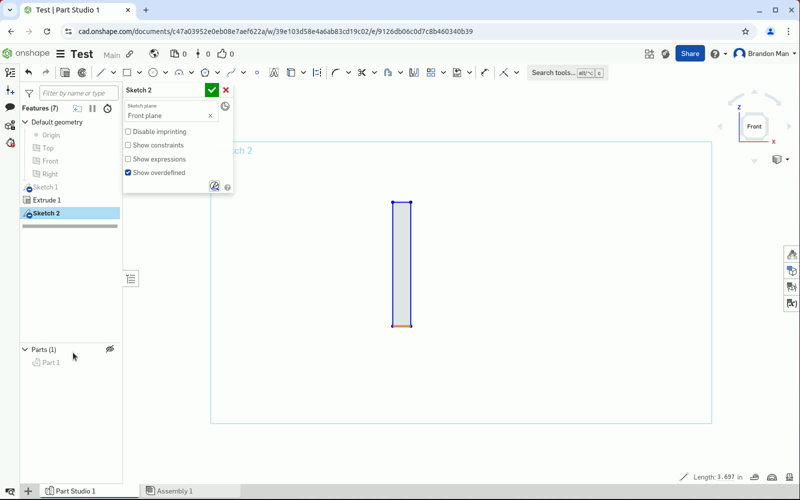
key(shift+e)
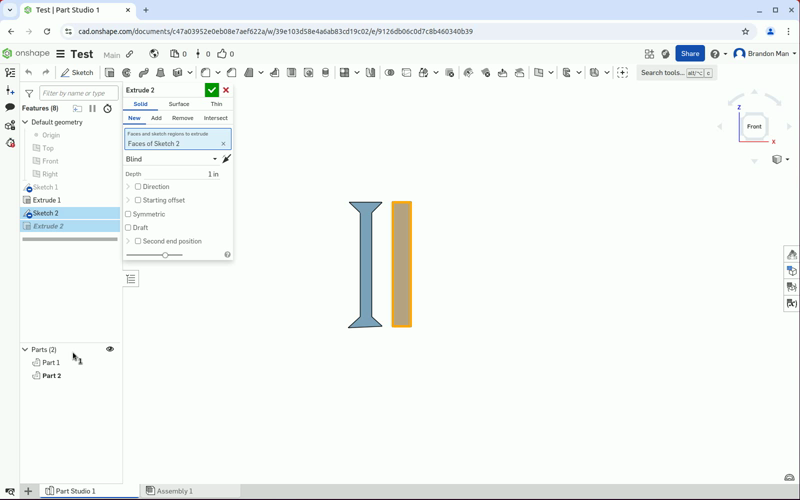
mouse_move(143, 106)
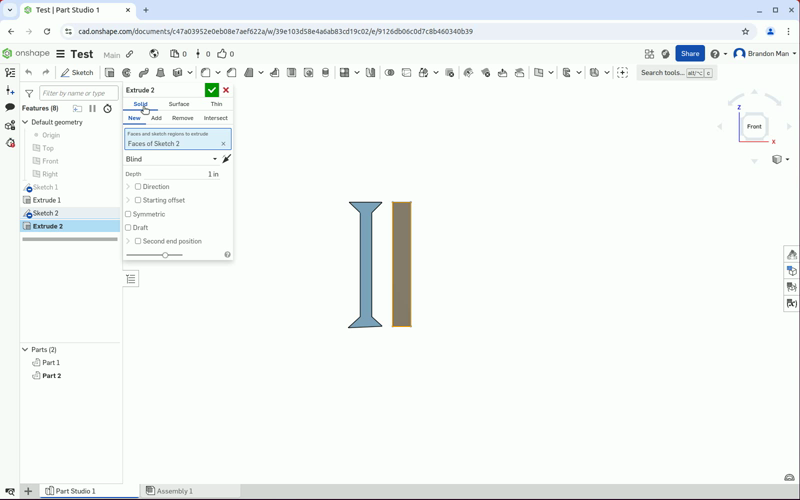
click(143, 106)
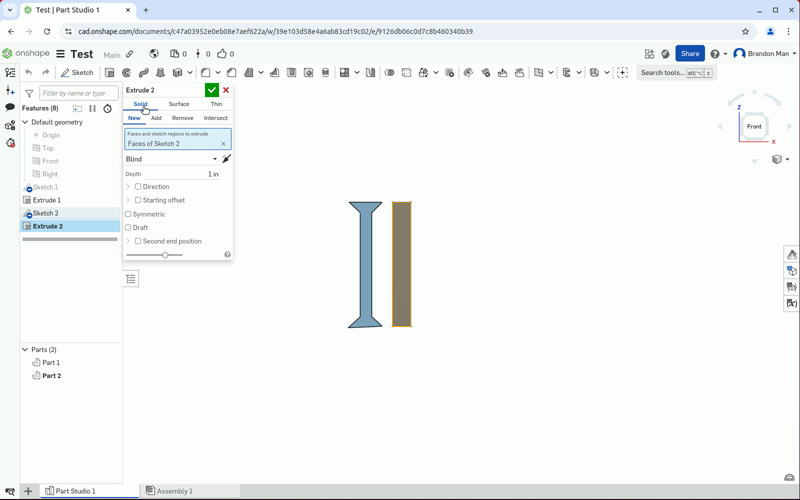
mouse_move(137, 120)
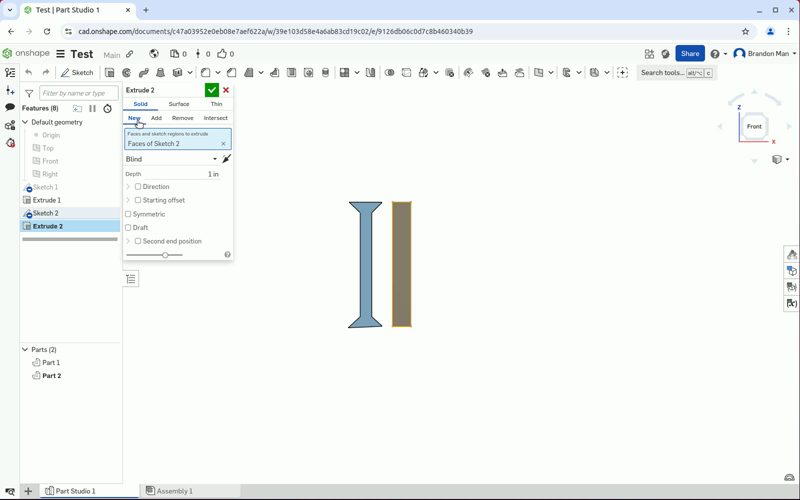
click(137, 120)
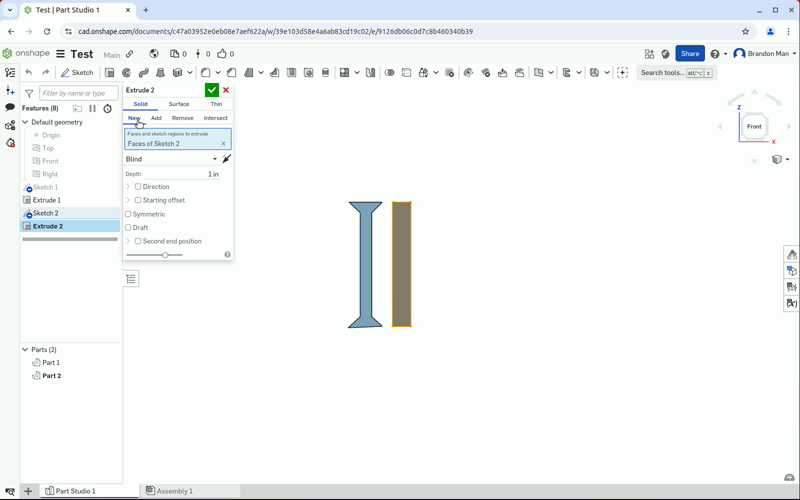
key(tab, 4)
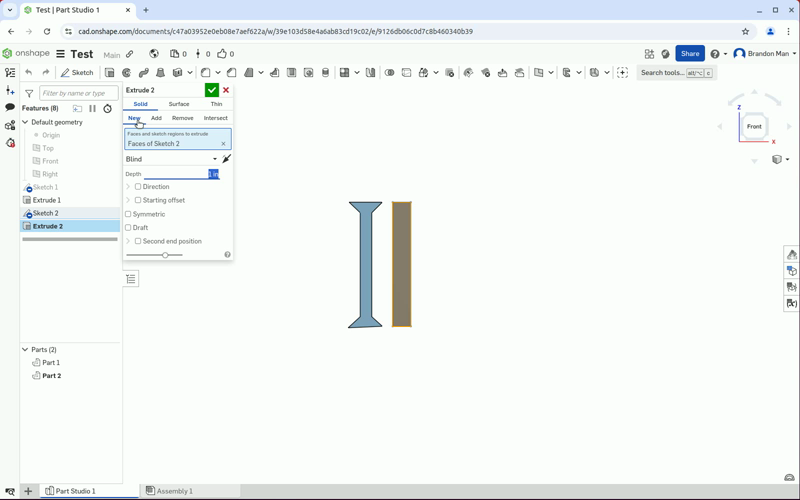
text(9.147)
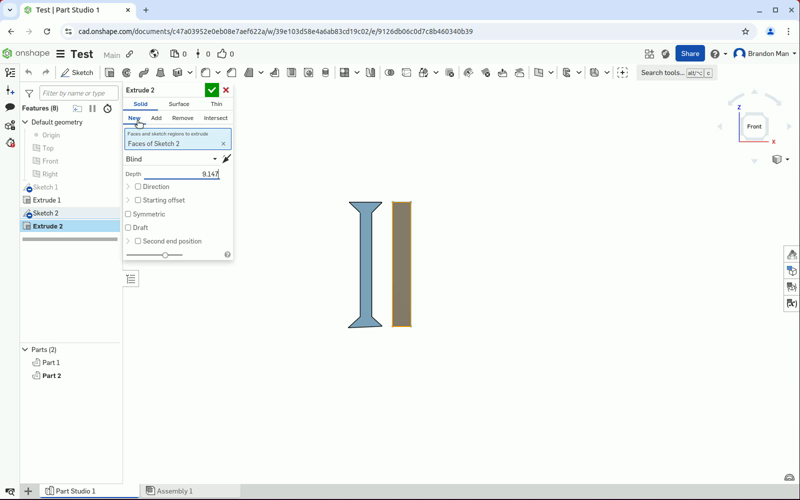
key(enter)
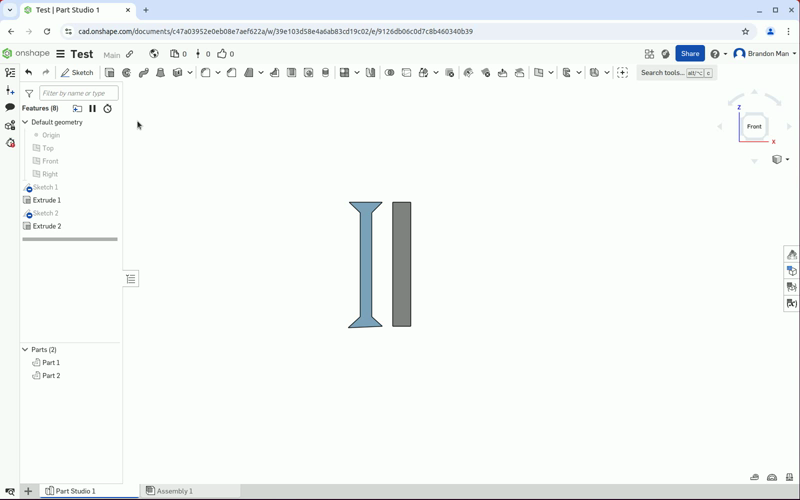
key(shift+h)
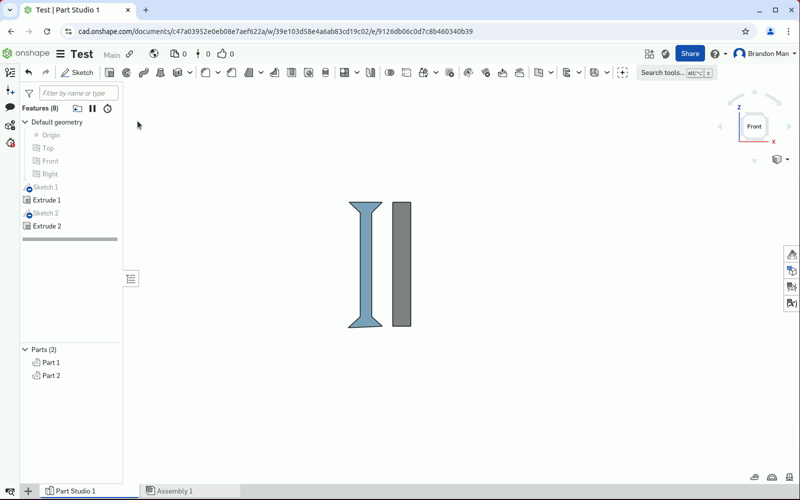
key(shift+h)
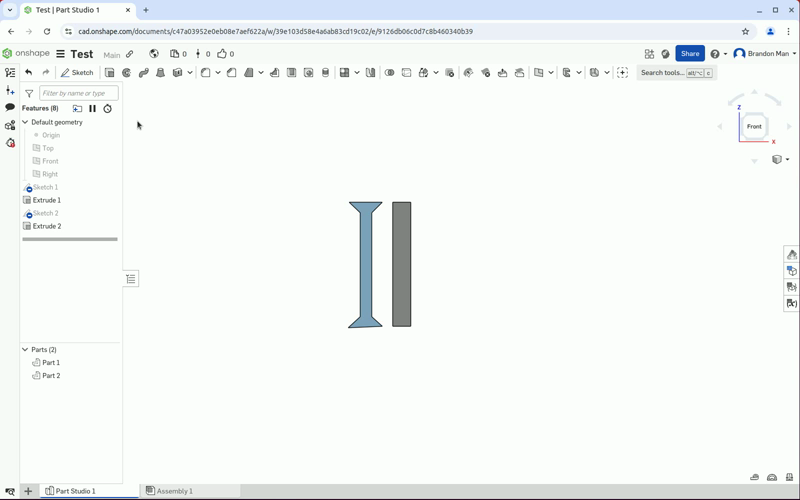
mouse_move(73, 189)
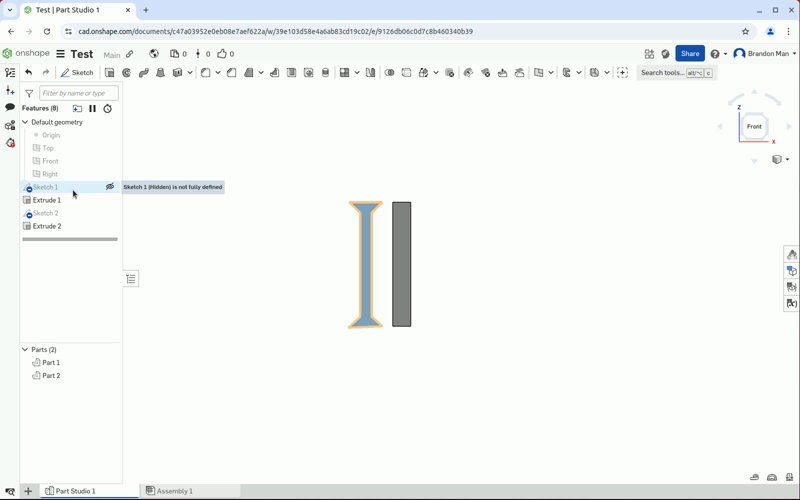
click(73, 189)
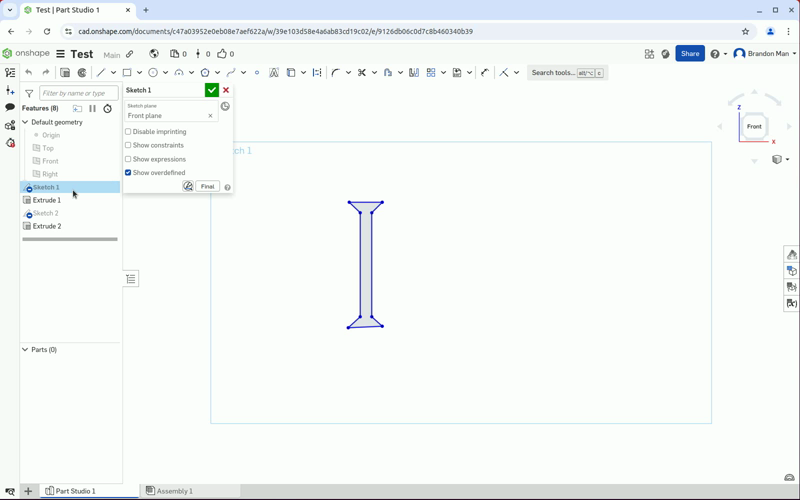
mouse_move(229, 92)
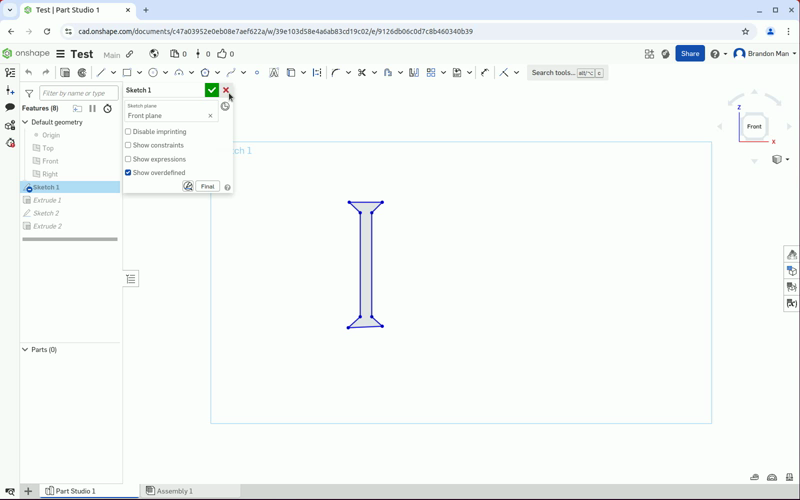
click(229, 92)
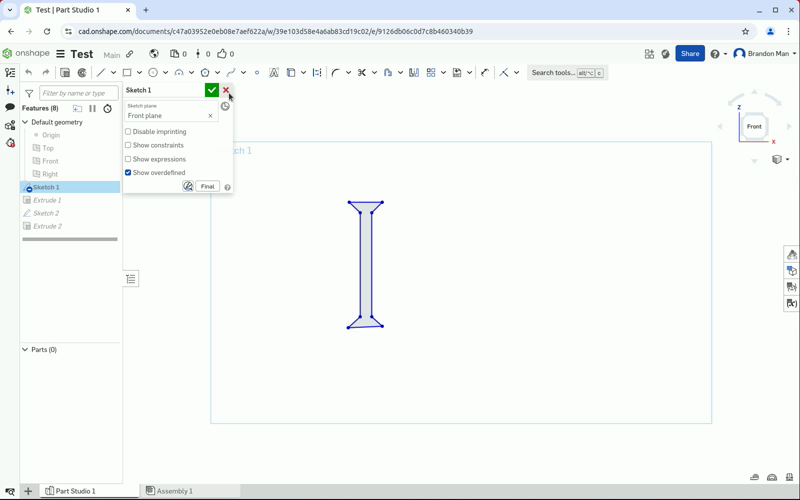
key(shift+s)
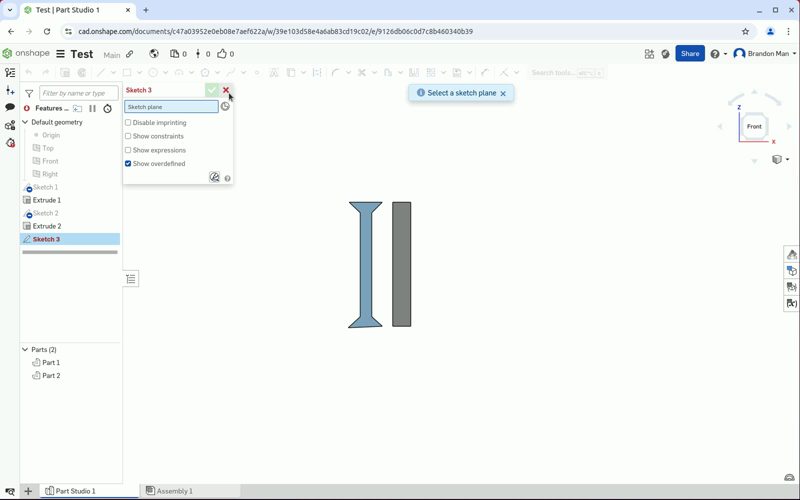
mouse_move(73, 163)
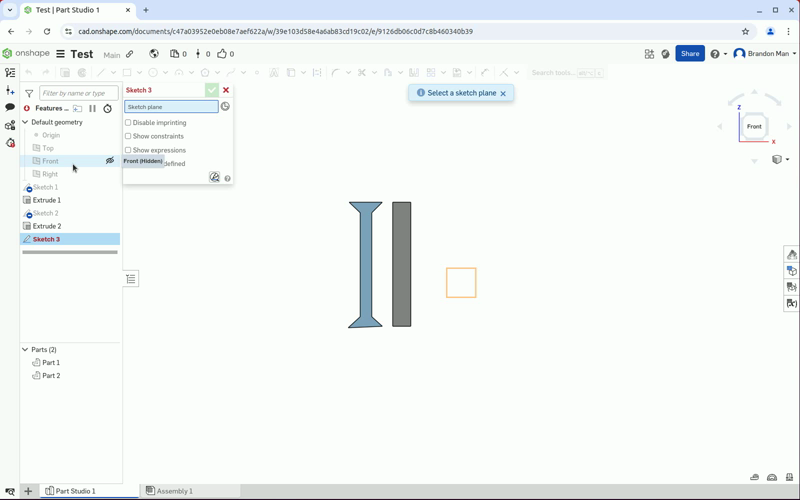
click(73, 163)
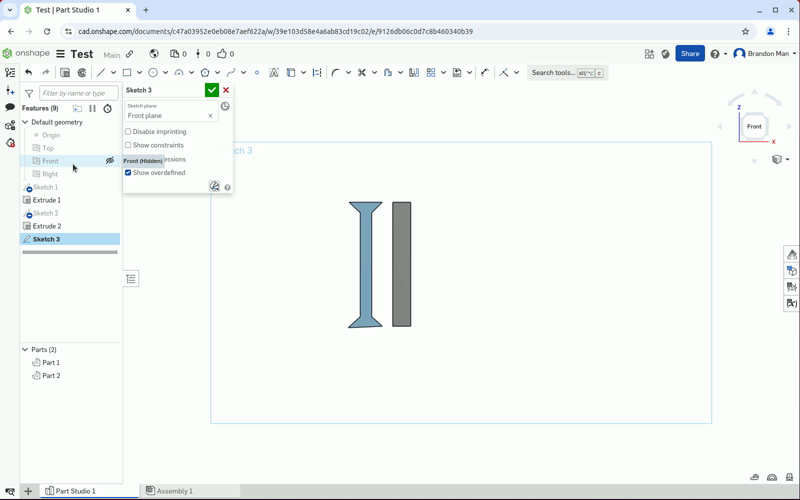
mouse_move(73, 352)
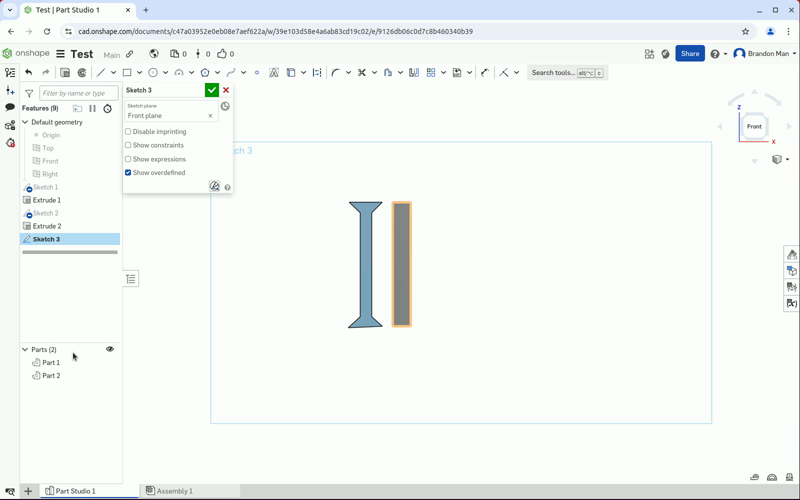
key(y)
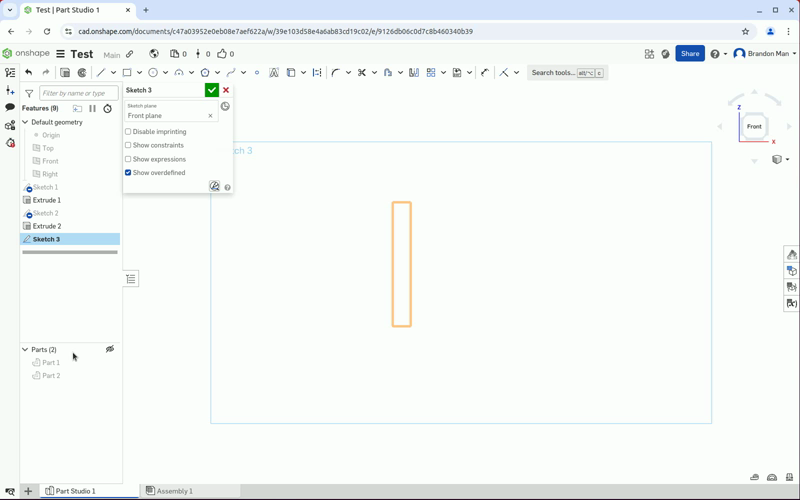
key(l)
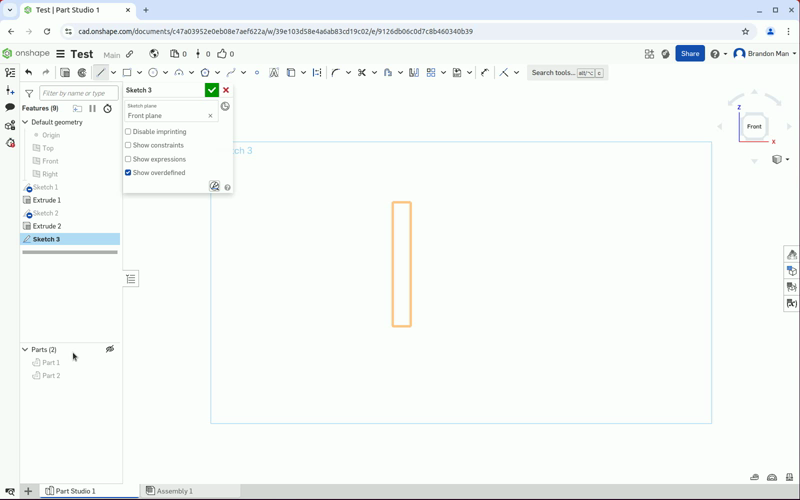
key_down(shift)
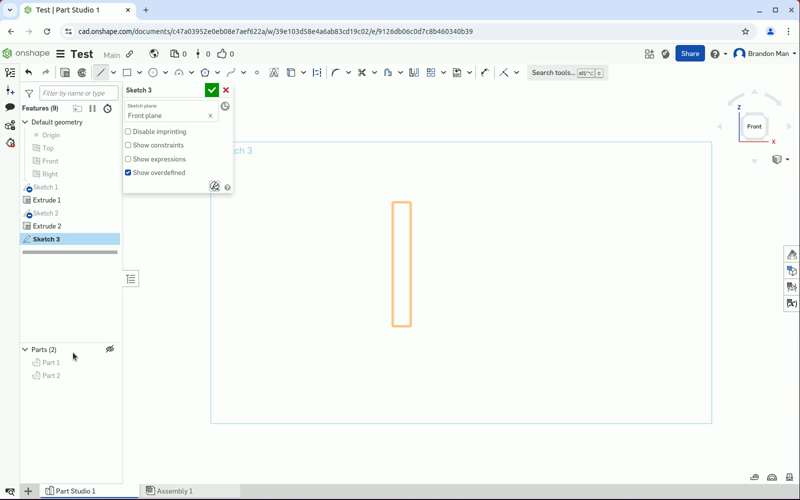
mouse_move(423, 326)
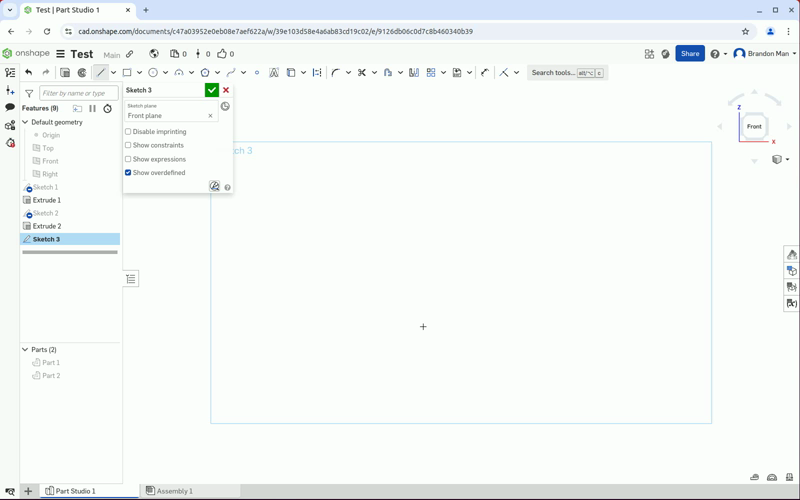
click(423, 326)
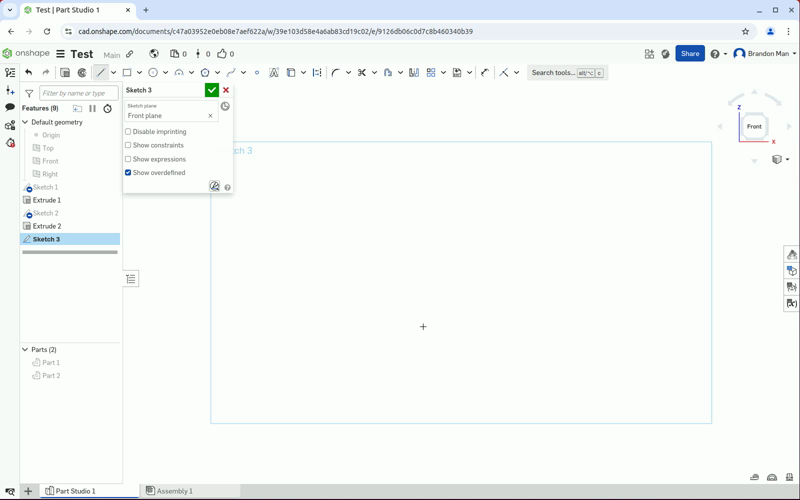
key_up(shift)
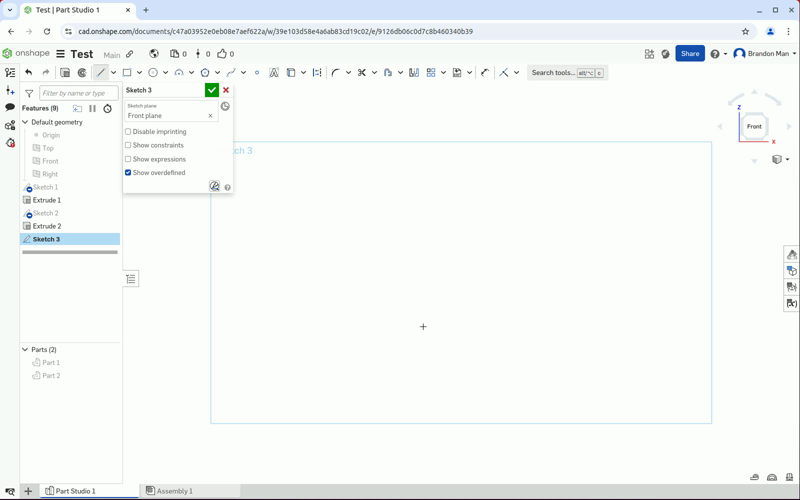
key_down(shift)
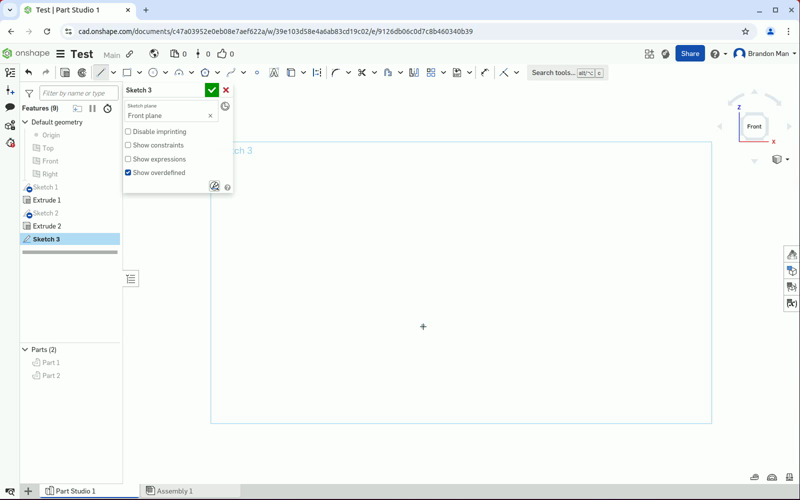
mouse_move(453, 326)
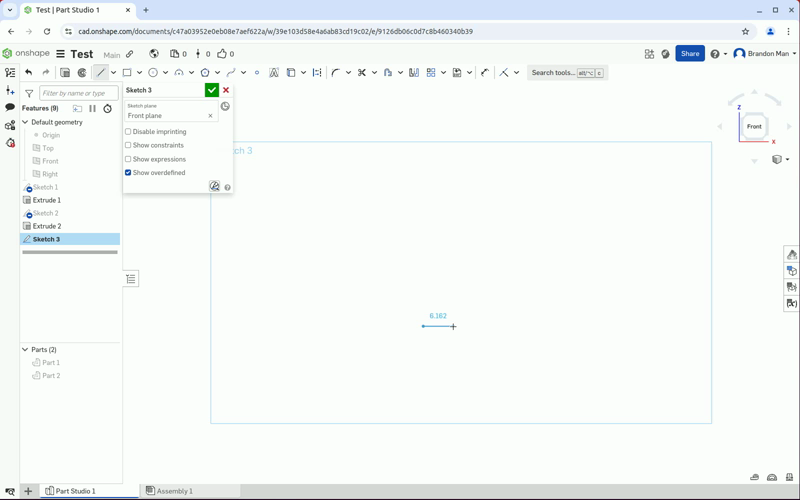
mouse_move(457, 326)
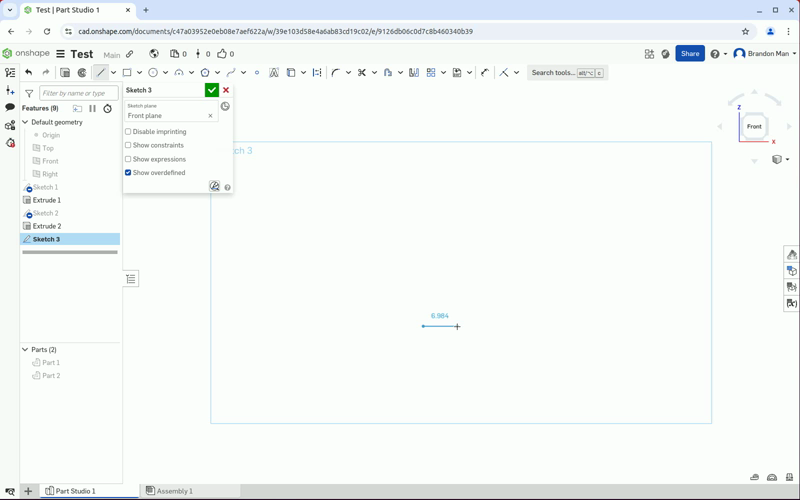
click(457, 326)
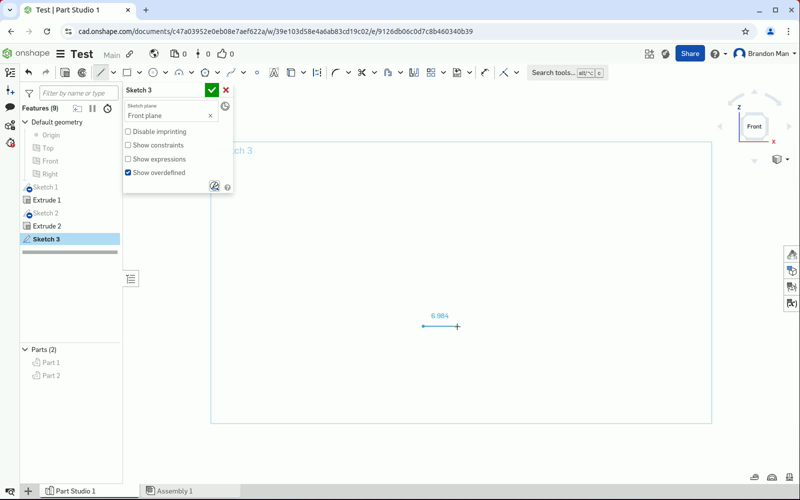
key_up(shift)
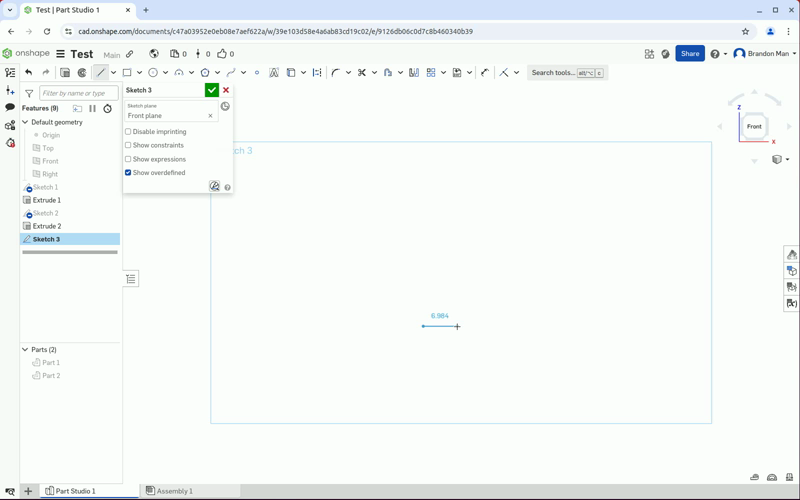
key_down(shift)
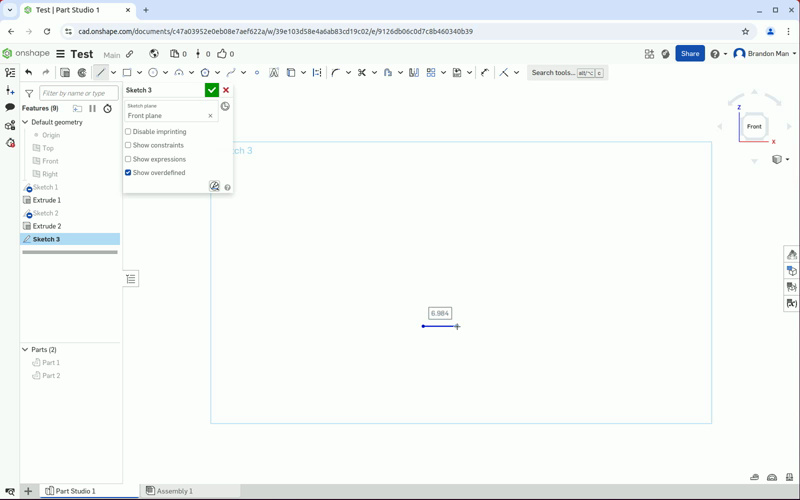
mouse_move(487, 326)
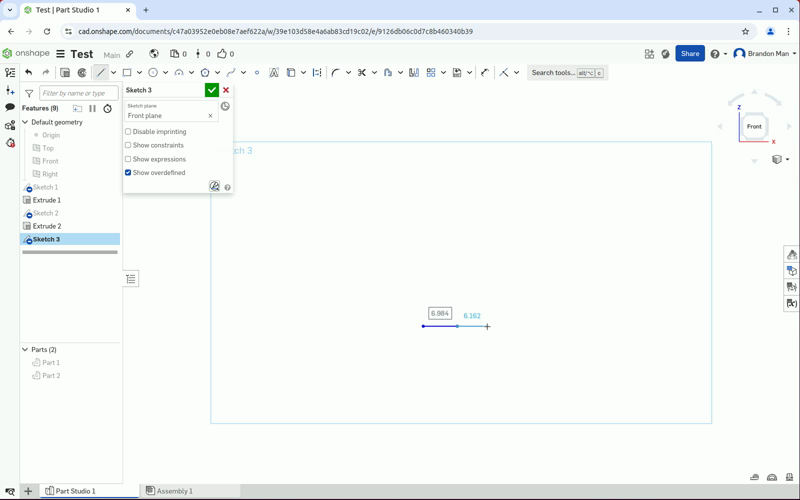
mouse_move(448, 315)
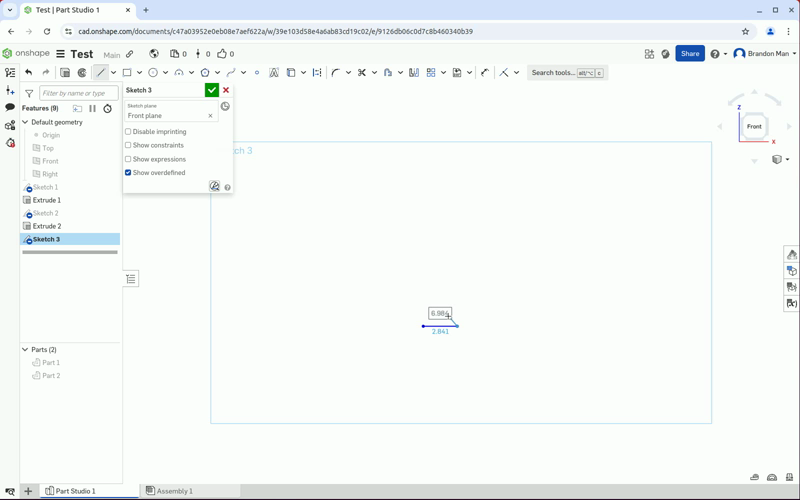
click(448, 315)
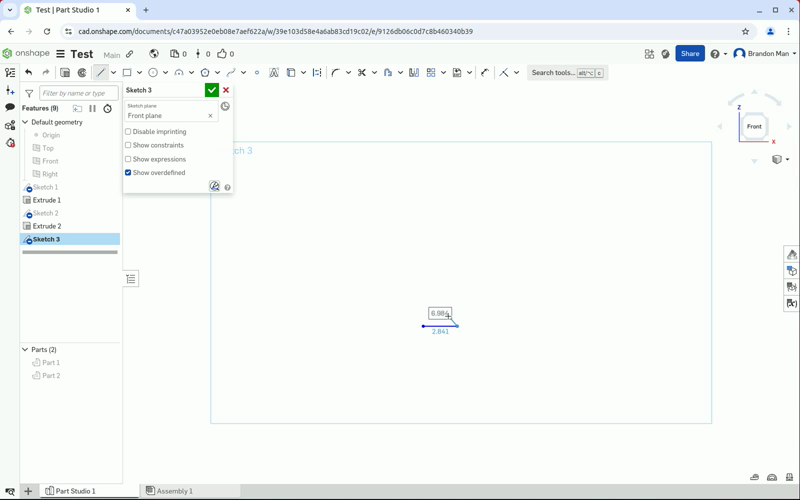
key_up(shift)
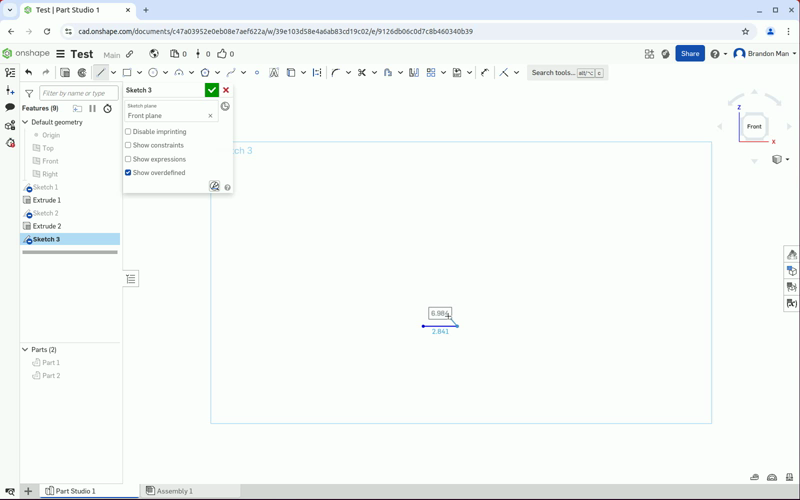
key_down(shift)
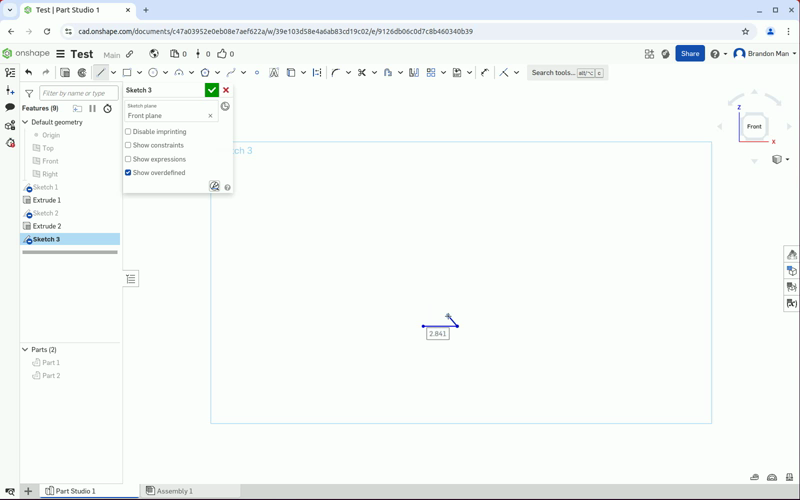
mouse_move(448, 212)
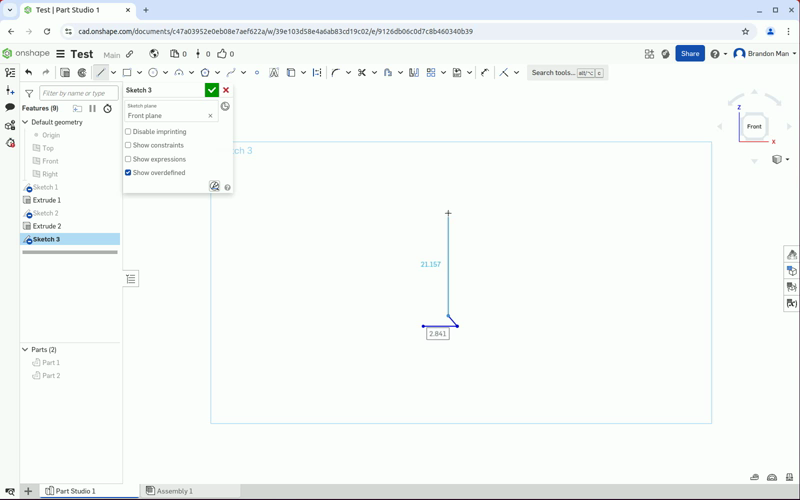
click(448, 212)
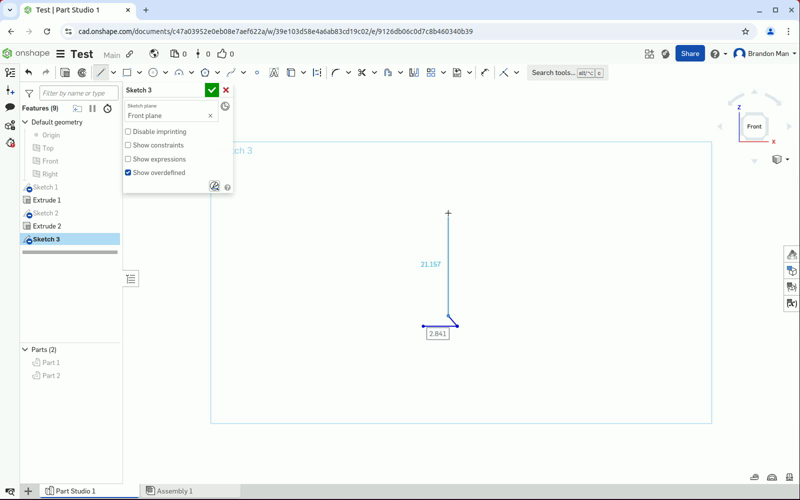
key_up(shift)
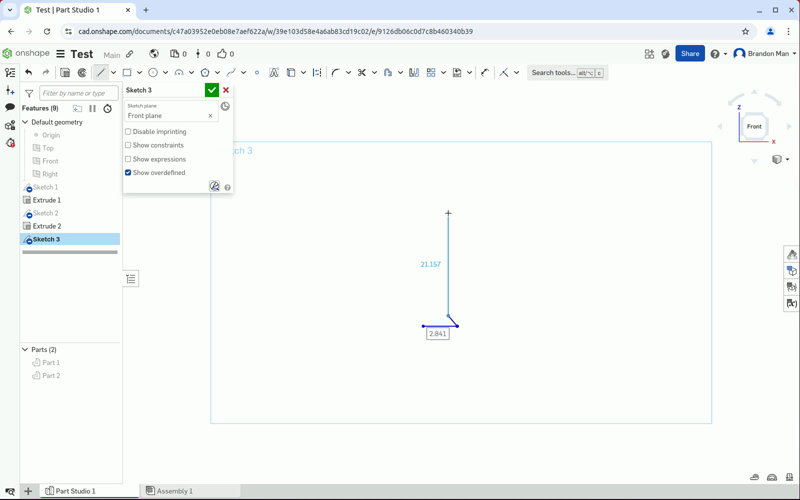
key_down(shift)
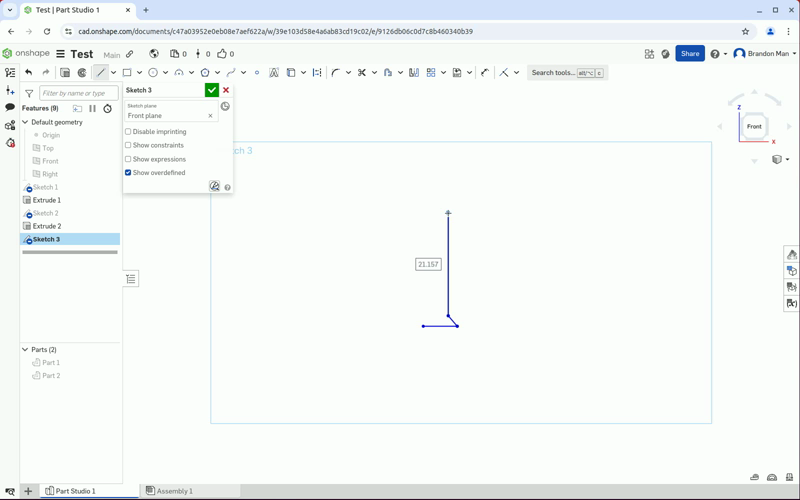
mouse_move(478, 212)
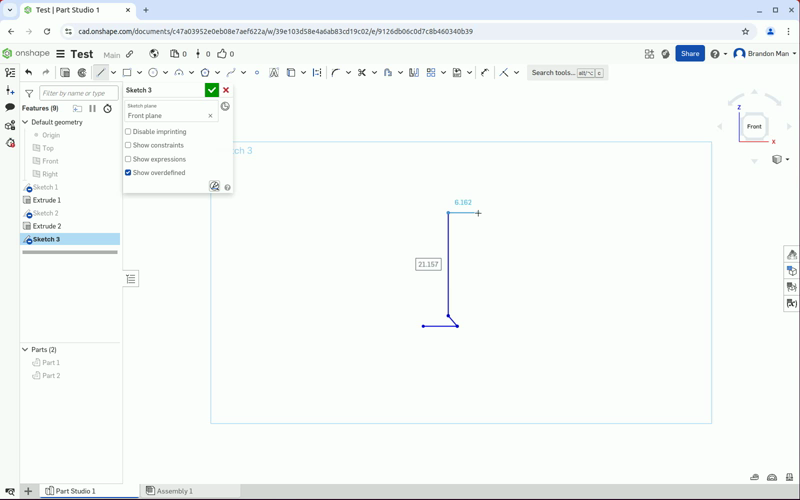
mouse_move(457, 202)
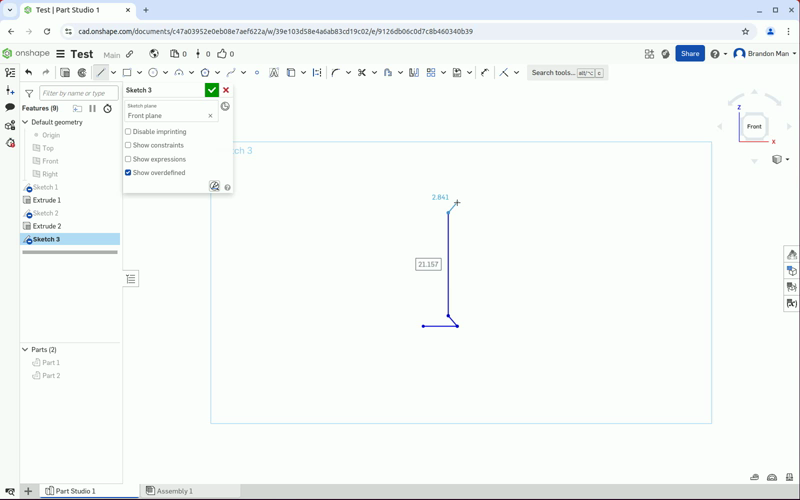
click(457, 202)
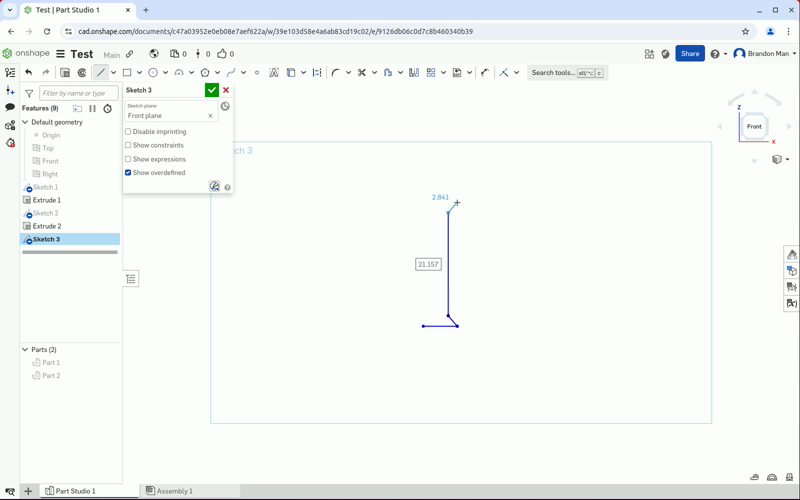
key_up(shift)
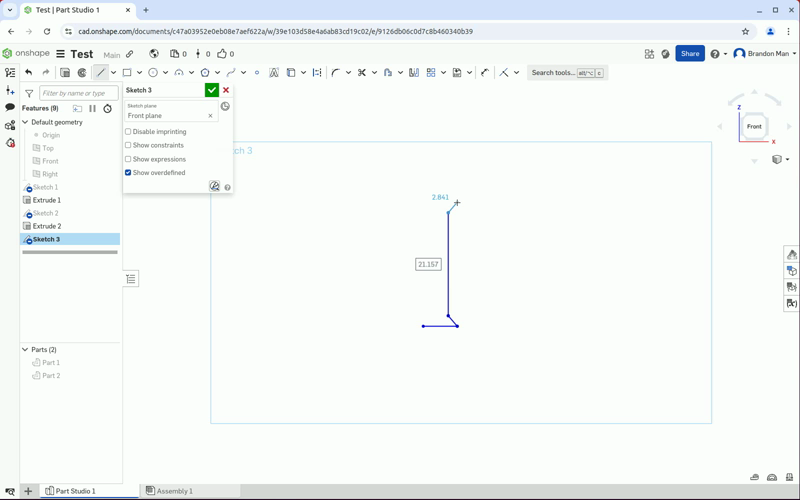
key_down(shift)
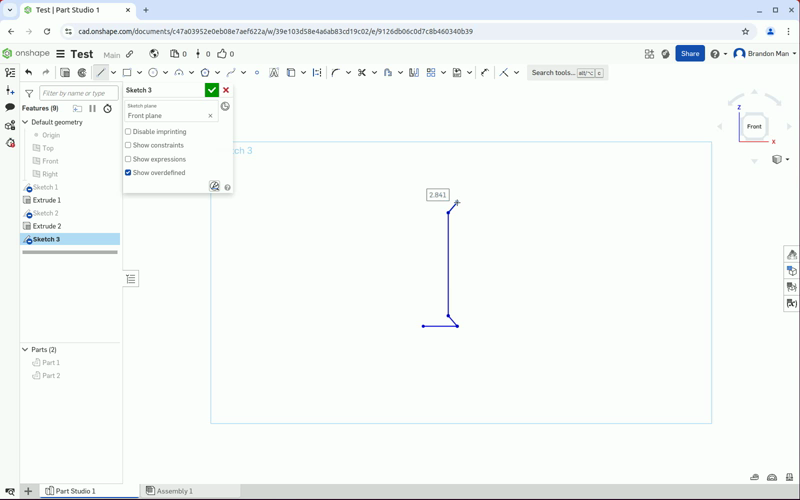
mouse_move(487, 202)
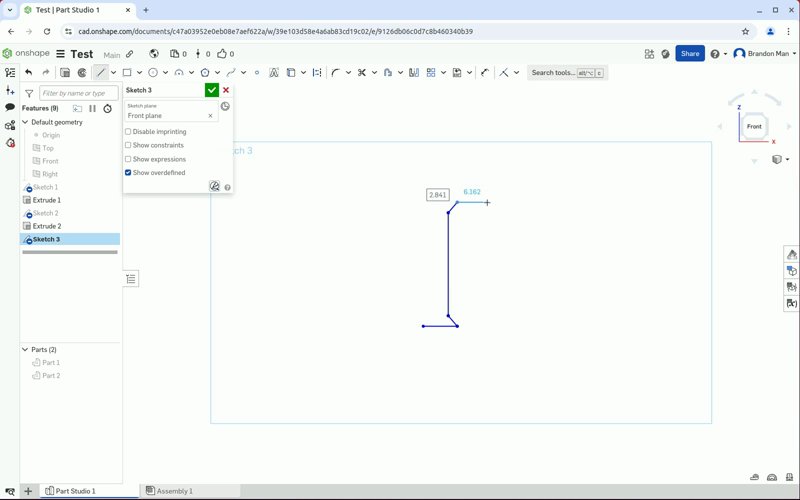
mouse_move(423, 202)
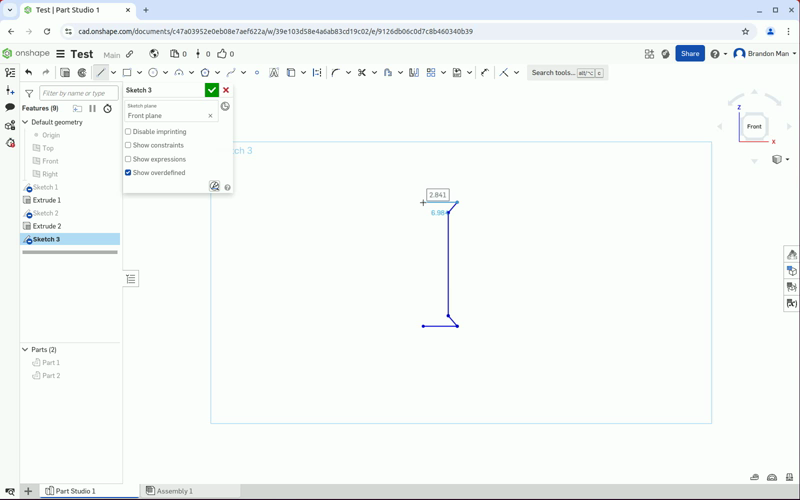
click(423, 202)
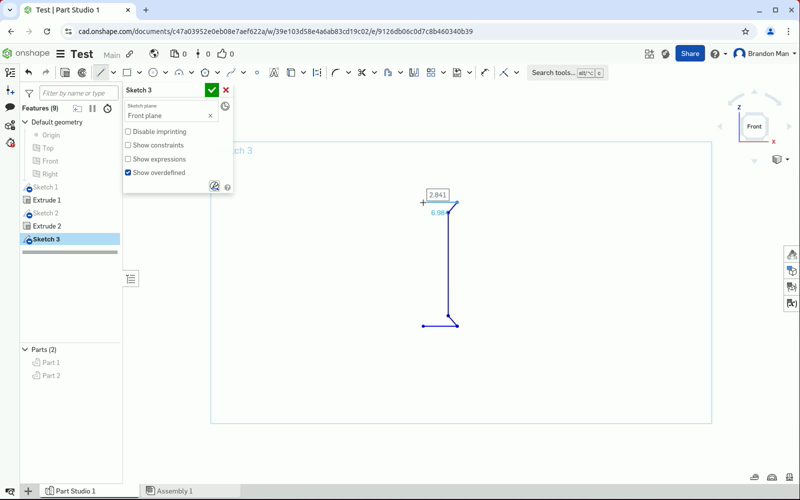
key_up(shift)
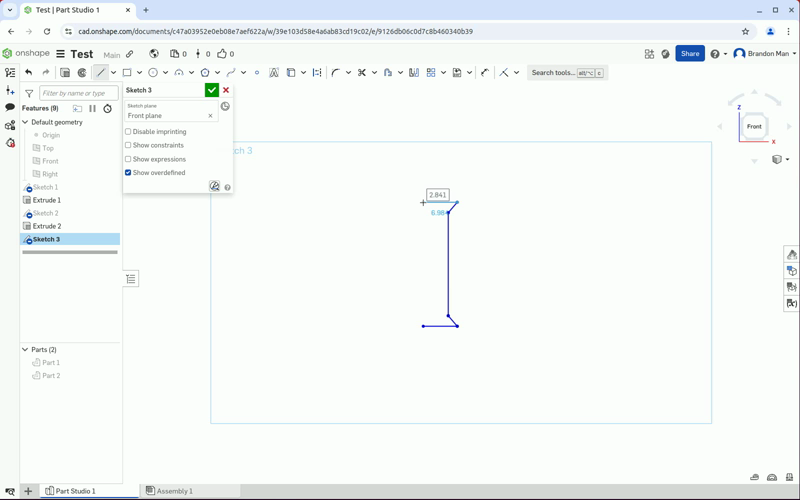
key_down(shift)
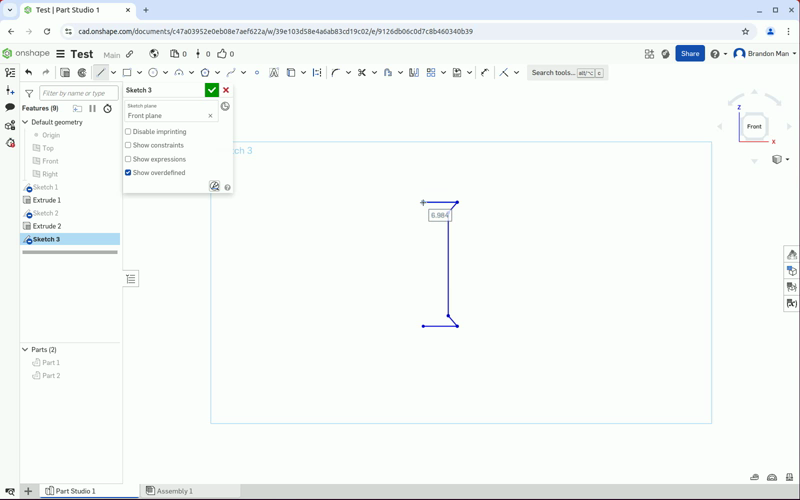
mouse_move(453, 202)
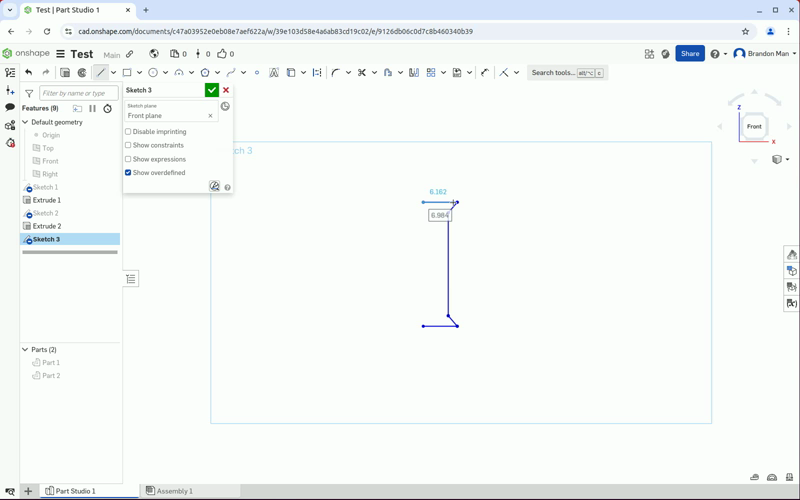
mouse_move(433, 212)
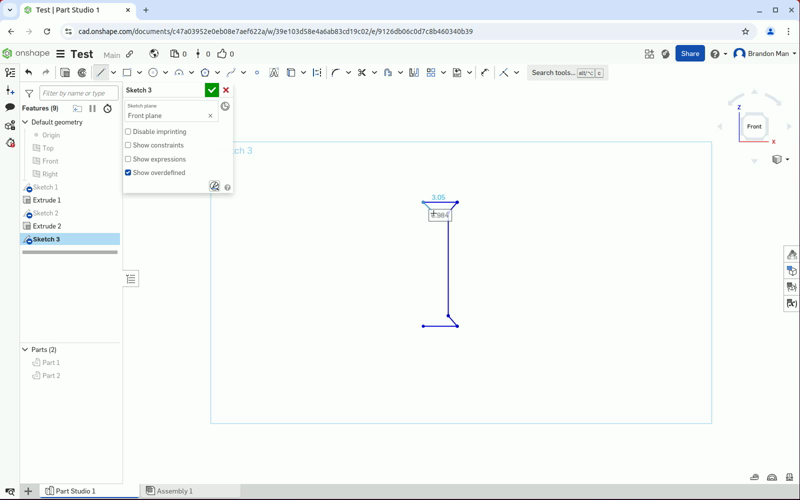
click(433, 212)
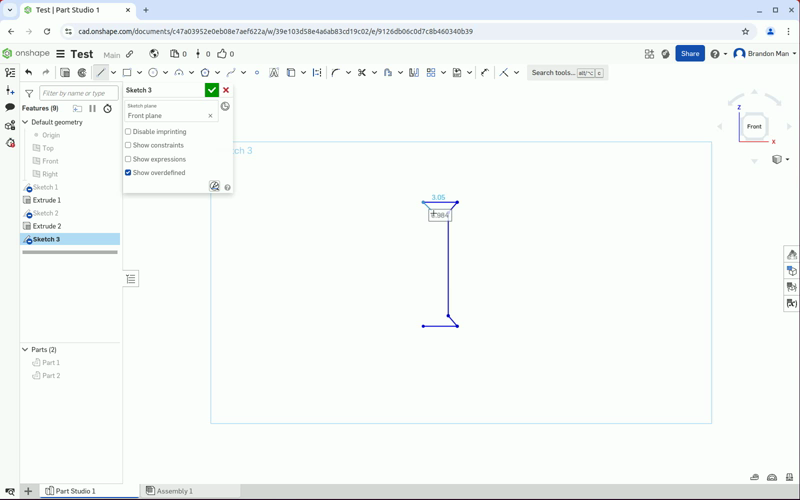
key_up(shift)
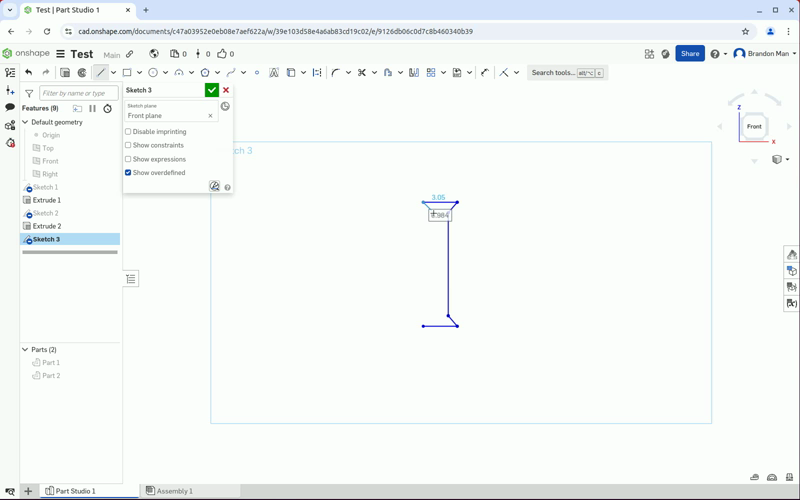
key_down(shift)
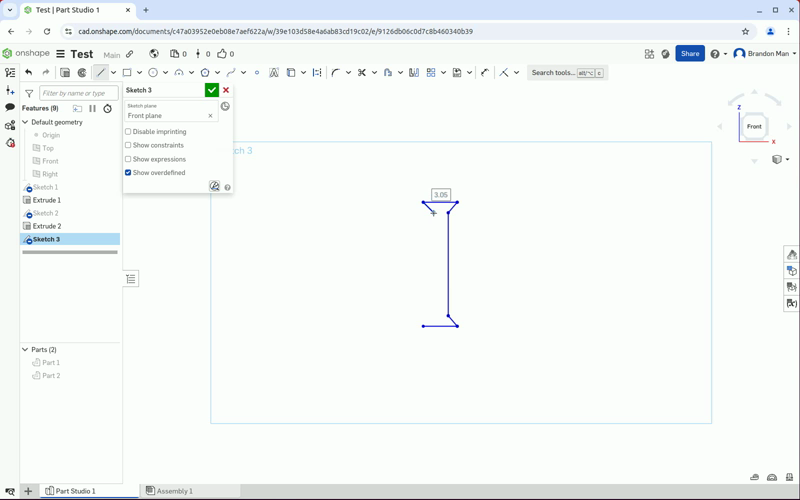
mouse_move(433, 318)
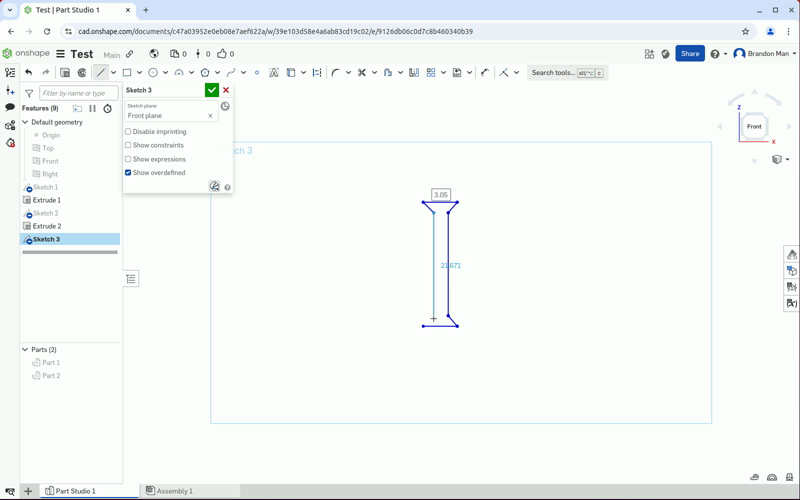
click(433, 318)
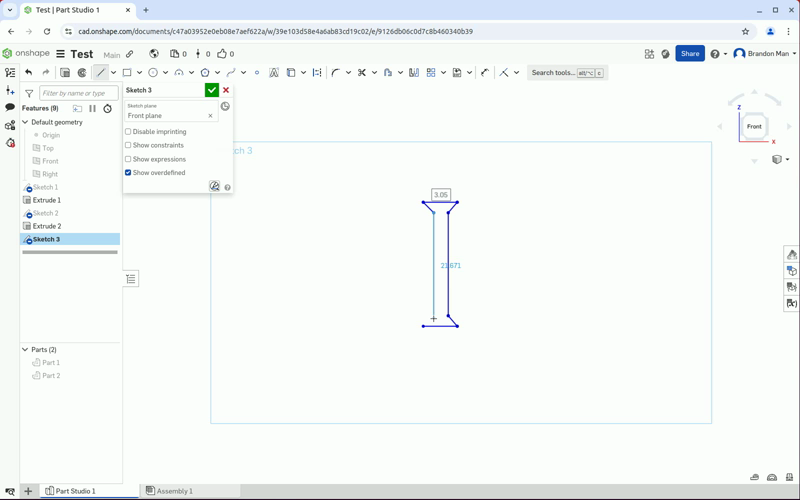
key_up(shift)
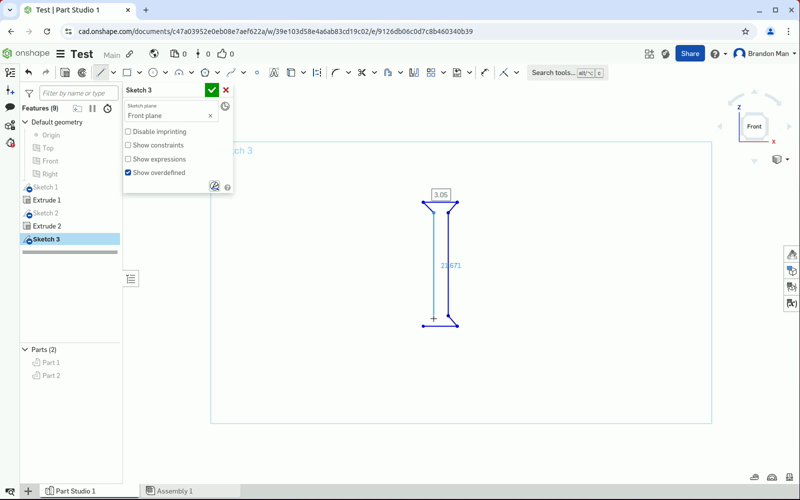
mouse_move(463, 318)
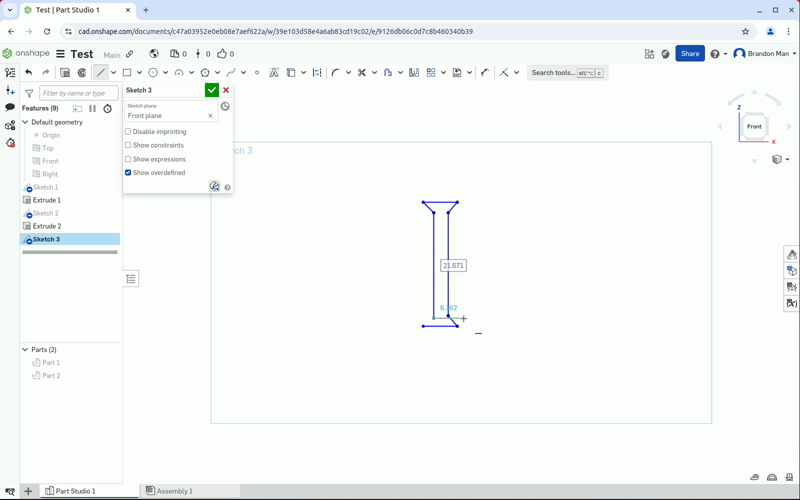
key_down(shift)
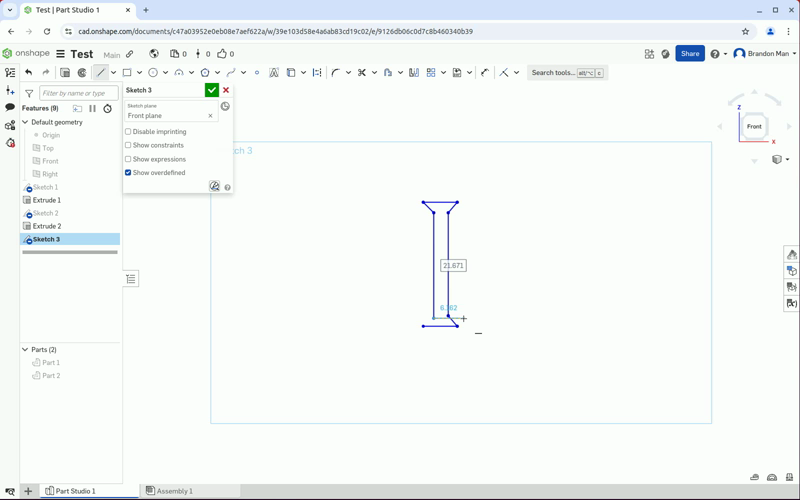
mouse_move(423, 326)
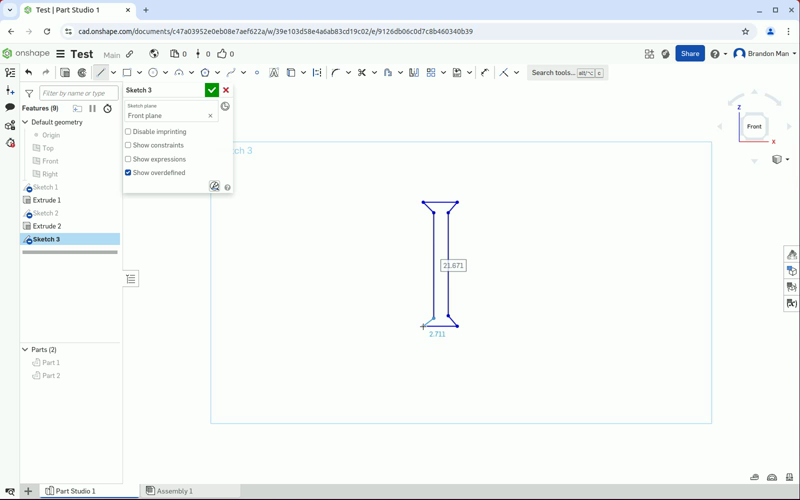
key_up(shift)
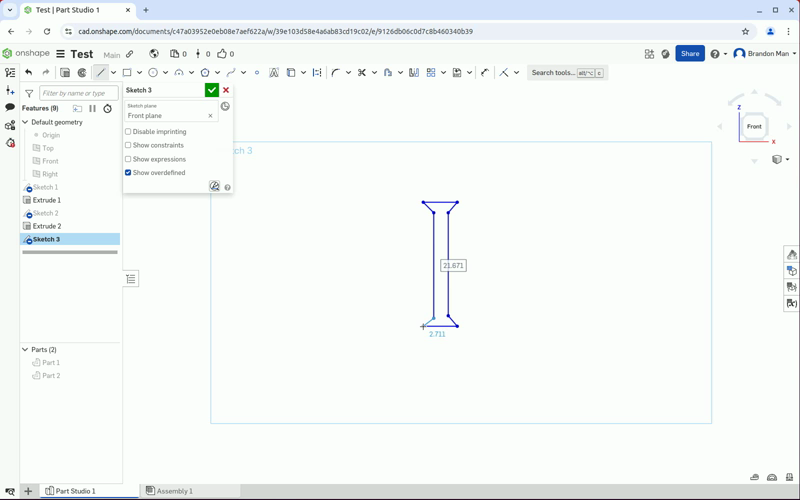
click(423, 326)
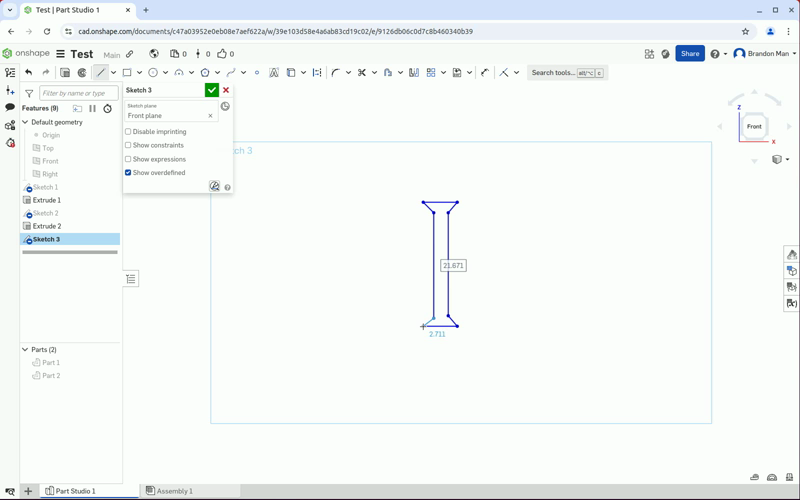
key(esc)
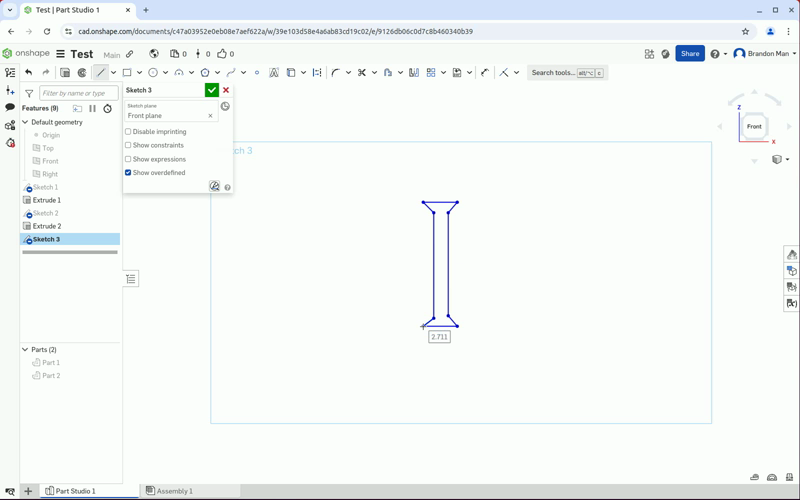
mouse_move(437, 268)
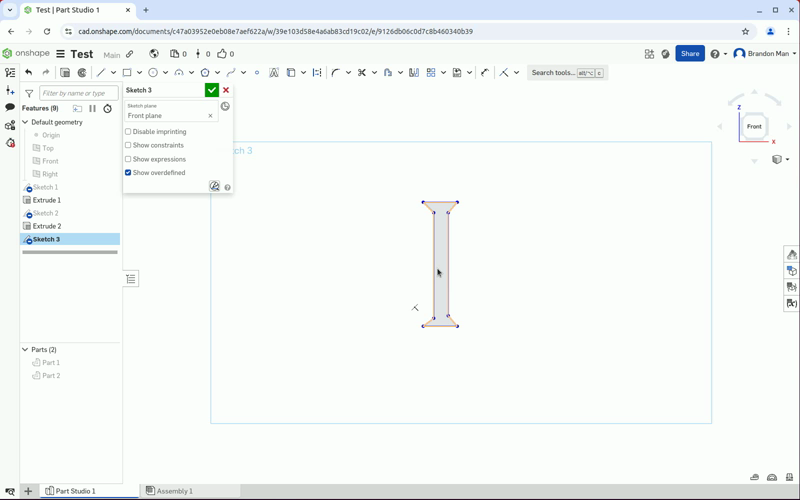
click(437, 268)
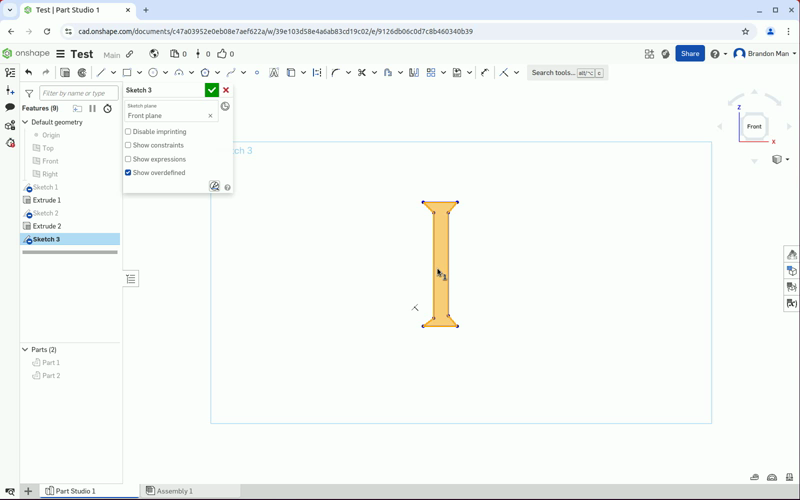
mouse_move(73, 352)
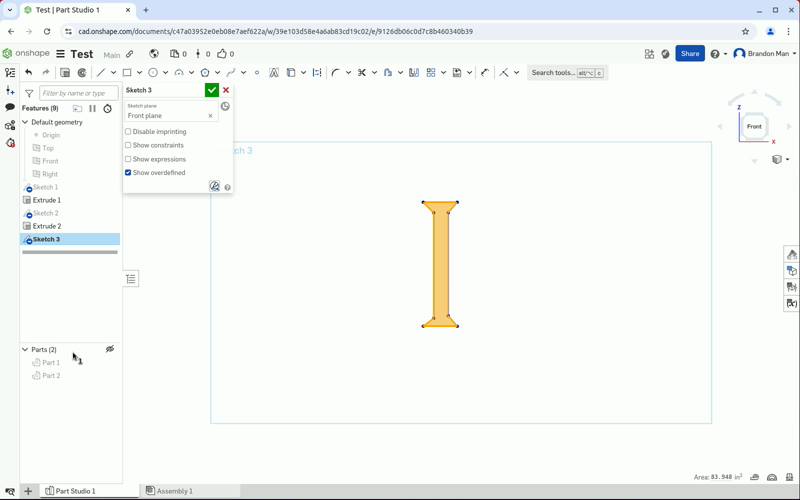
key(shift+y)
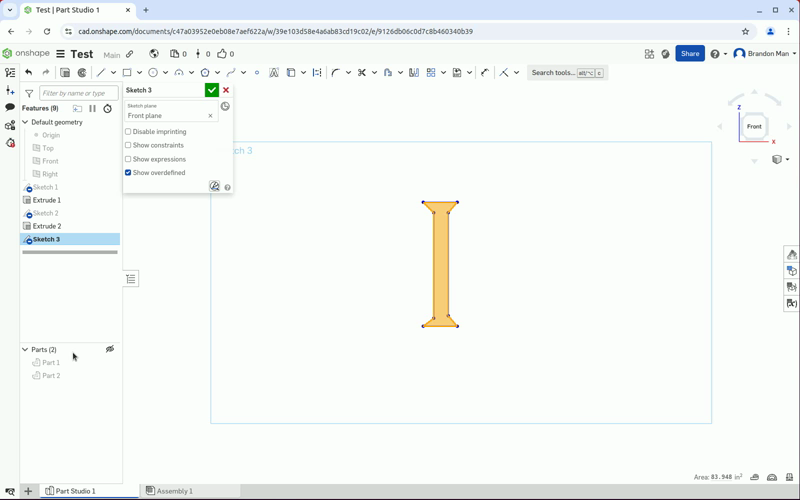
key(shift+e)
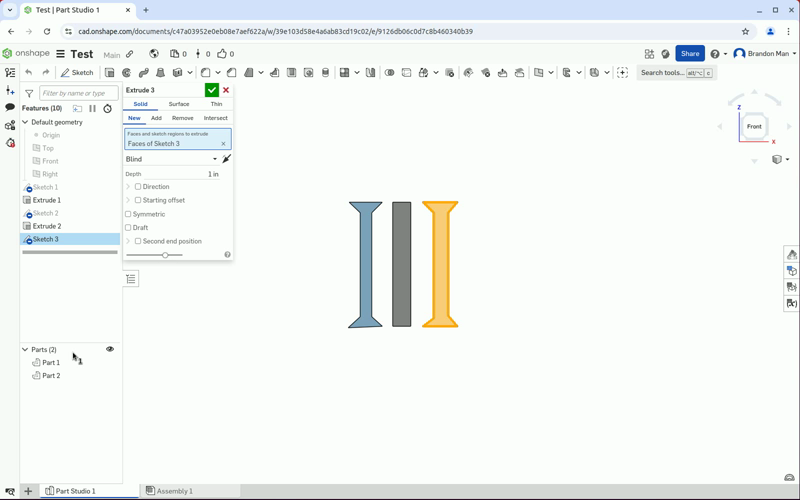
mouse_move(143, 106)
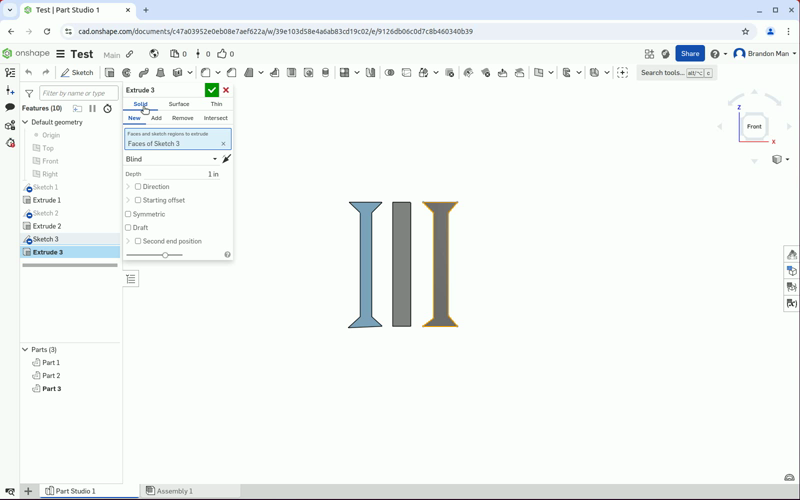
click(143, 106)
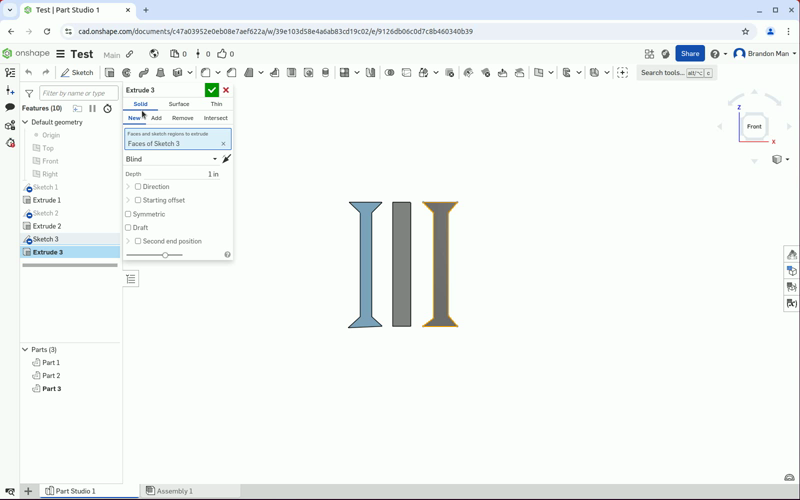
mouse_move(137, 120)
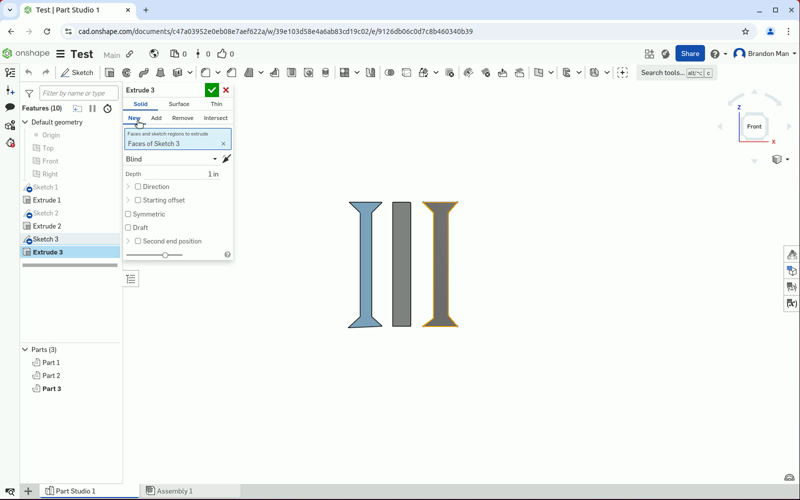
click(137, 120)
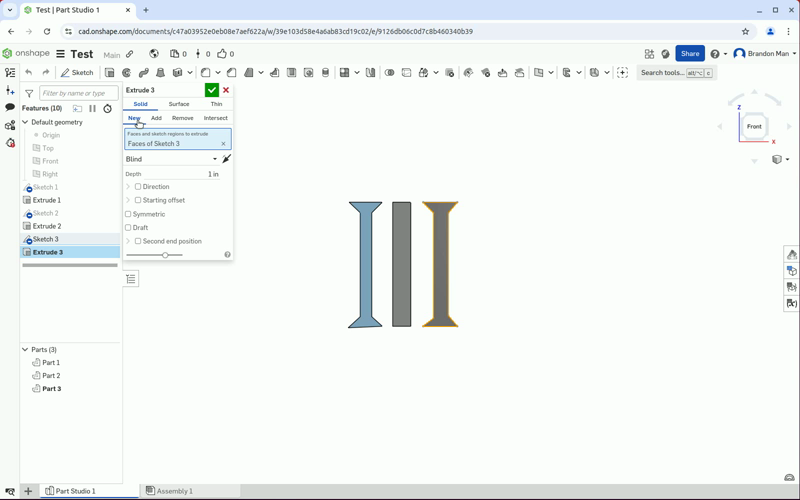
key(tab, 4)
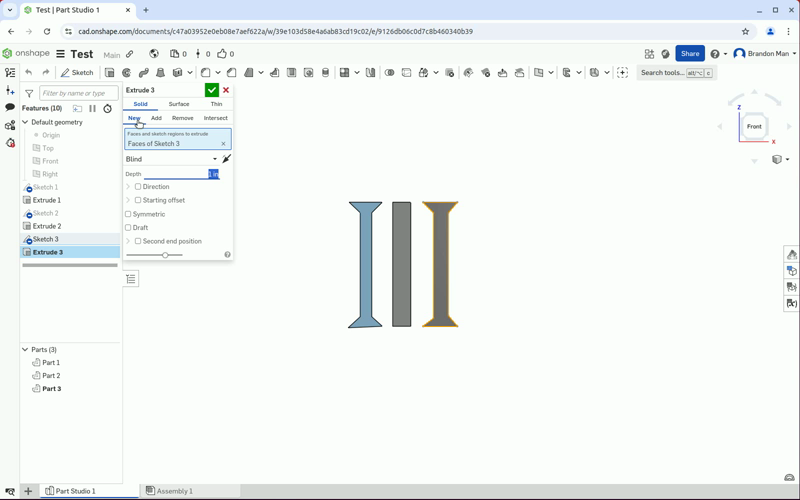
text(9.147)
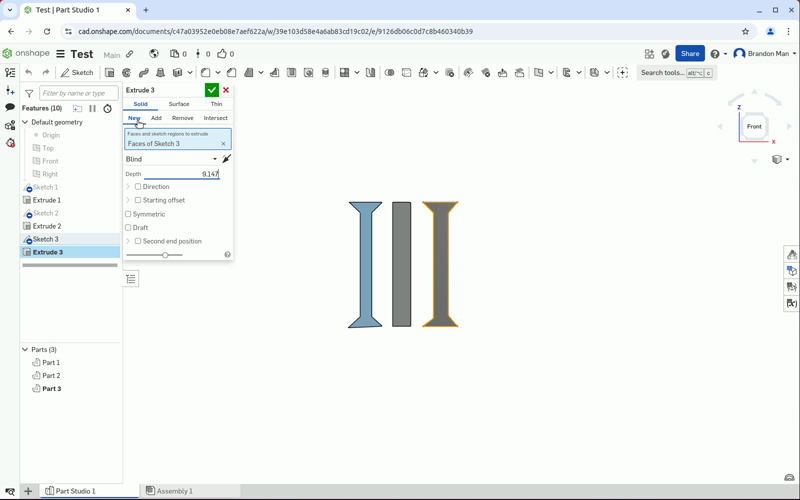
key(enter)
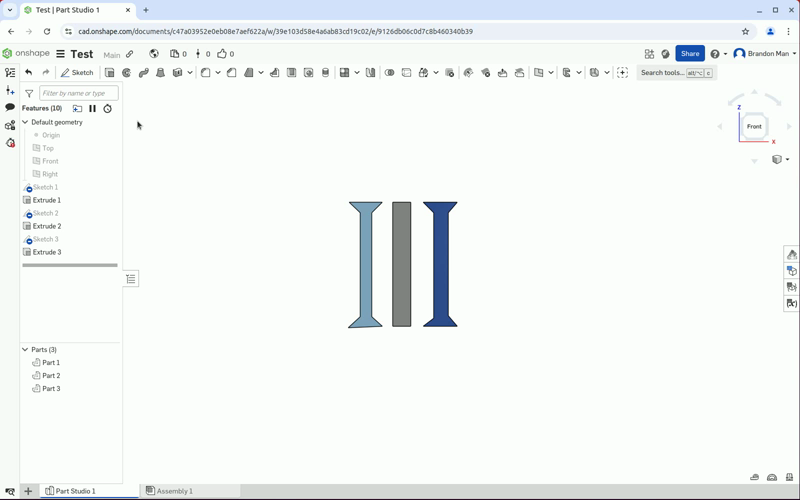
key(shift+h)
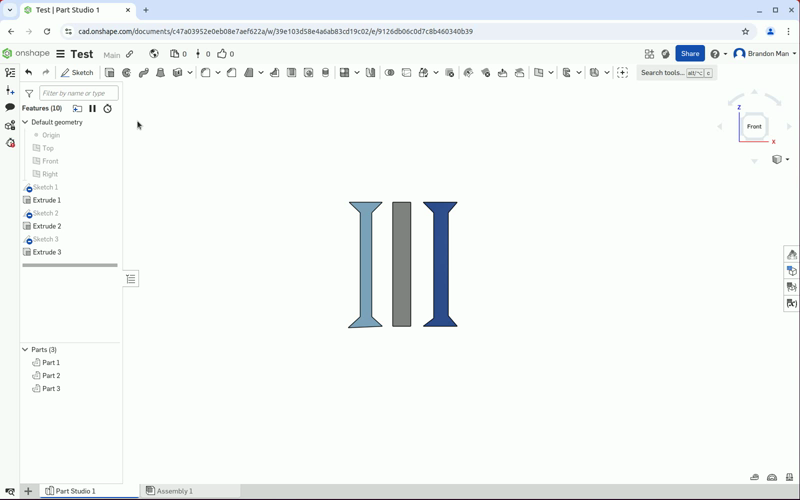
key(shift+h)
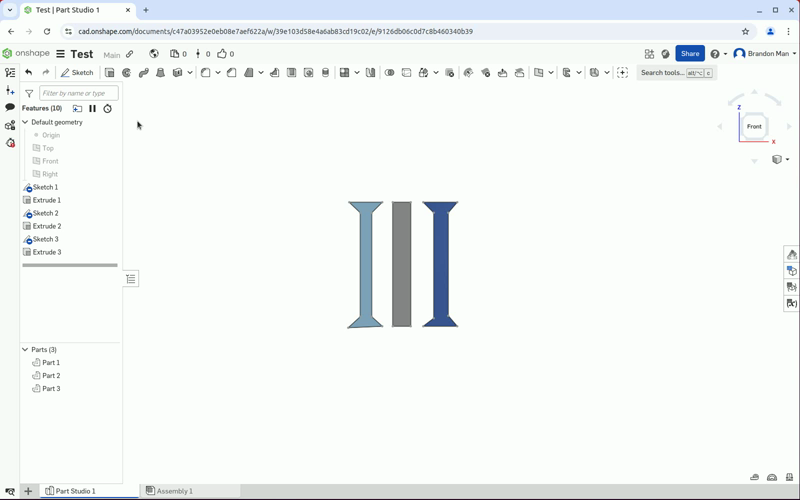
key(shift+7)
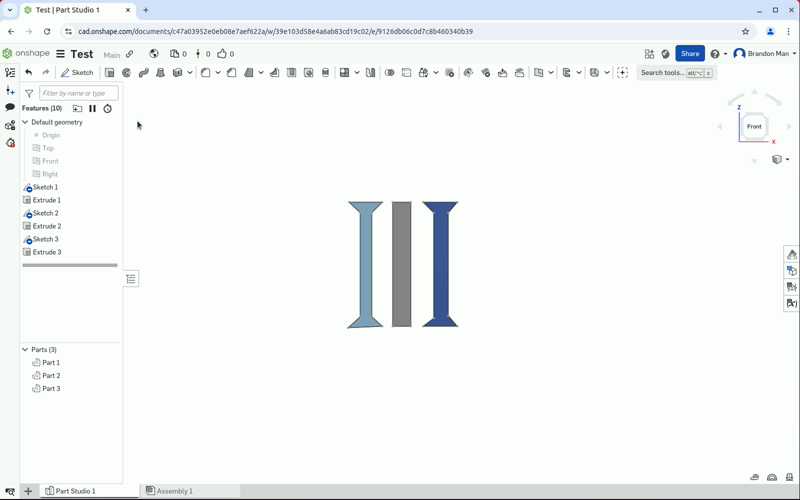
key(left, 2)
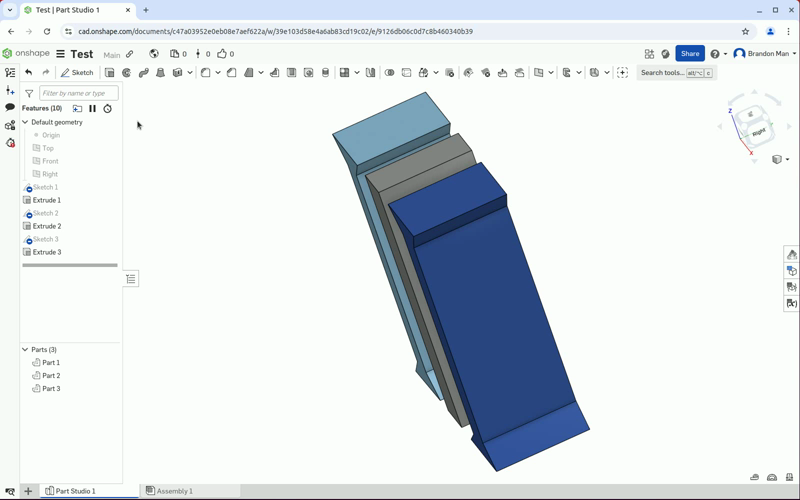
key(down, 2)
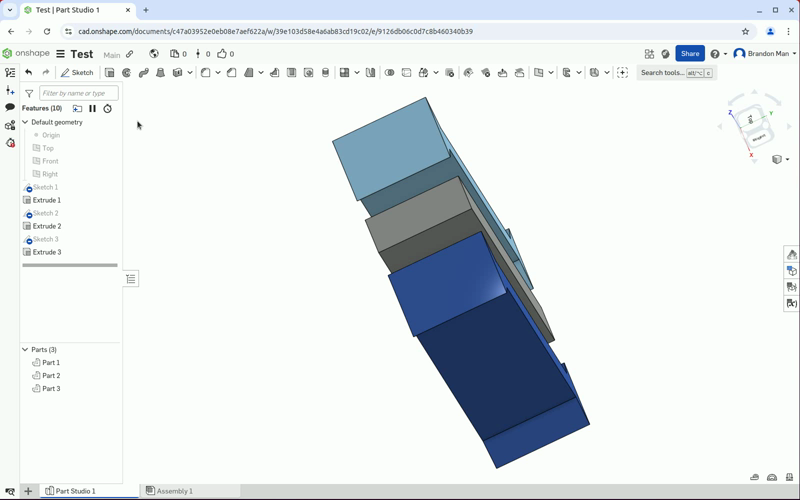
key(up, 2)
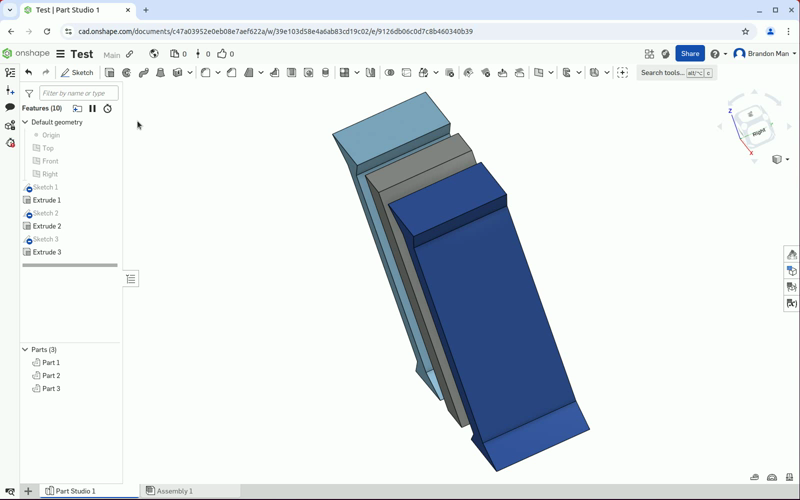
key(right, 2)
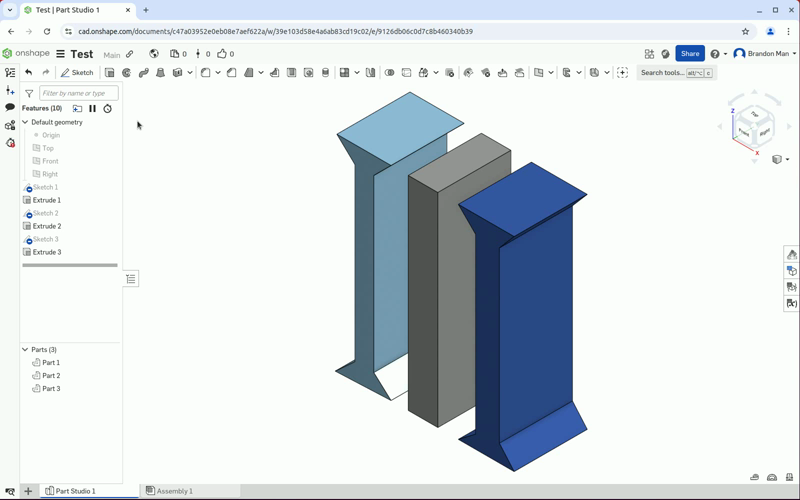
mouse_move(73, 189)
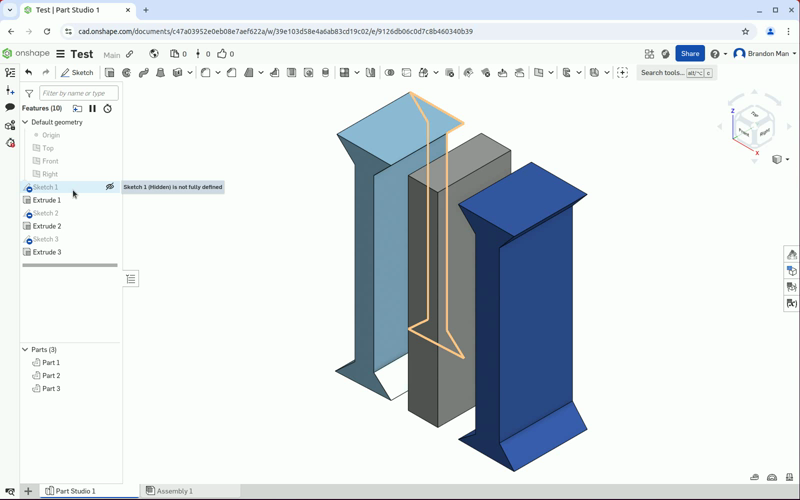
click(73, 189)